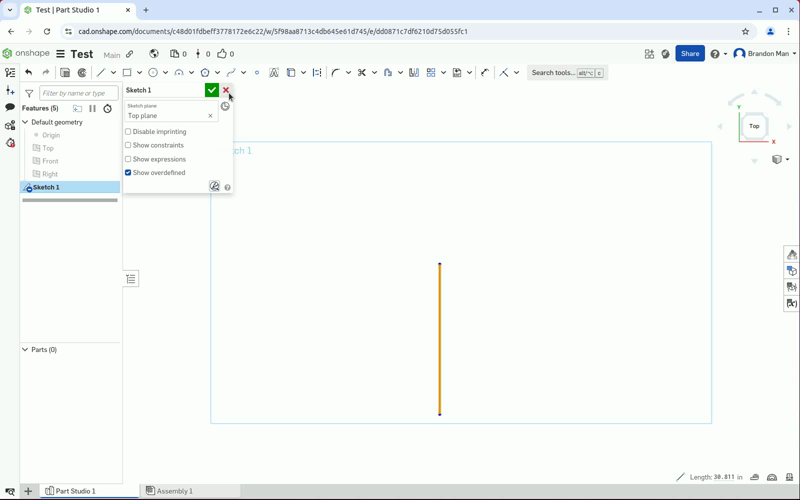
key(shift+h)
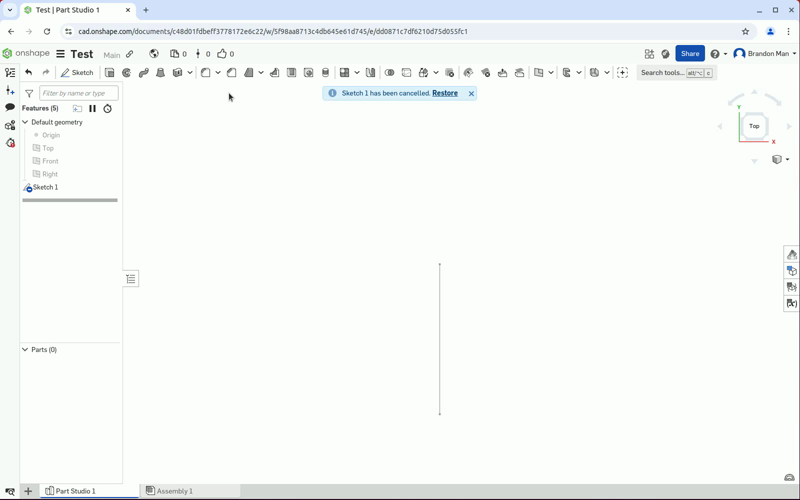
mouse_move(73, 352)
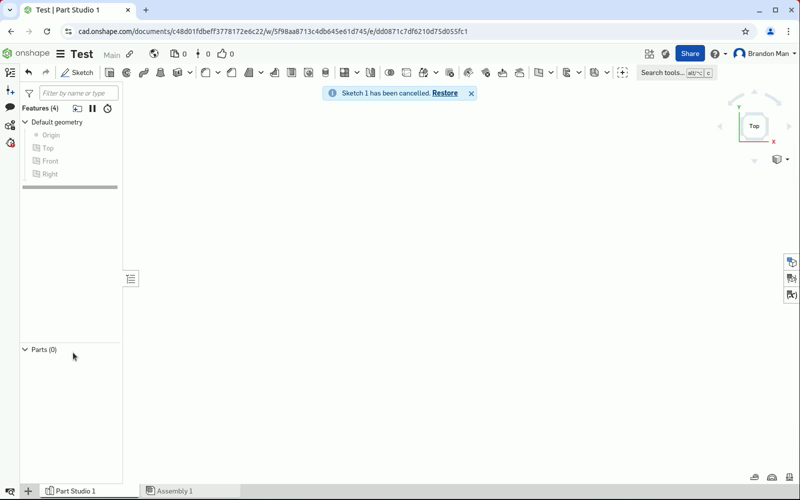
key(y)
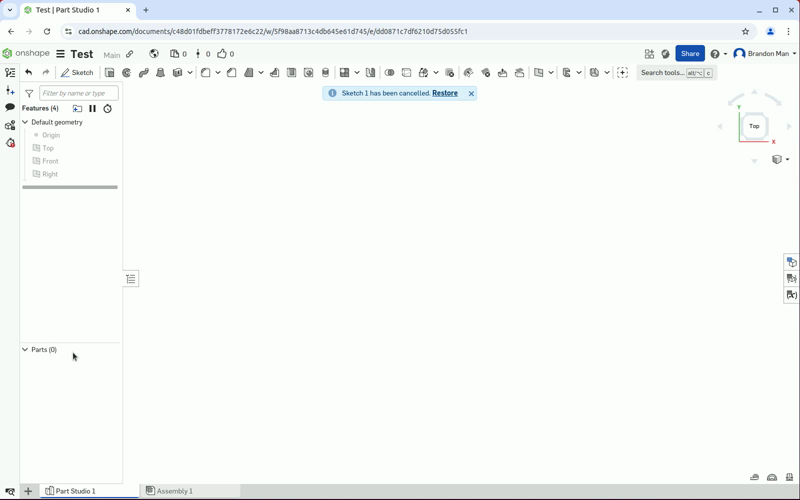
key(shift+p)
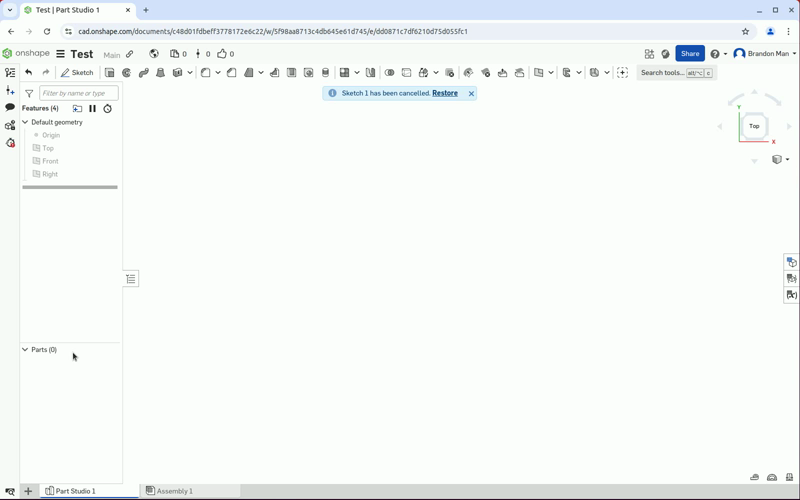
key(space)
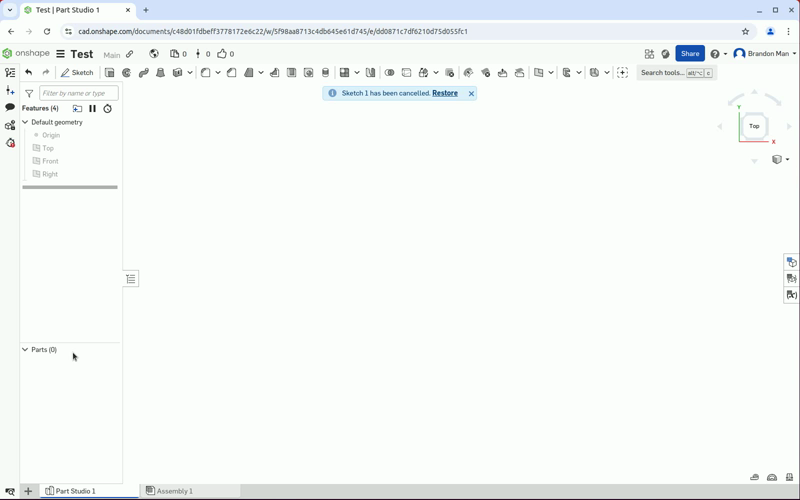
key_down(shift)
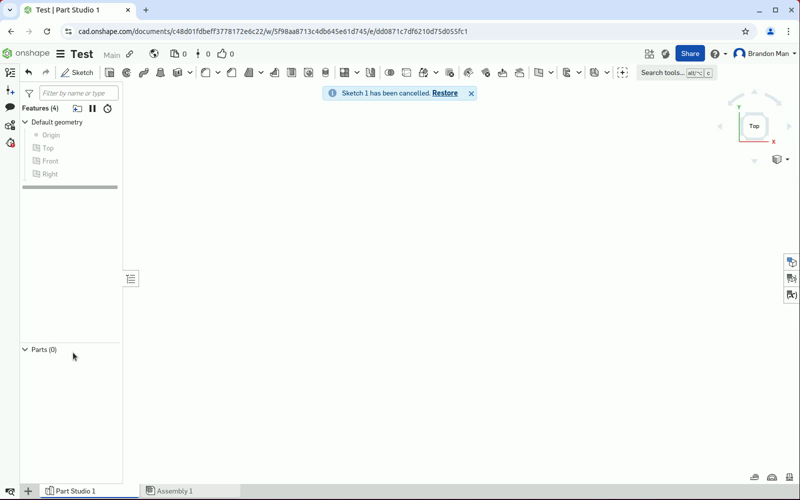
key(up)
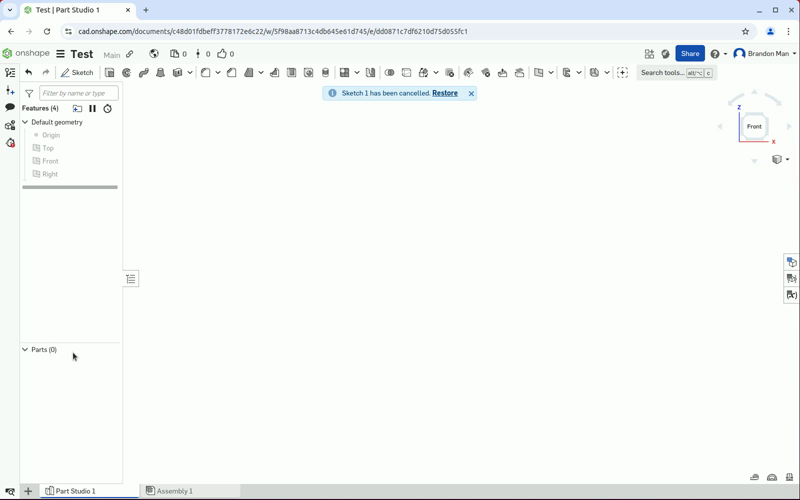
key_up(shift)
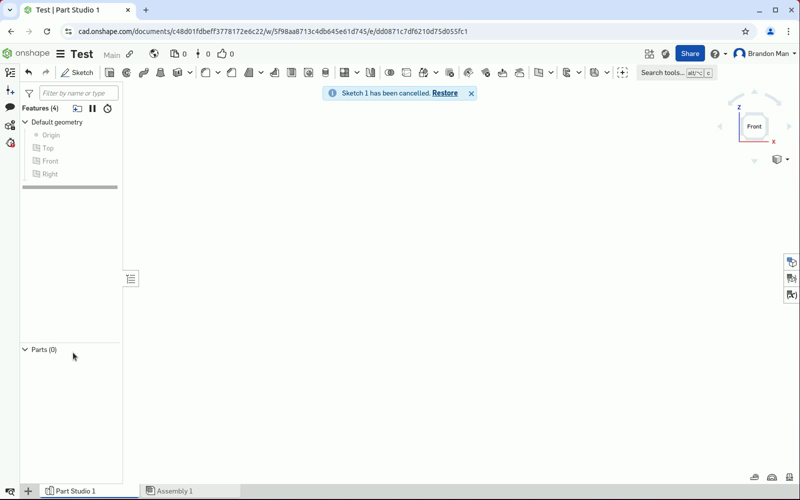
mouse_move(73, 352)
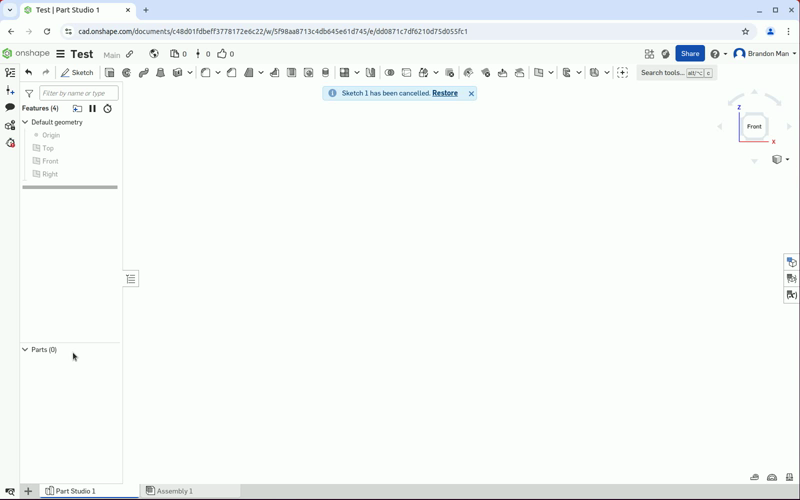
key(shift+y)
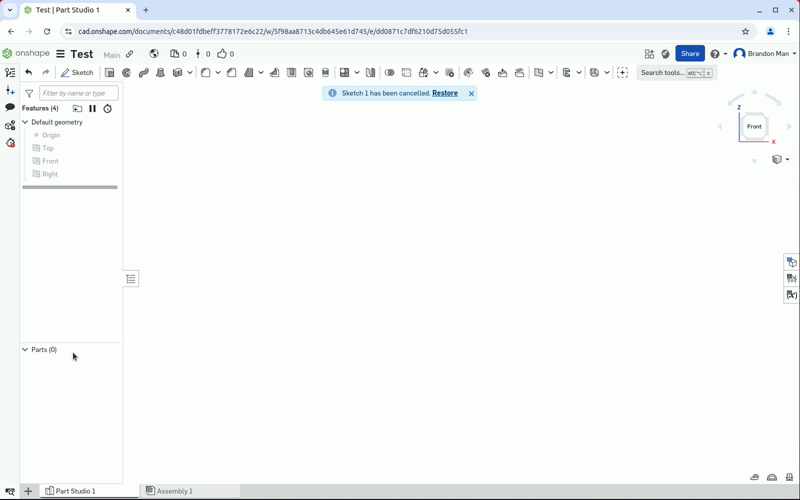
key(shift+s)
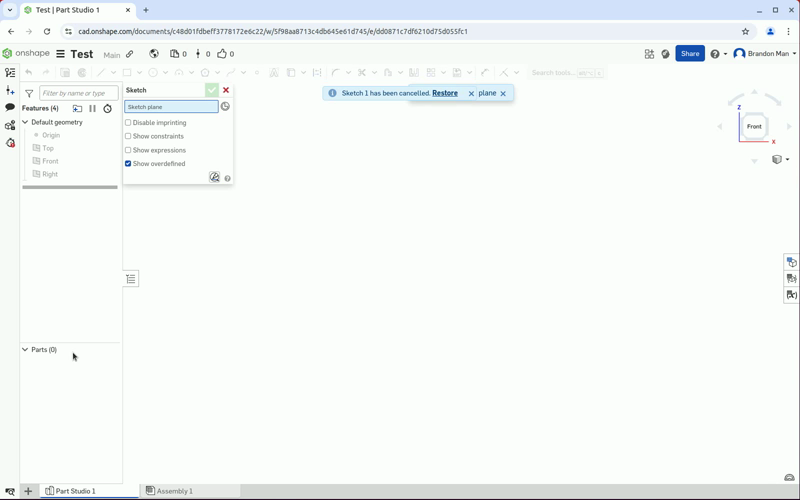
mouse_move(73, 163)
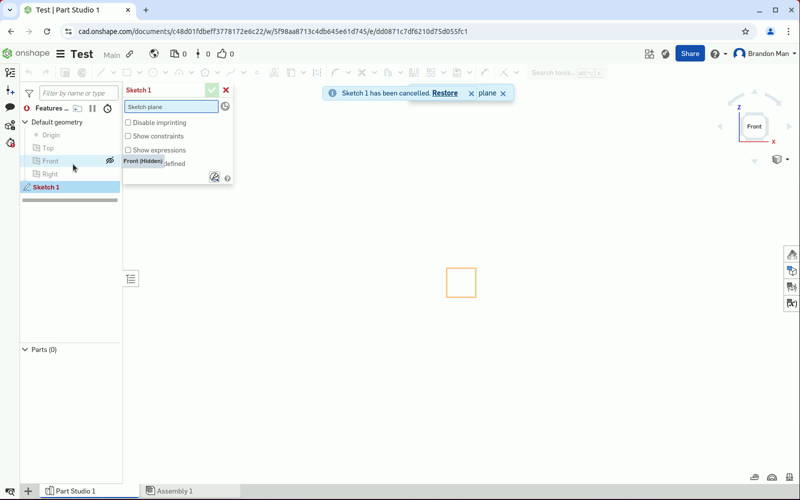
click(73, 163)
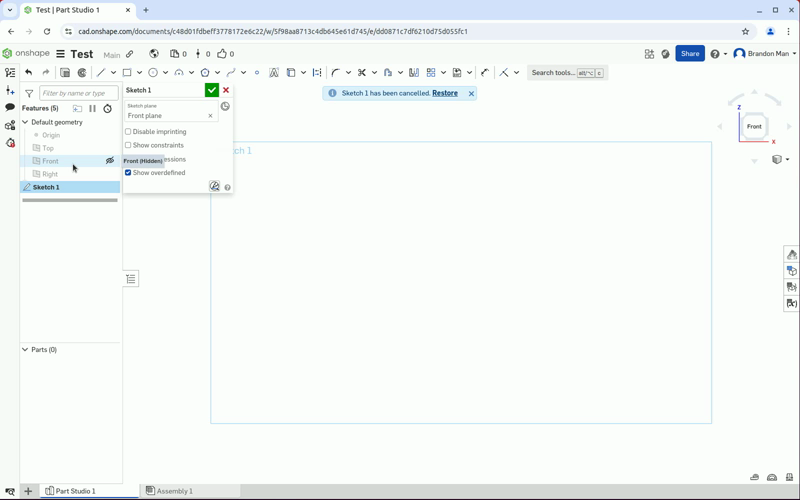
mouse_move(73, 352)
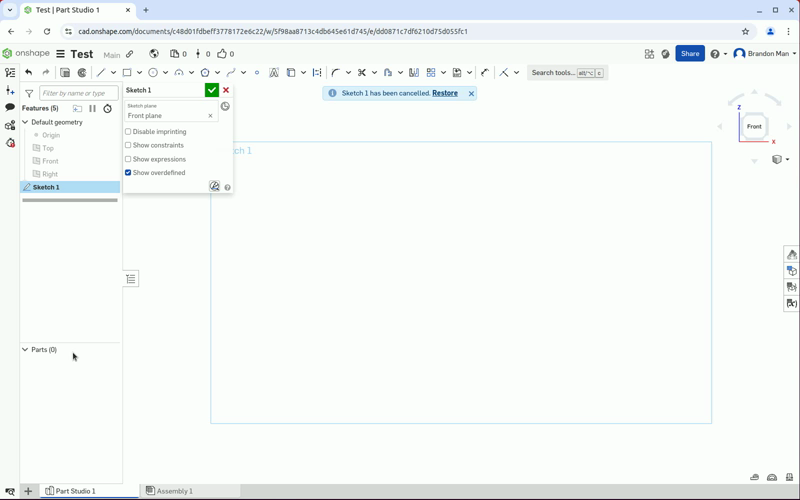
key(y)
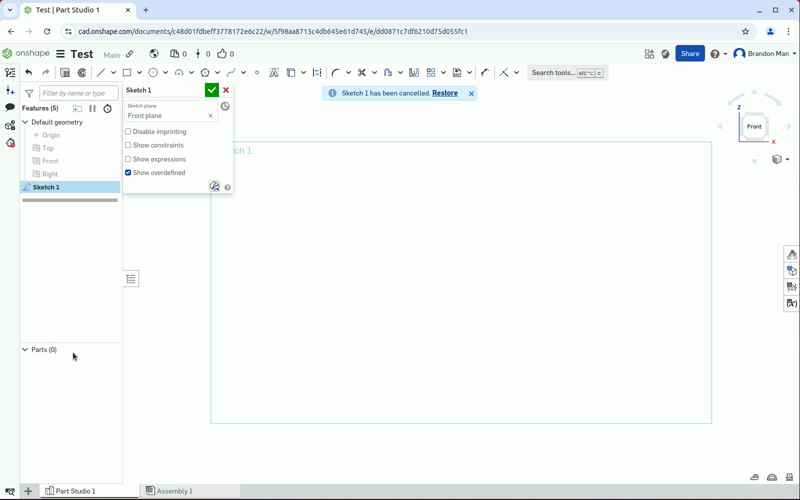
key(l)
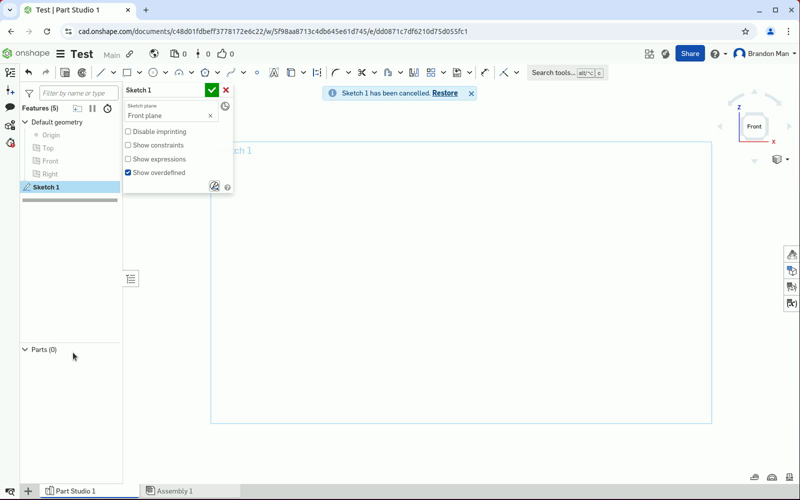
key_down(shift)
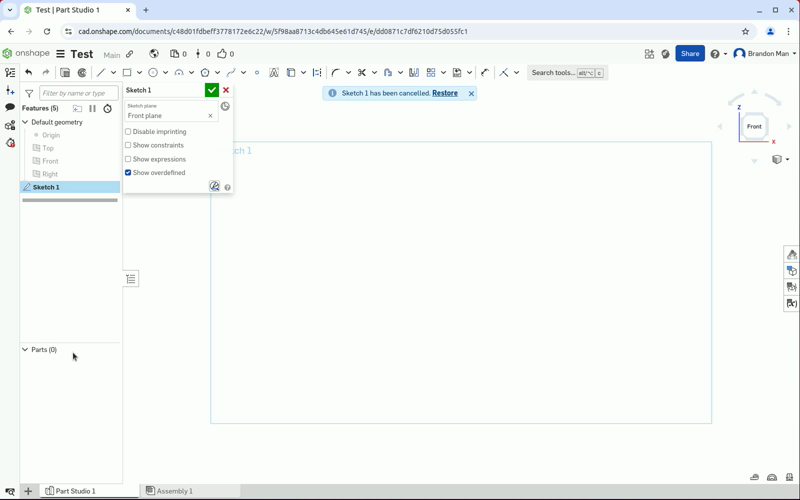
mouse_move(348, 362)
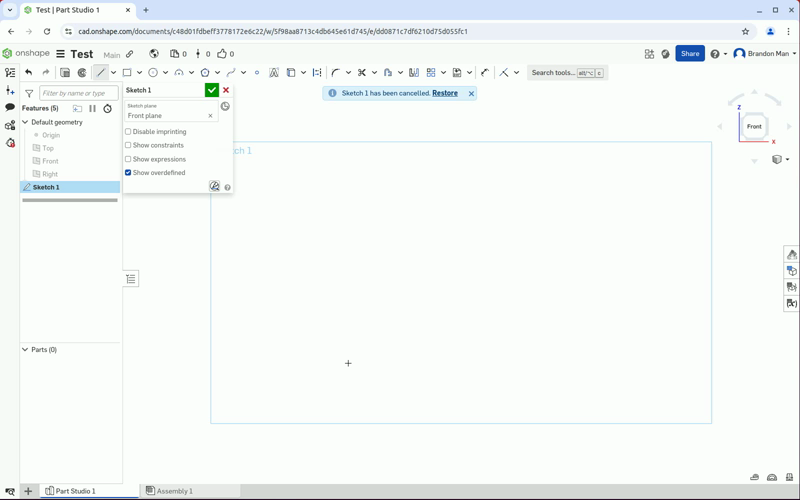
click(348, 362)
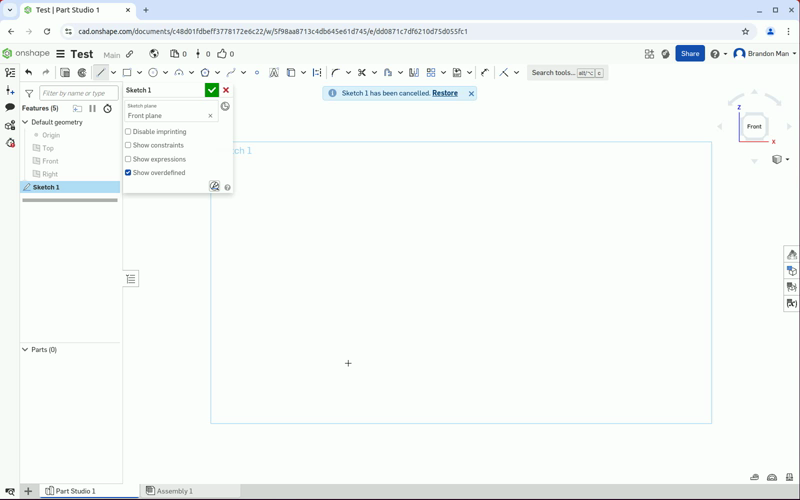
key_up(shift)
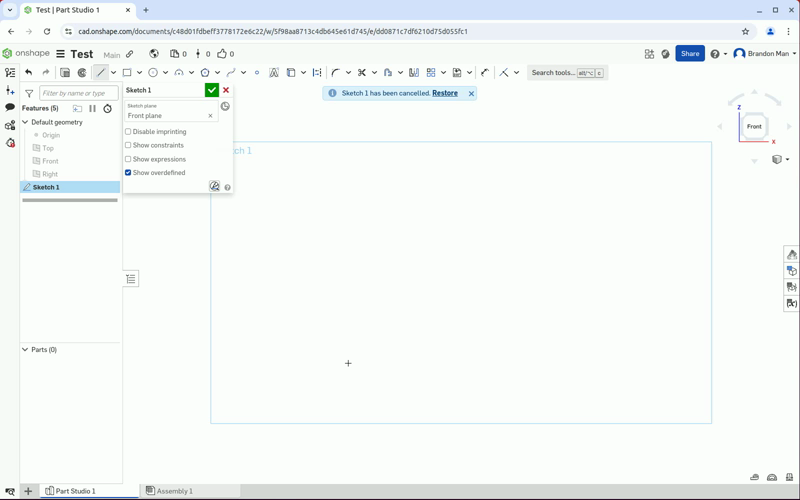
key_down(shift)
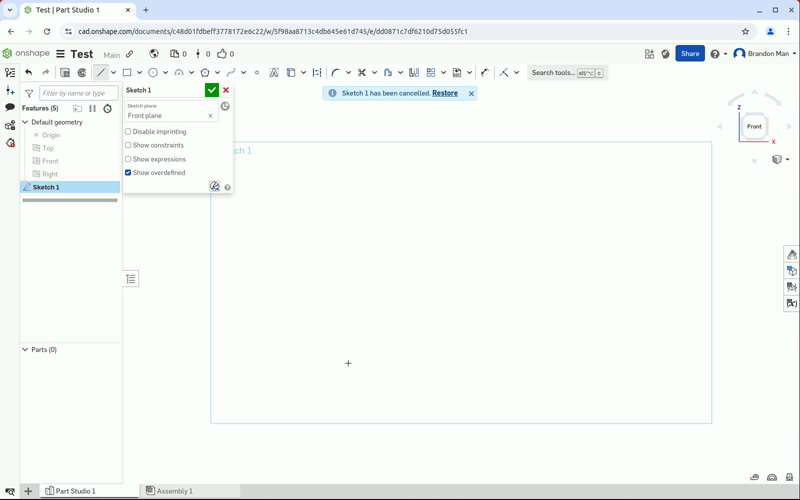
mouse_move(486, 362)
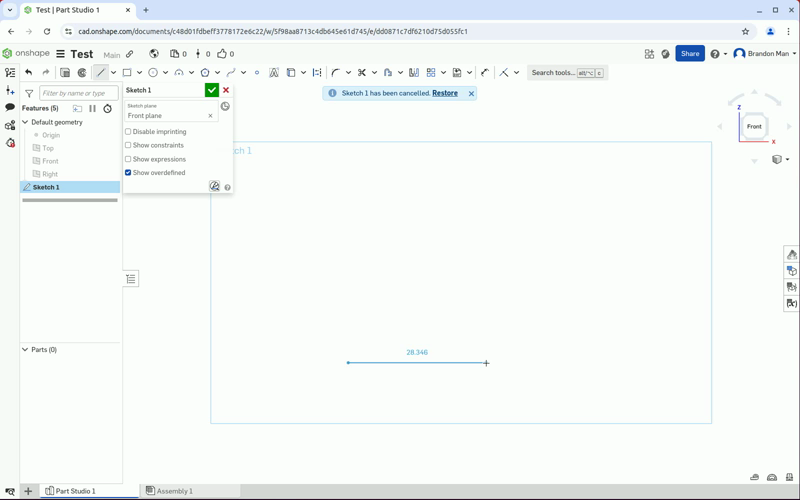
click(486, 362)
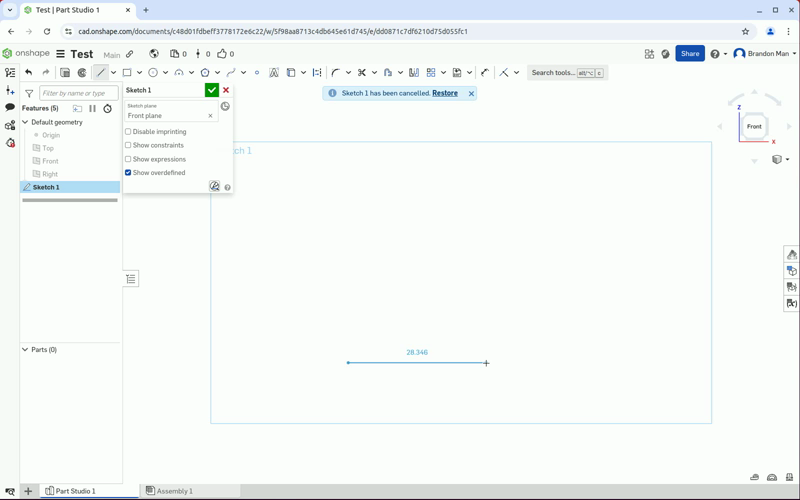
key_up(shift)
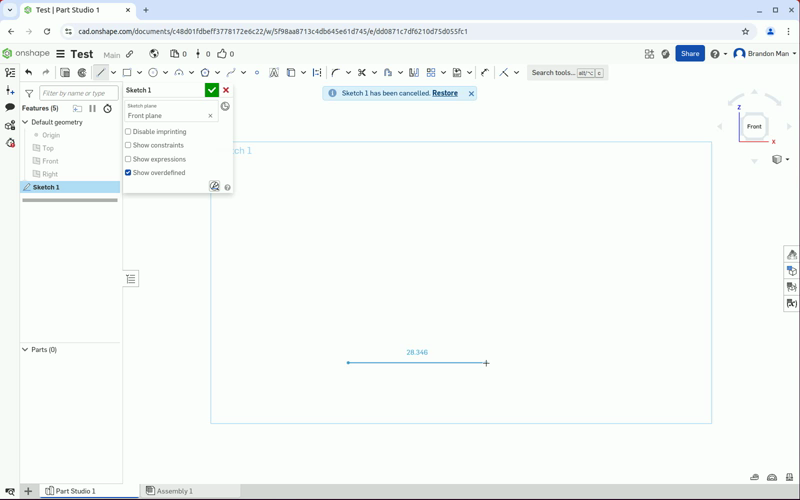
key_down(shift)
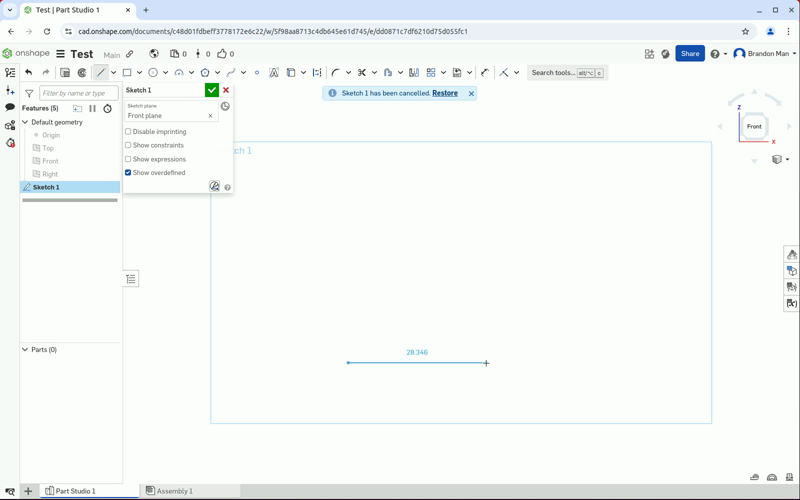
mouse_move(486, 292)
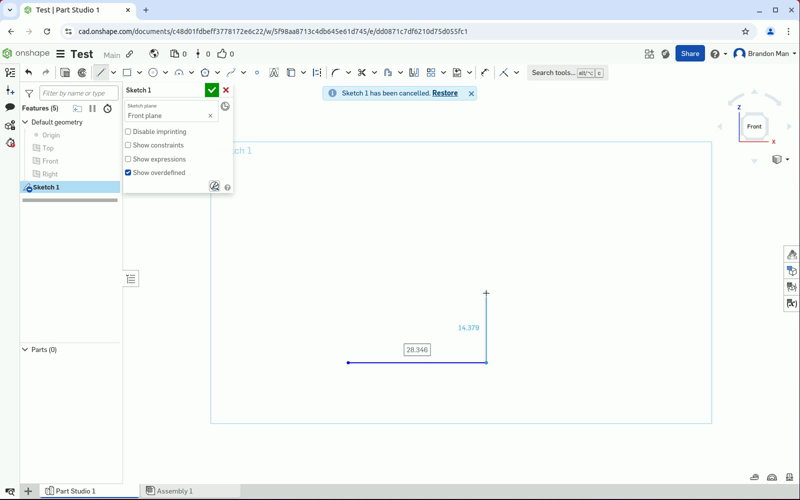
click(486, 292)
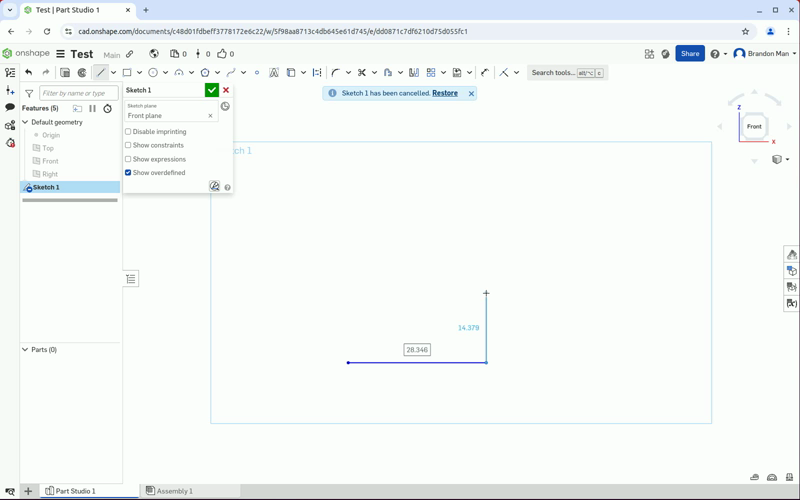
key_up(shift)
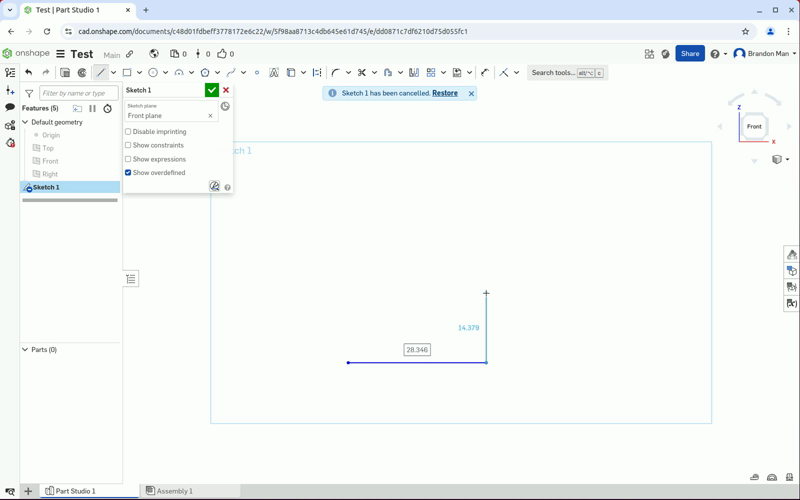
key_down(shift)
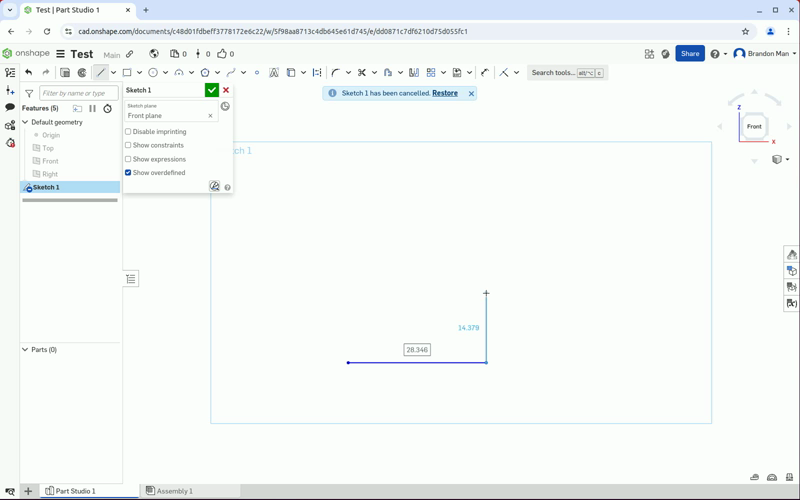
mouse_move(516, 292)
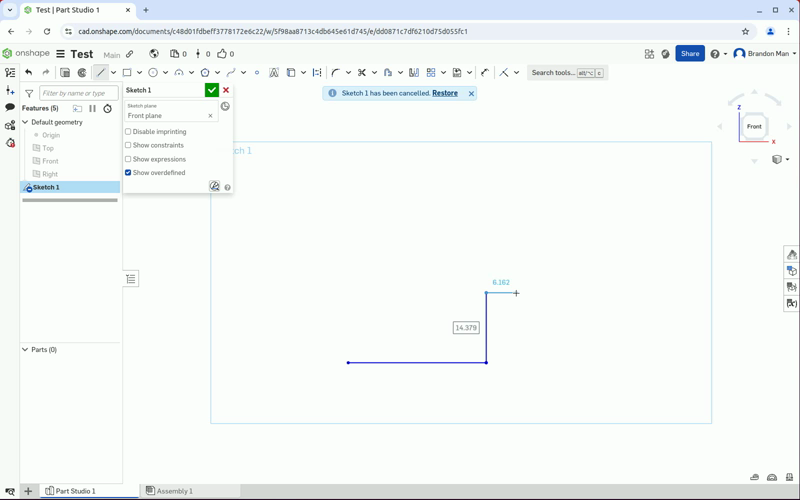
mouse_move(463, 292)
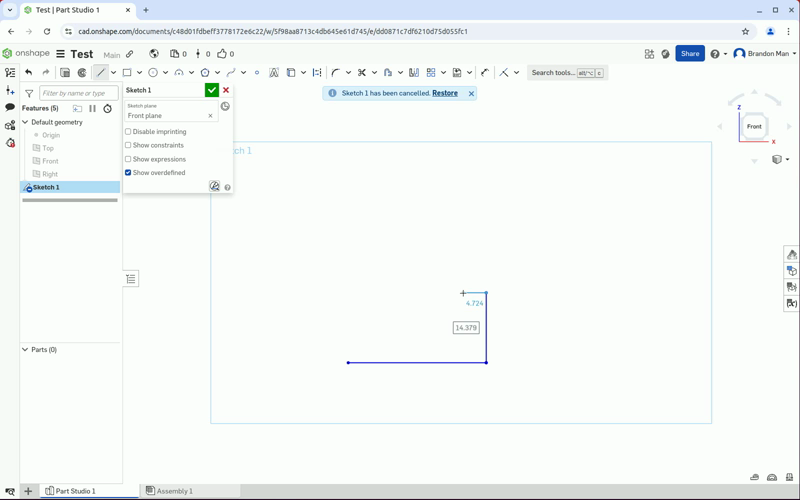
click(463, 292)
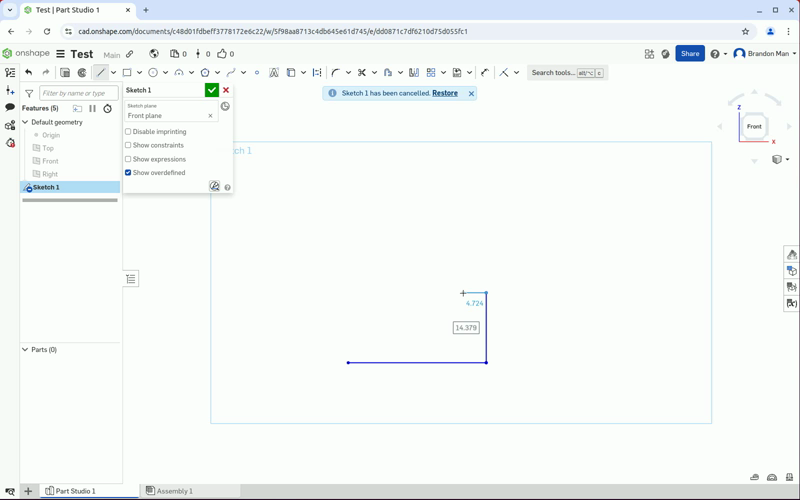
key_up(shift)
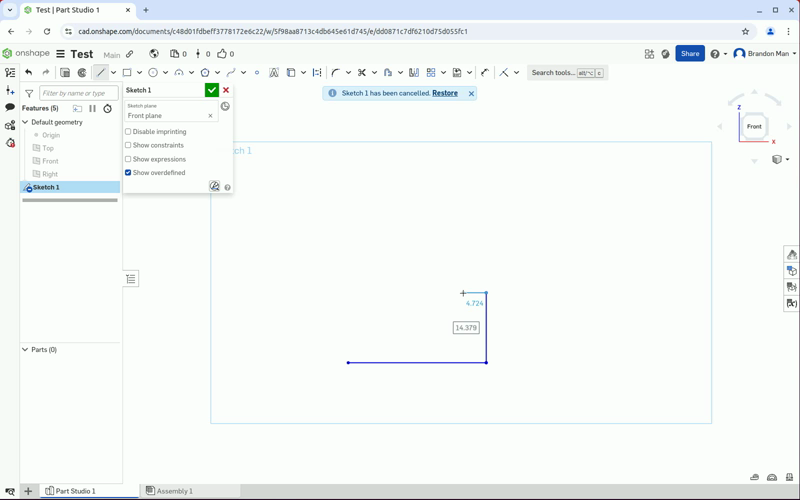
key_down(shift)
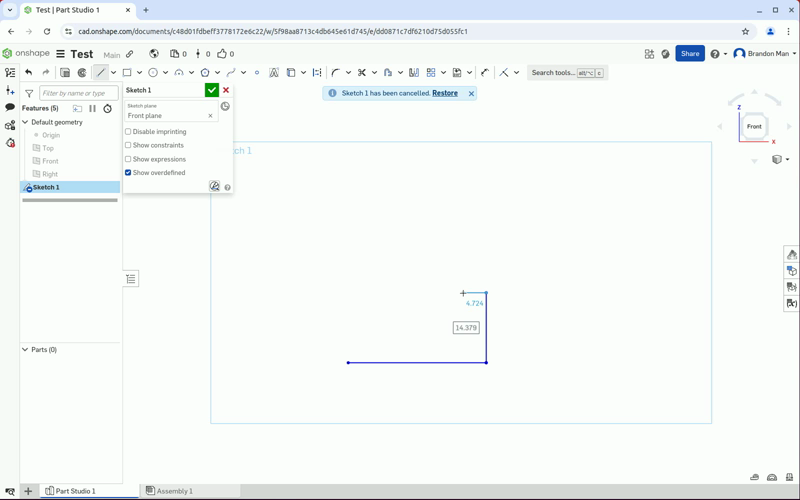
mouse_move(493, 292)
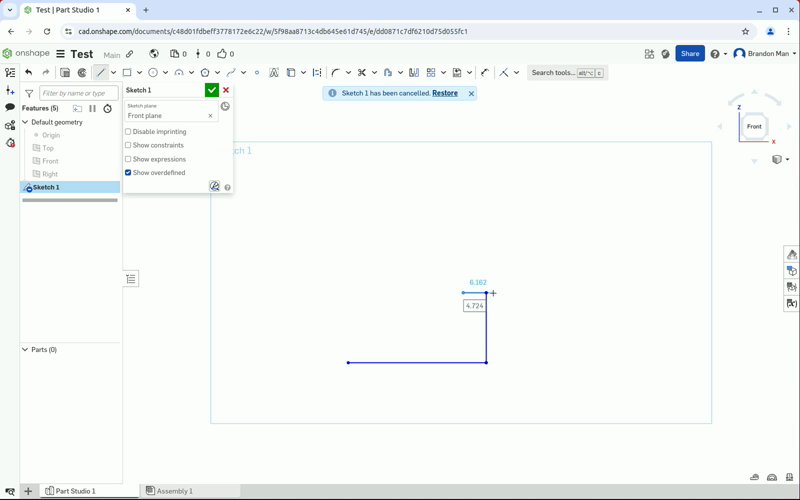
mouse_move(463, 316)
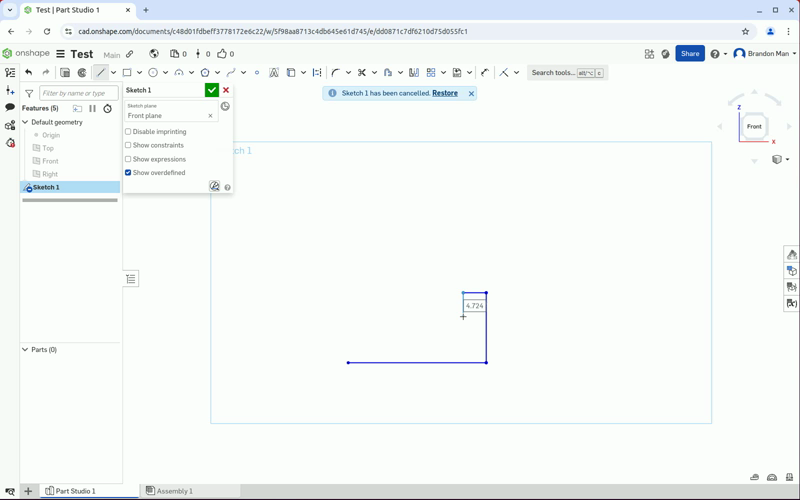
click(463, 316)
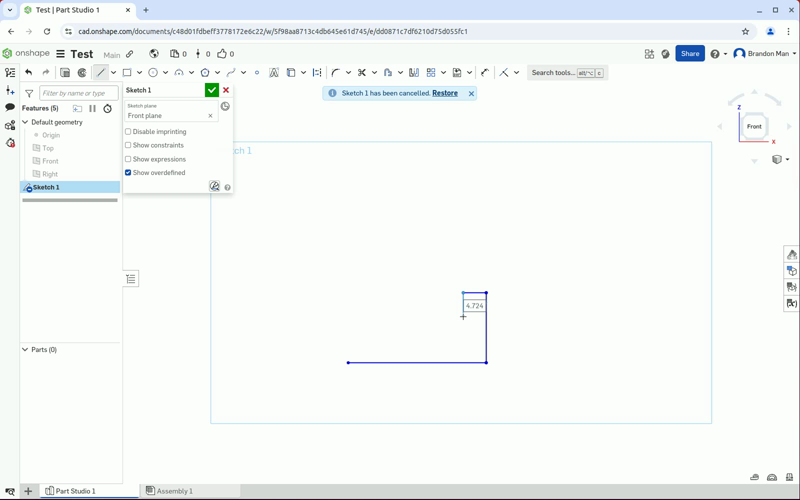
key_up(shift)
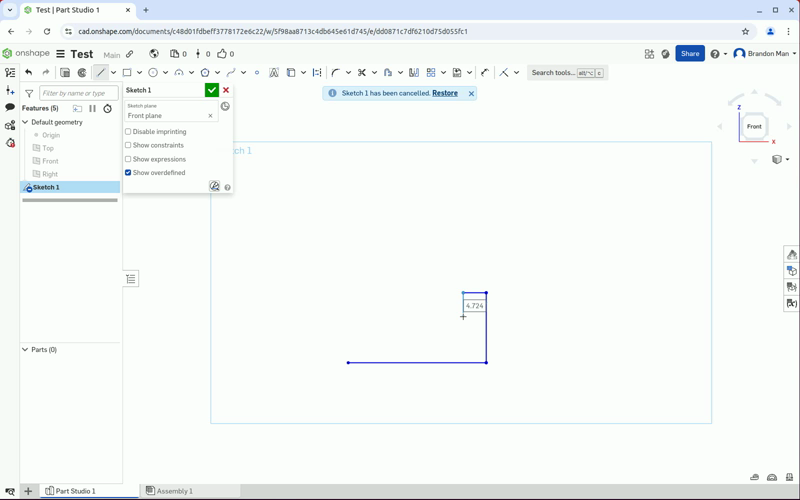
key_down(shift)
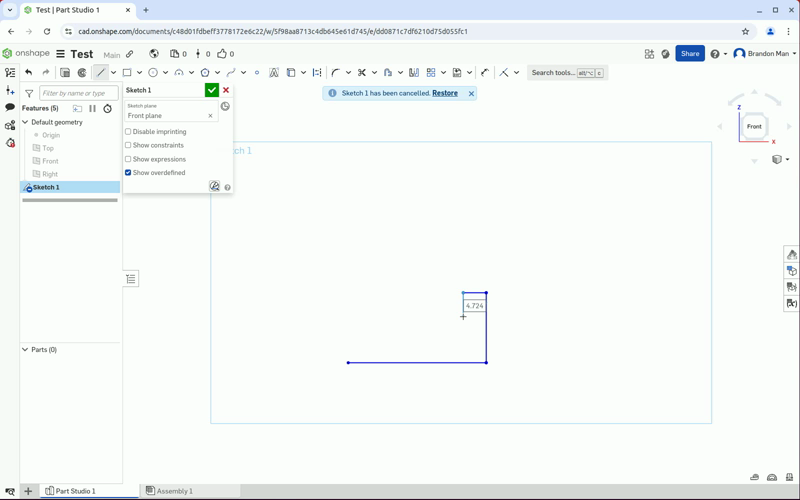
mouse_move(371, 316)
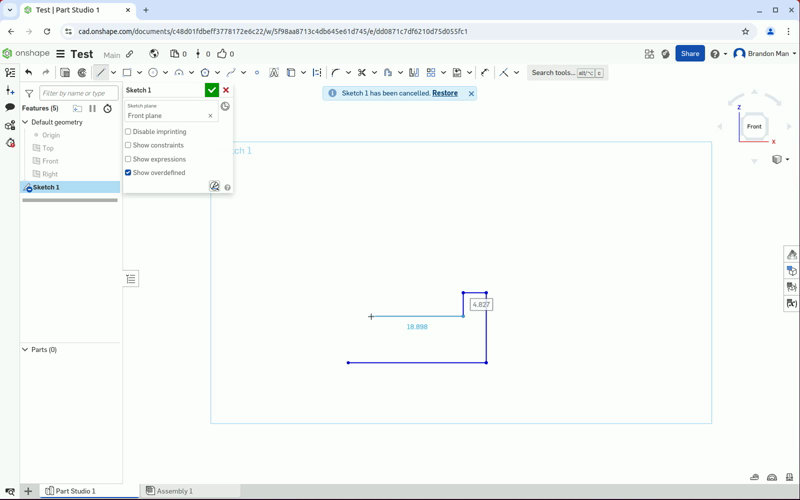
click(371, 316)
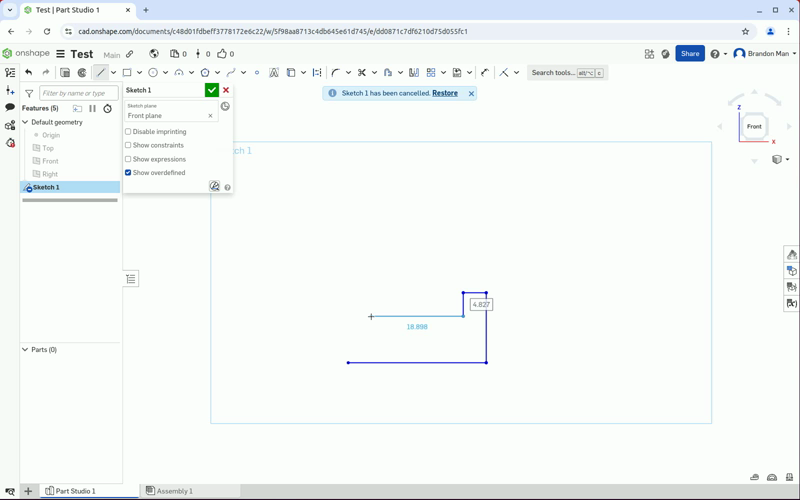
key_up(shift)
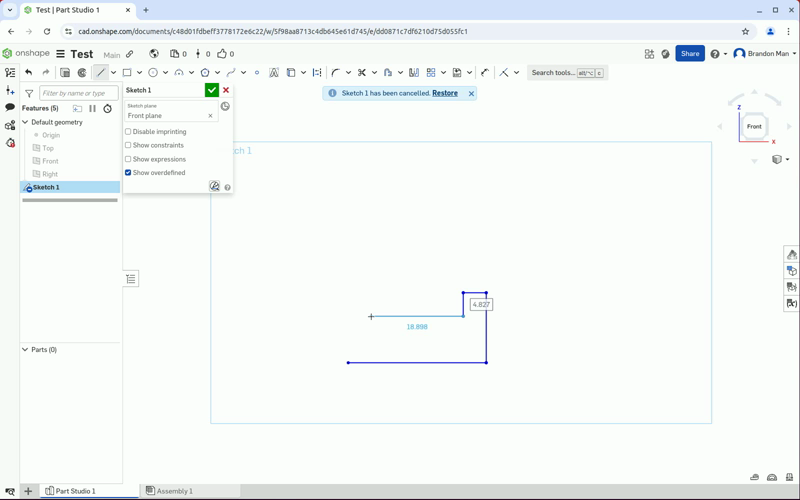
key_down(shift)
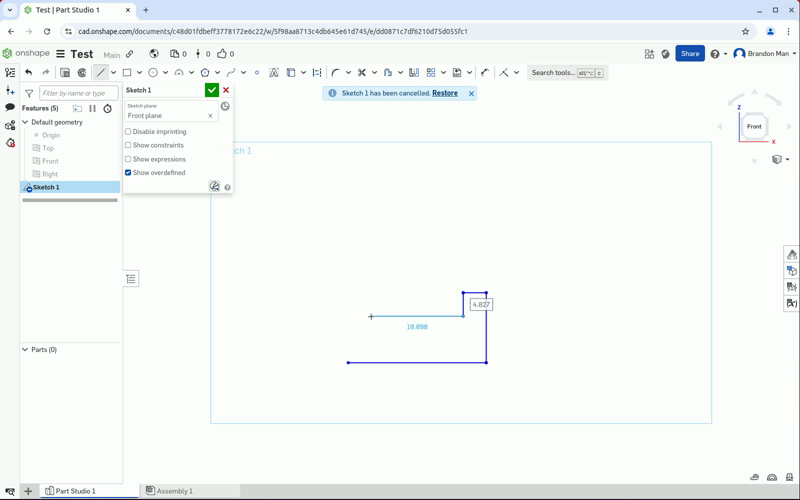
mouse_move(401, 316)
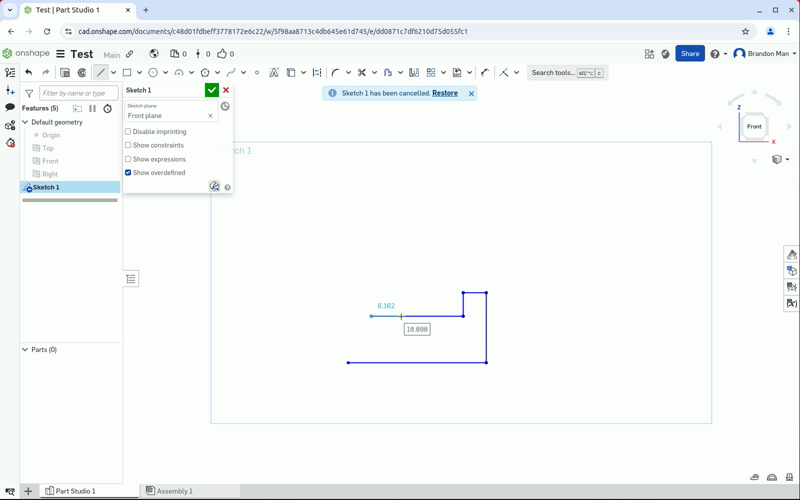
mouse_move(371, 292)
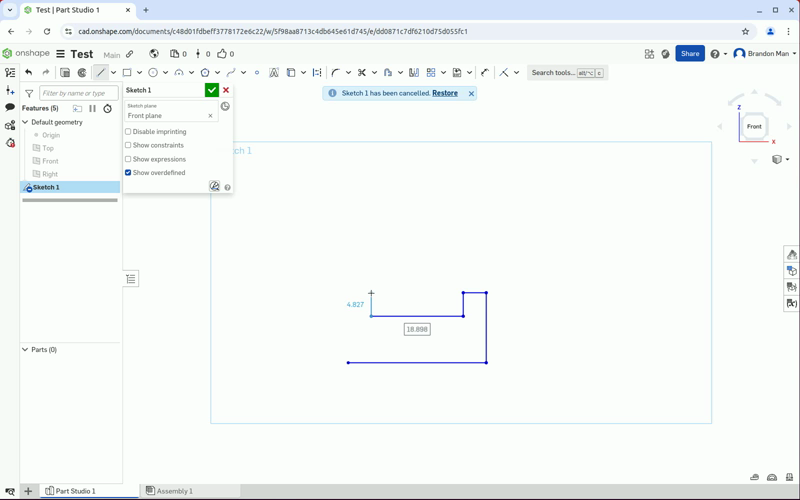
click(371, 292)
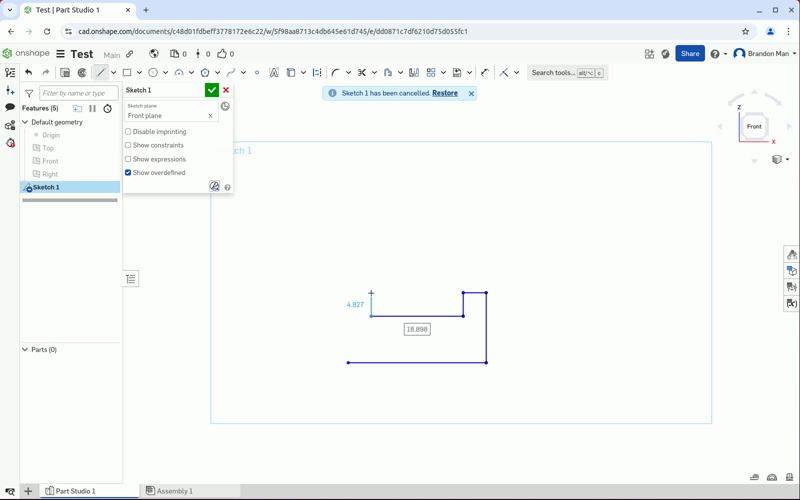
key_up(shift)
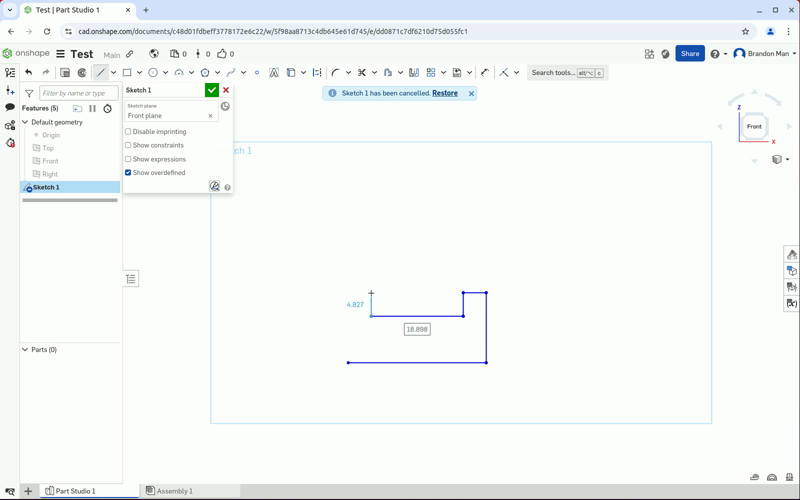
key_down(shift)
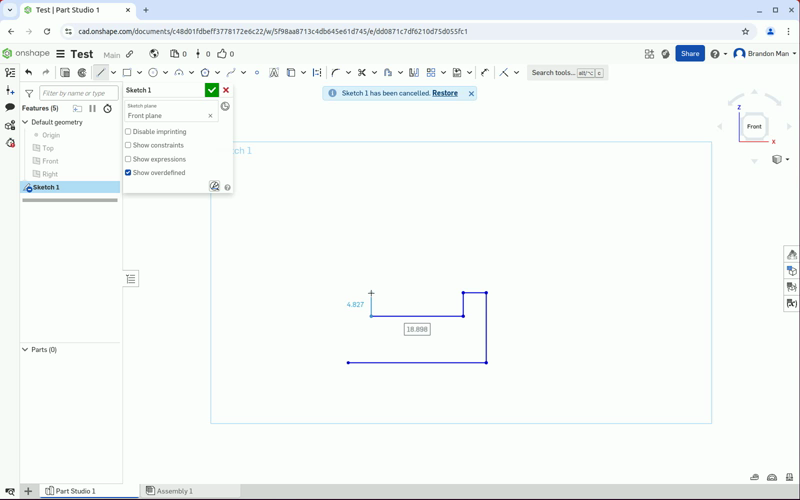
mouse_move(401, 292)
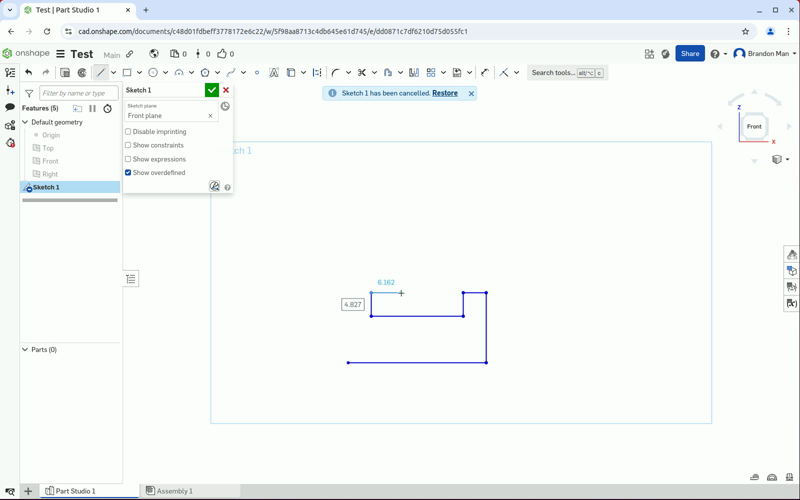
mouse_move(348, 292)
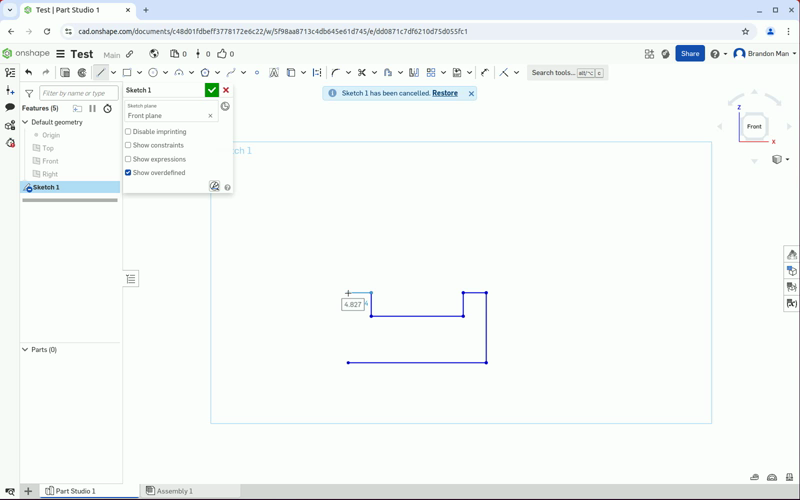
click(348, 292)
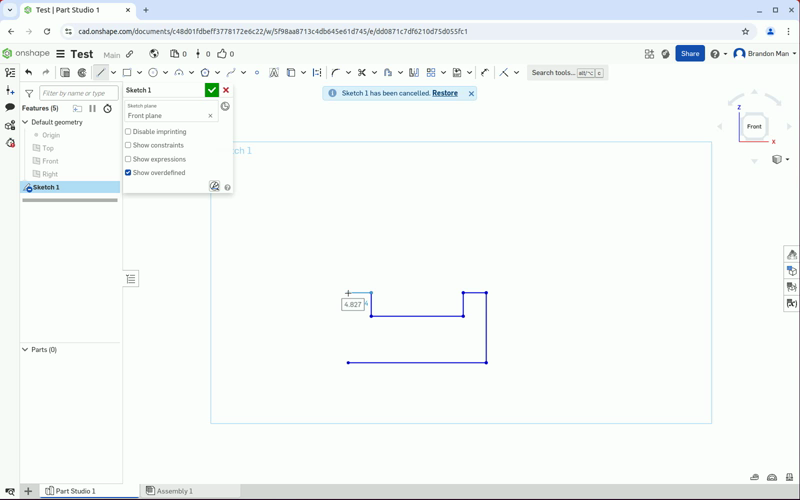
key_up(shift)
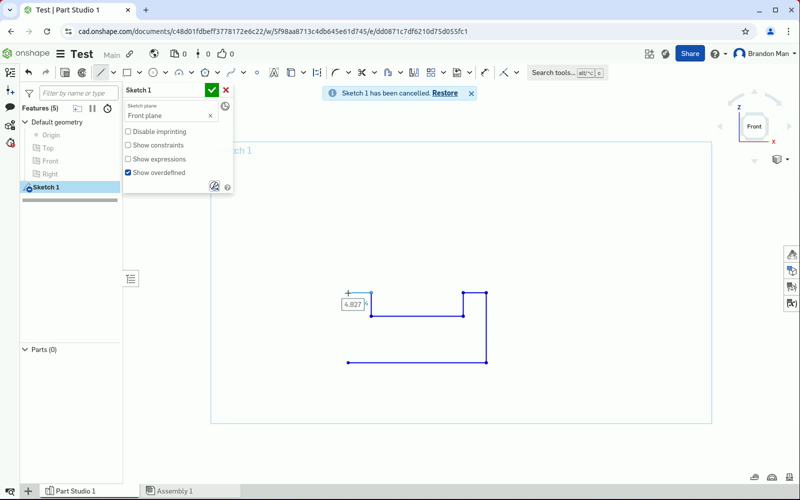
key_down(shift)
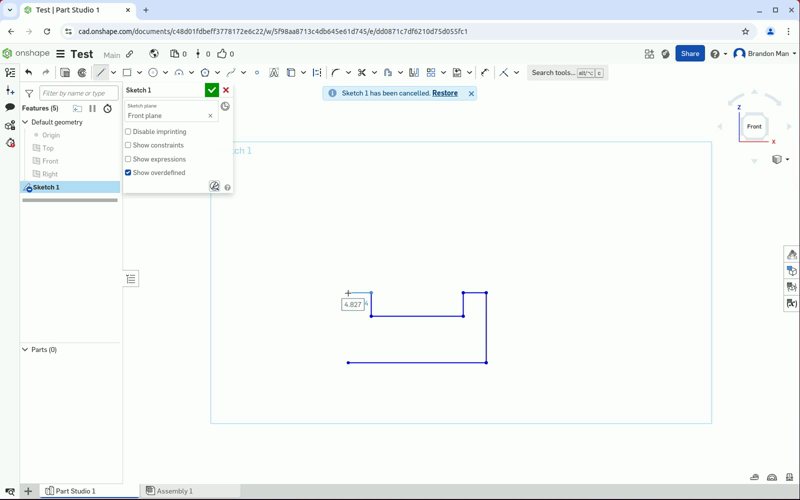
mouse_move(348, 362)
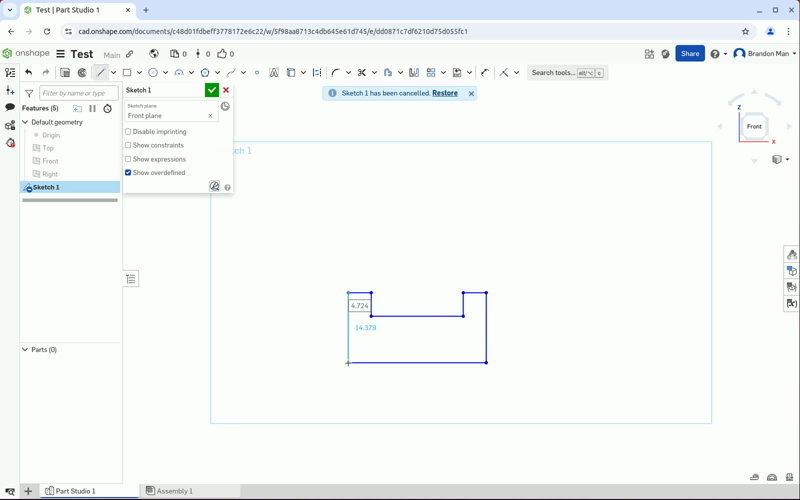
key_up(shift)
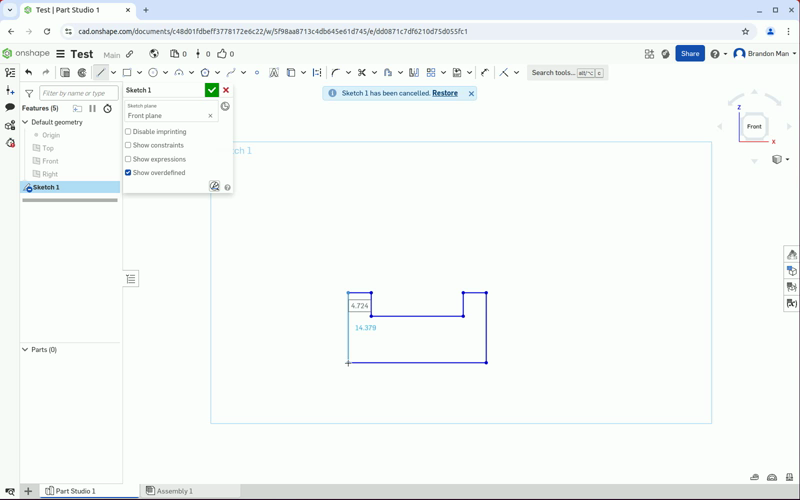
click(348, 362)
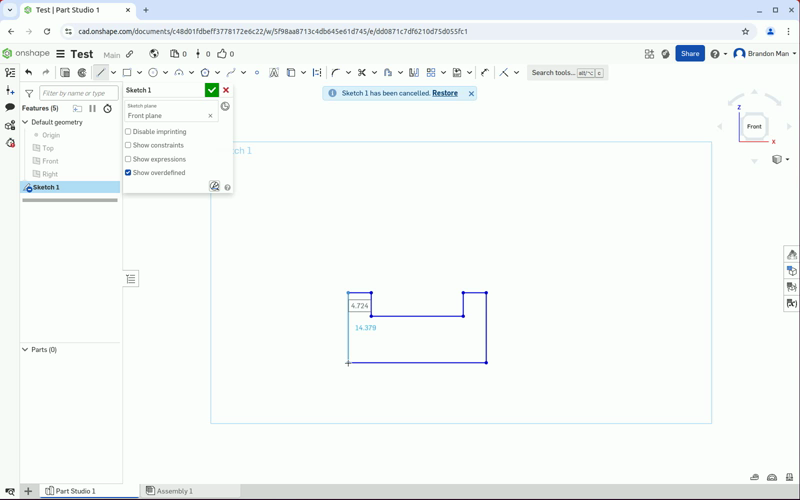
key(esc)
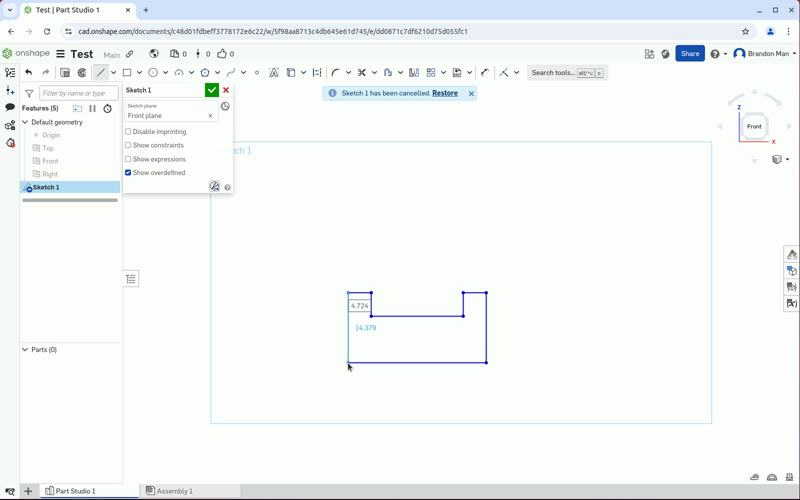
mouse_move(381, 330)
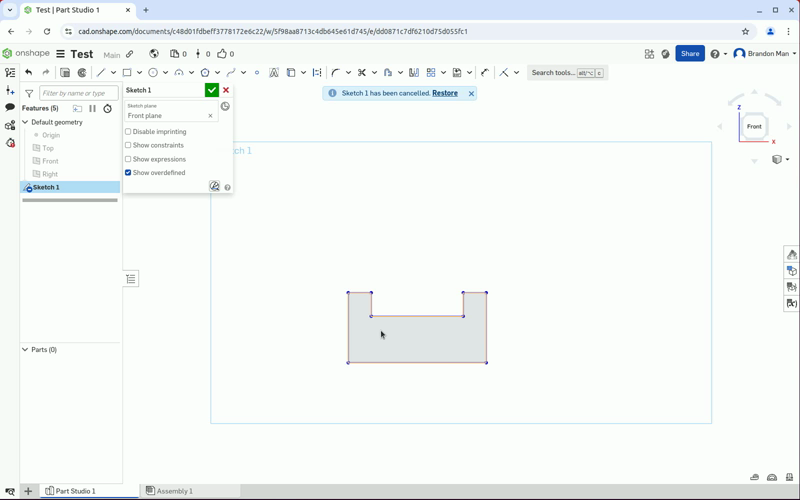
click(381, 330)
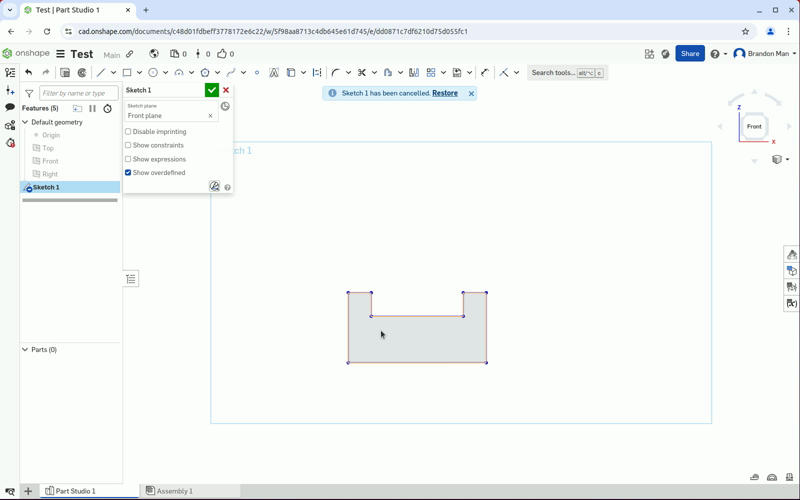
mouse_move(73, 352)
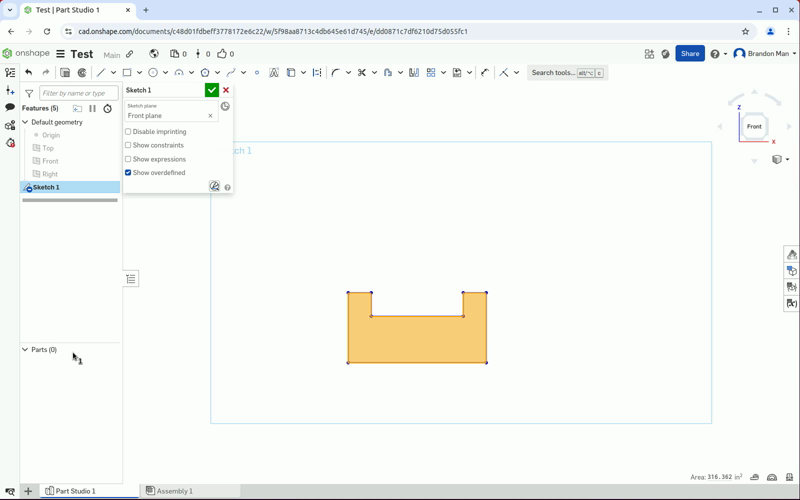
key(shift+y)
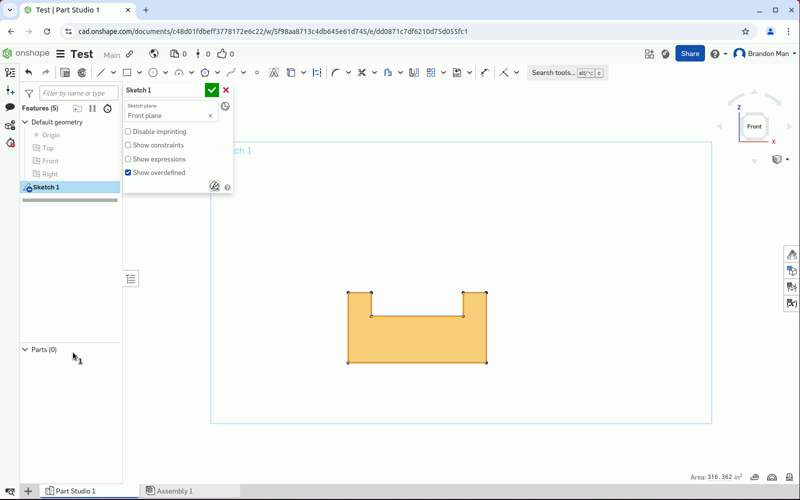
key(shift+e)
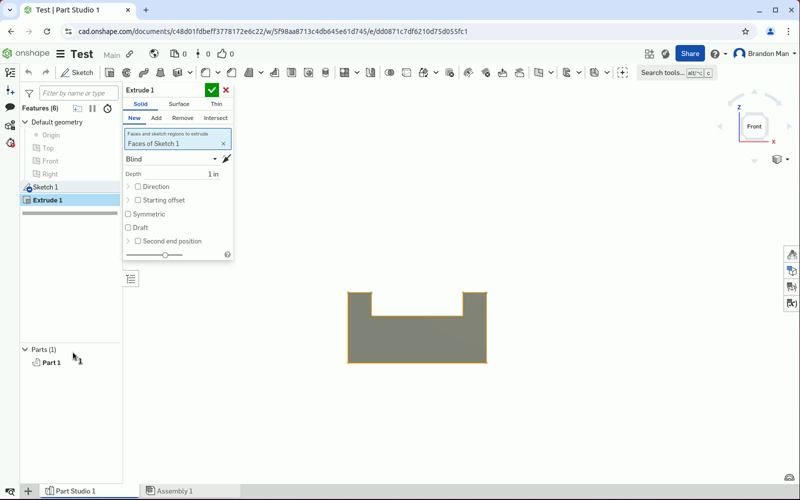
mouse_move(143, 106)
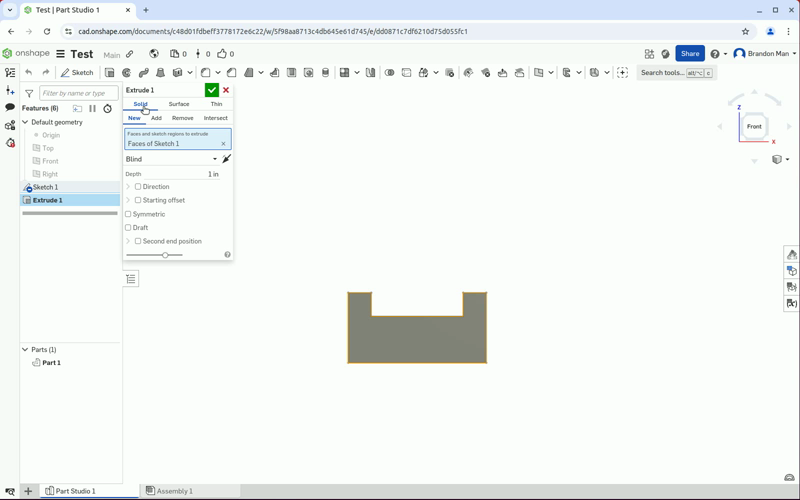
click(143, 106)
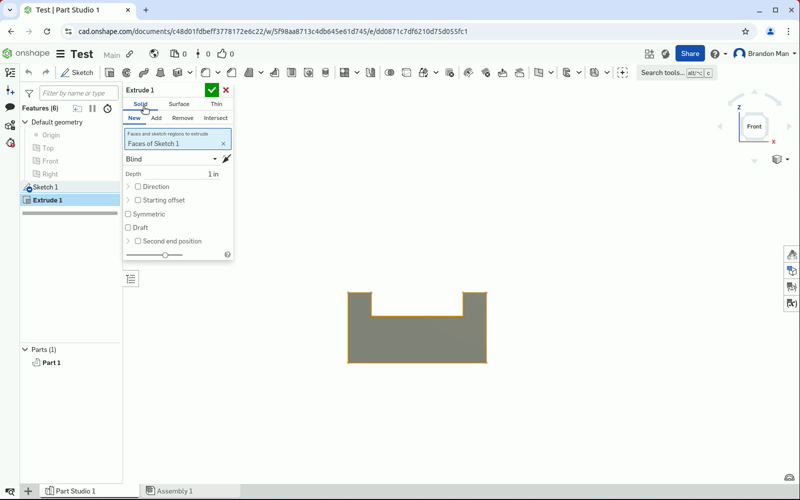
mouse_move(137, 120)
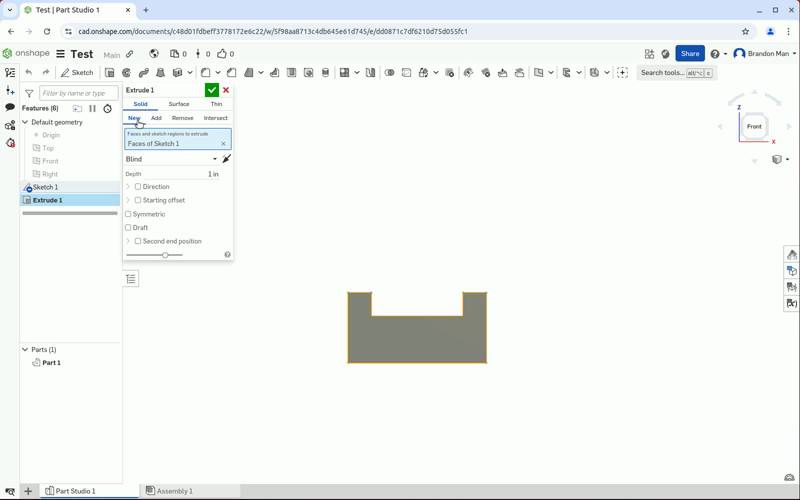
click(137, 120)
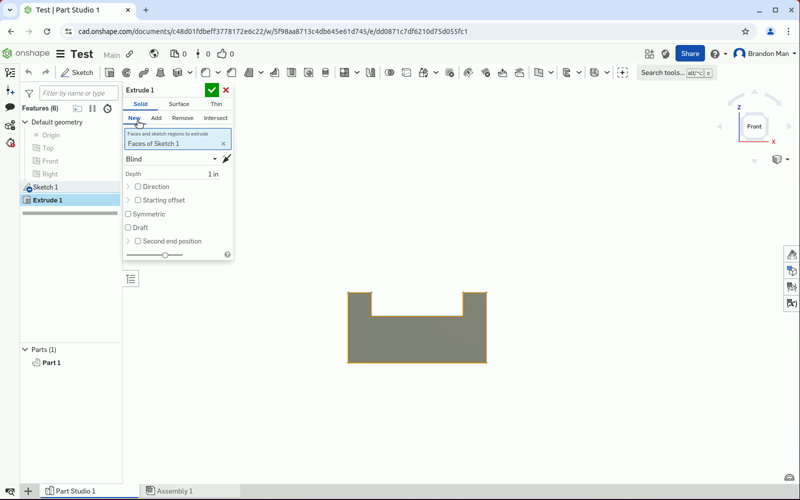
key(tab, 4)
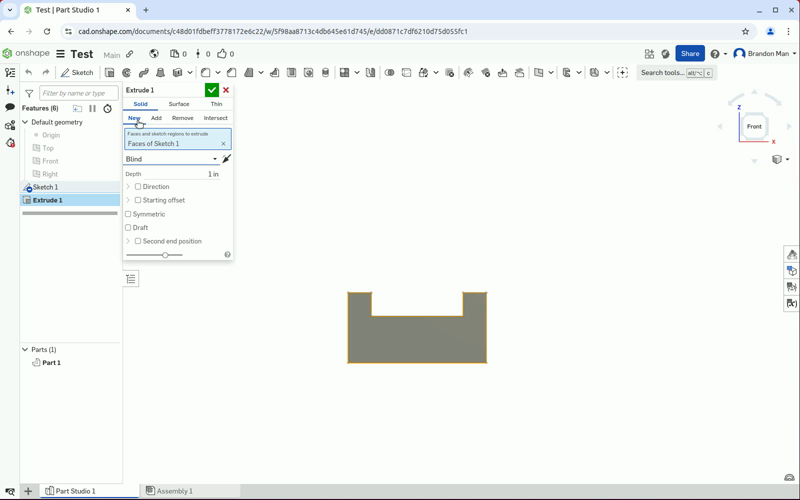
text(19.016)
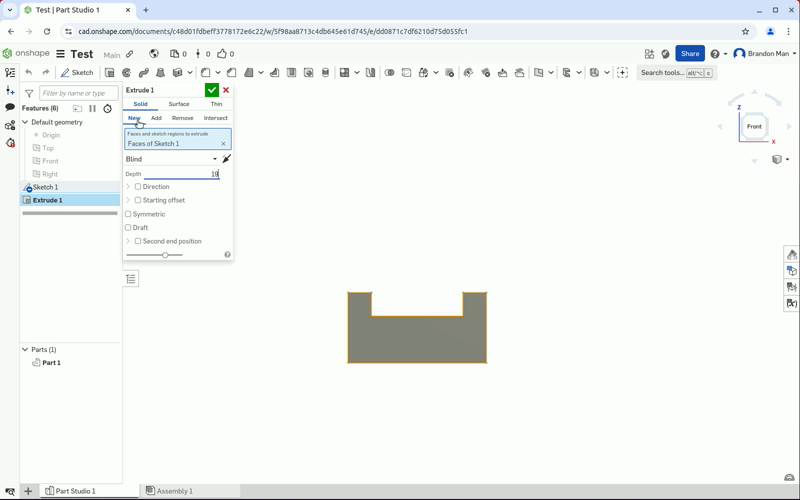
key(enter)
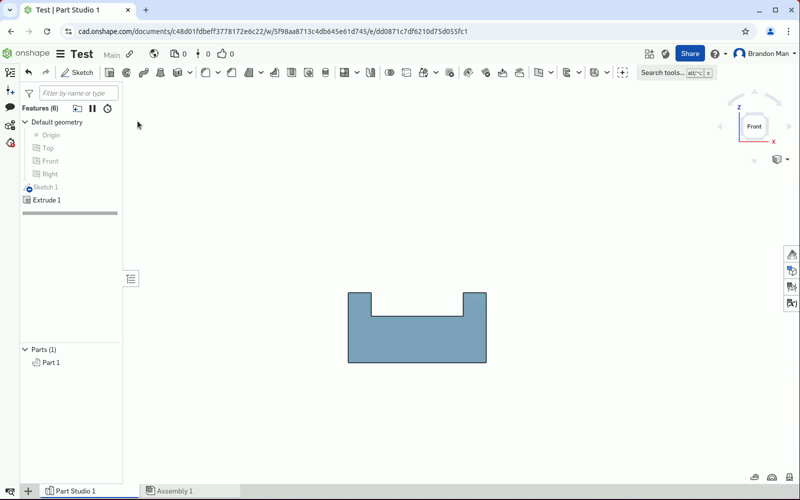
key(shift+h)
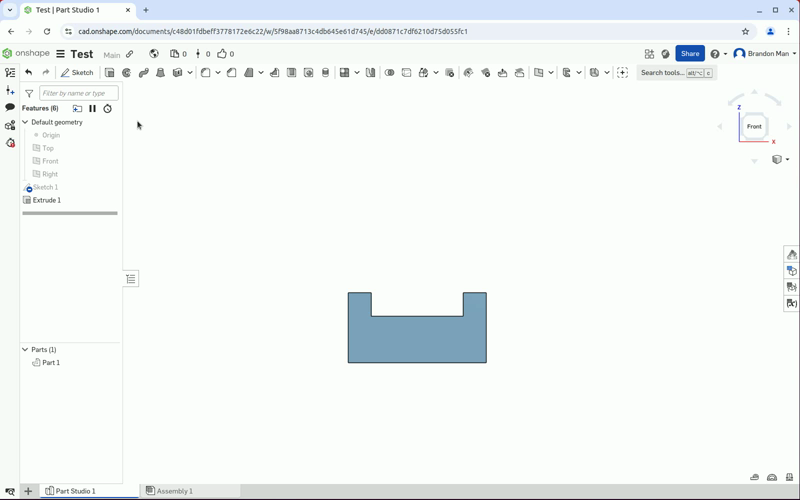
key(shift+h)
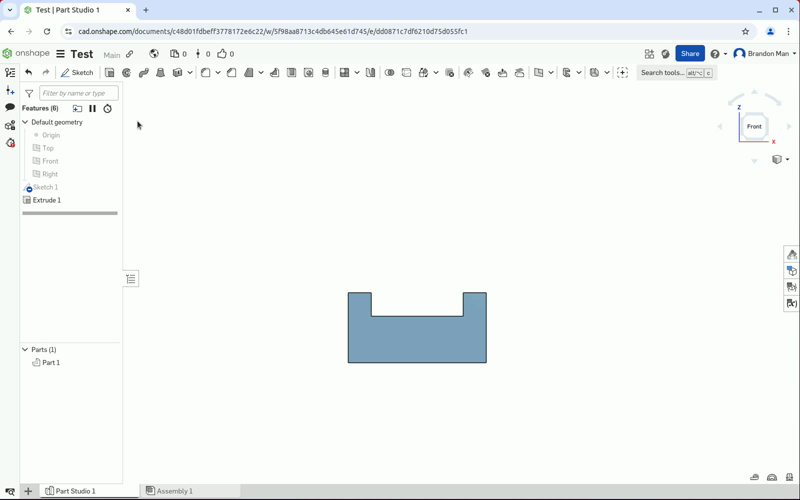
mouse_move(73, 189)
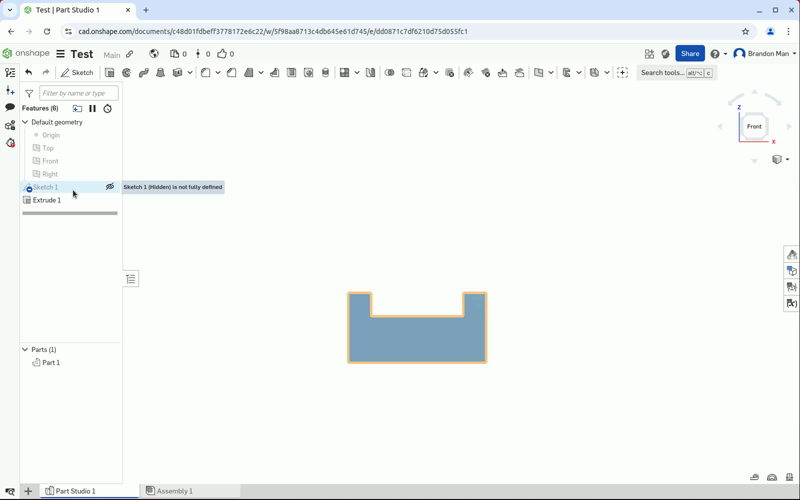
click(73, 189)
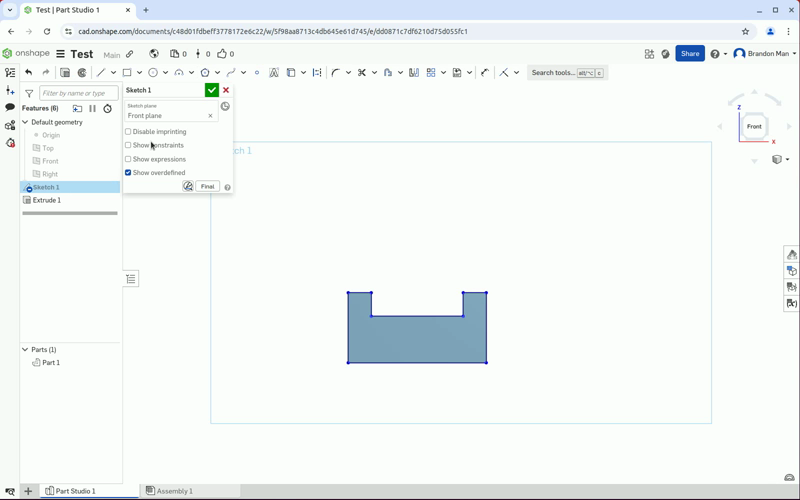
mouse_move(229, 92)
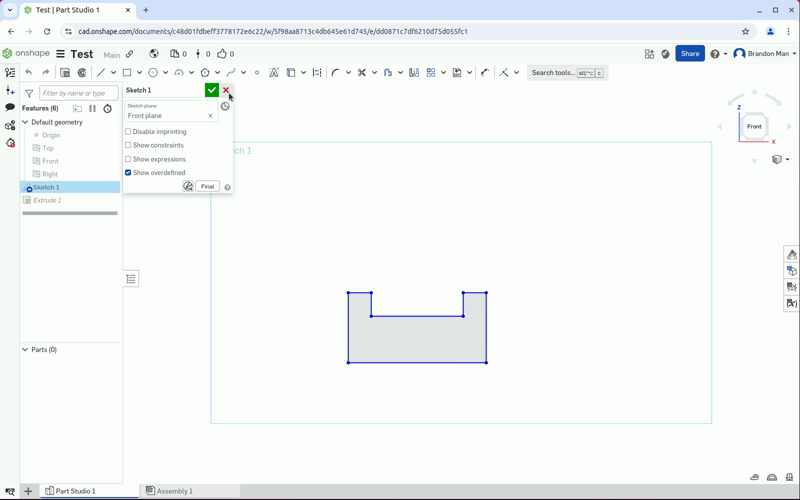
click(229, 92)
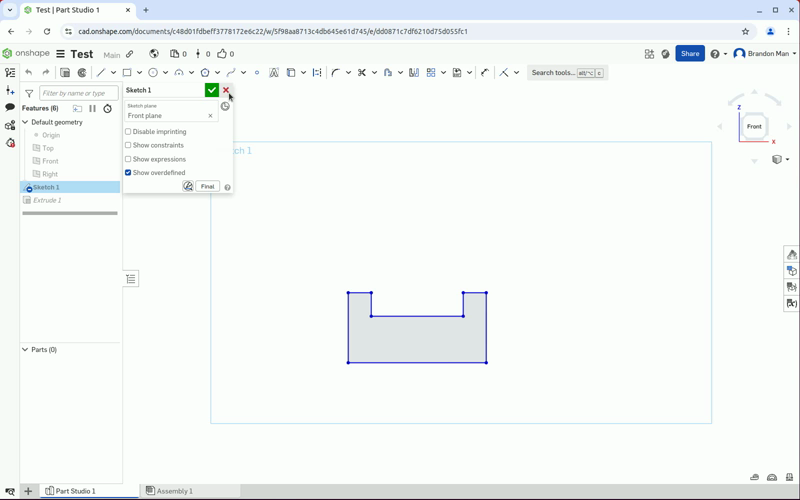
mouse_move(73, 352)
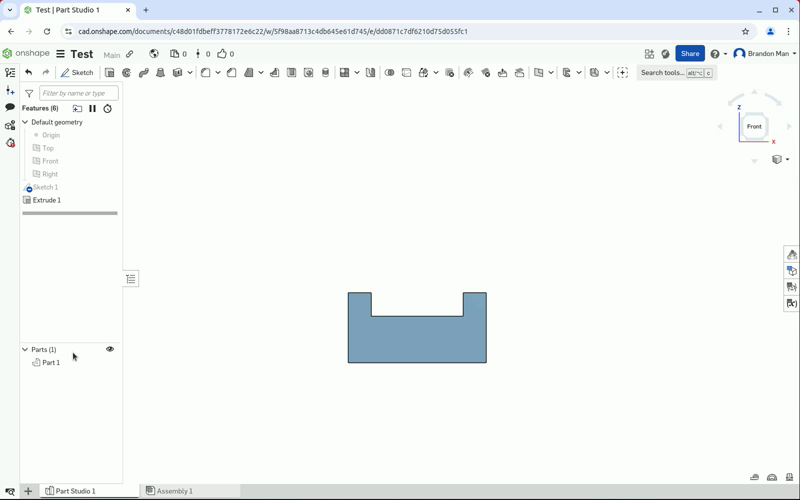
key(y)
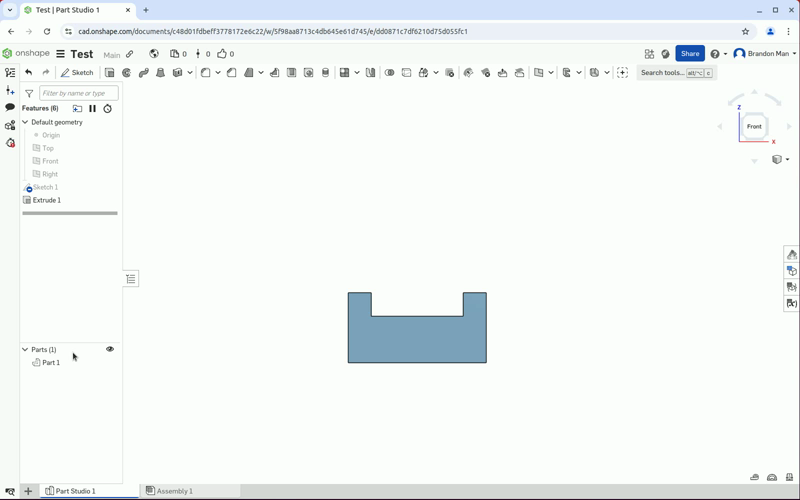
key(shift+p)
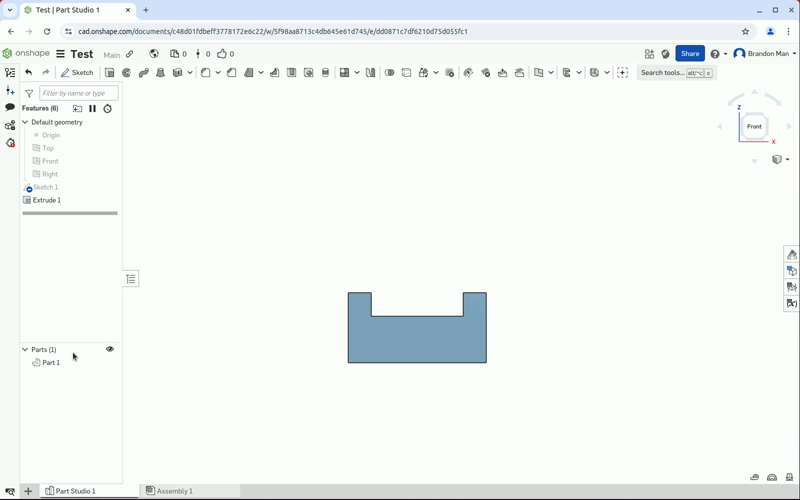
key(space)
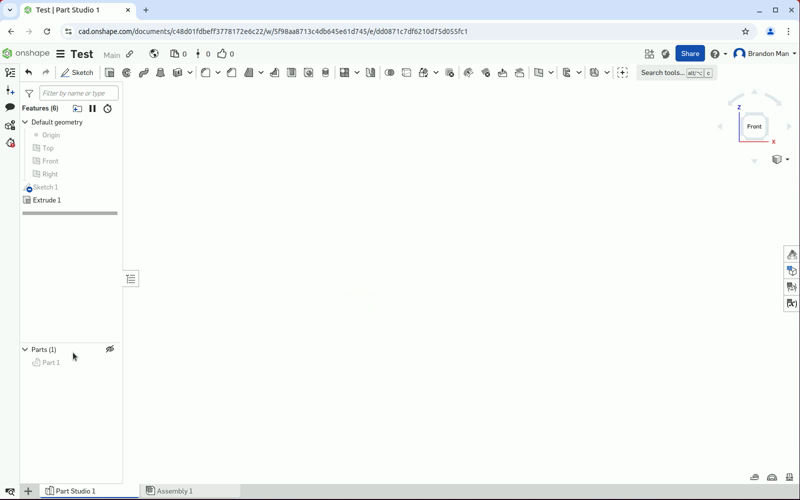
key_down(shift)
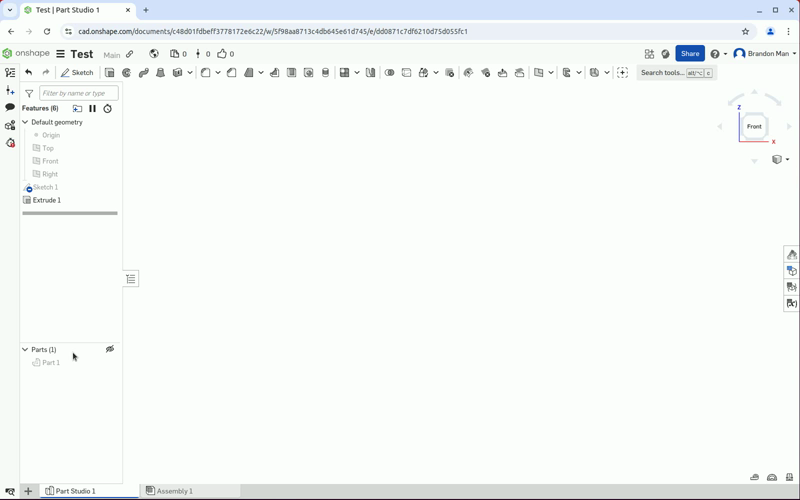
key(left)
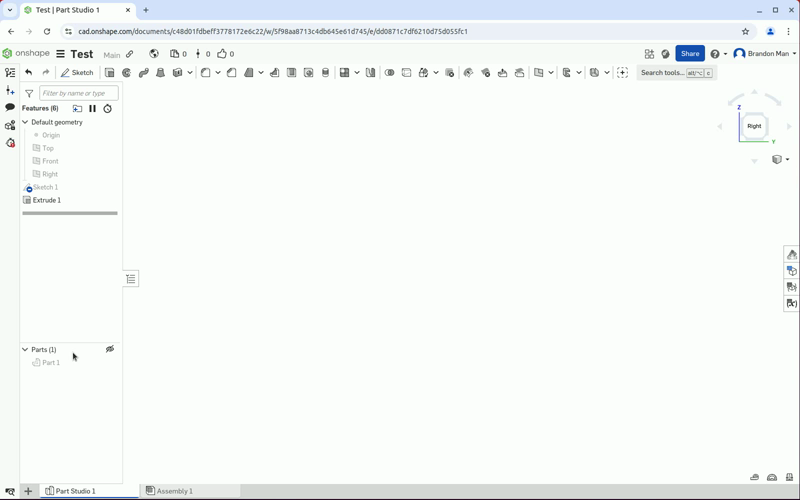
key_up(shift)
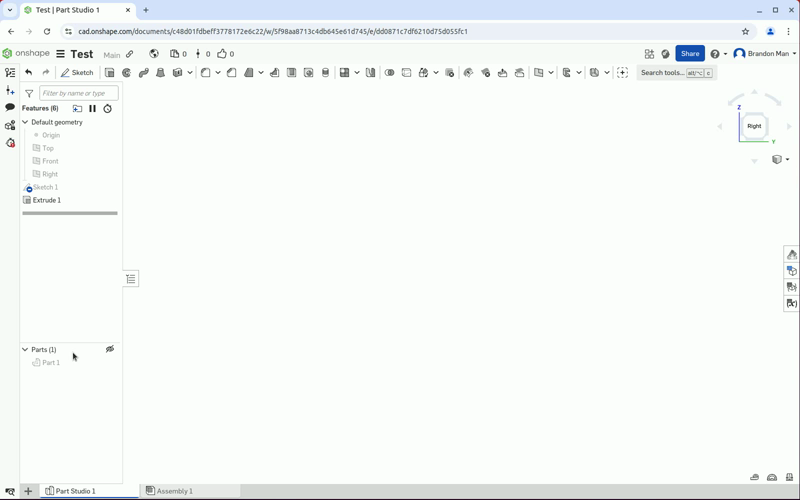
mouse_move(73, 352)
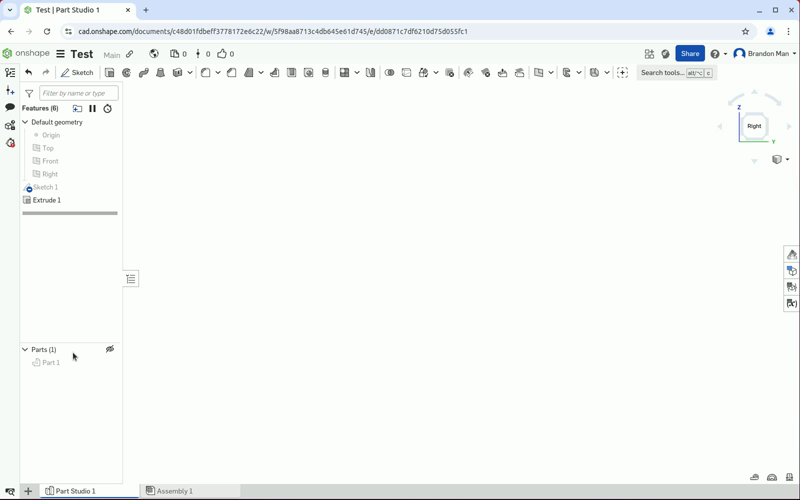
key(shift+y)
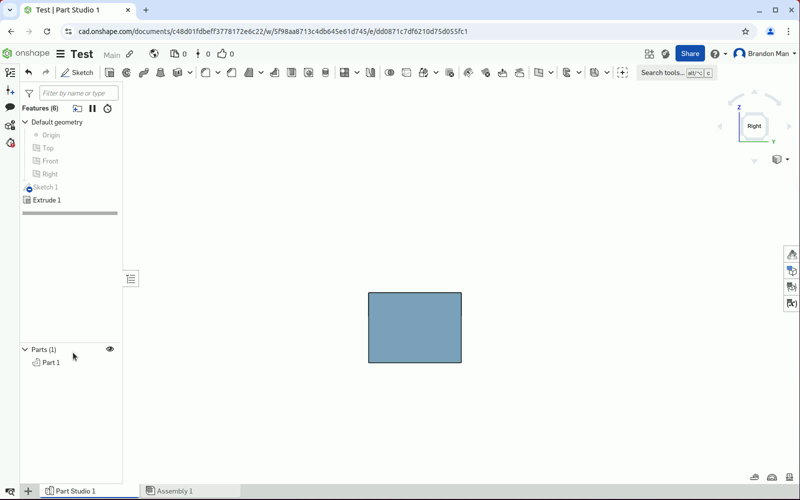
mouse_move(541, 75)
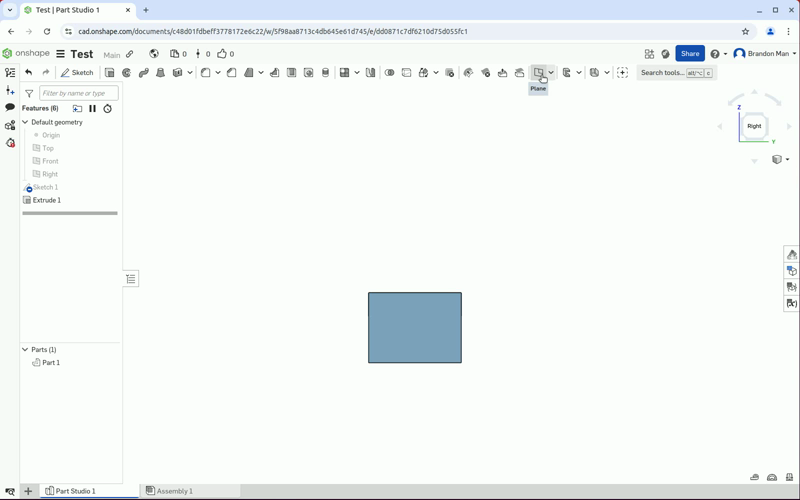
click(541, 75)
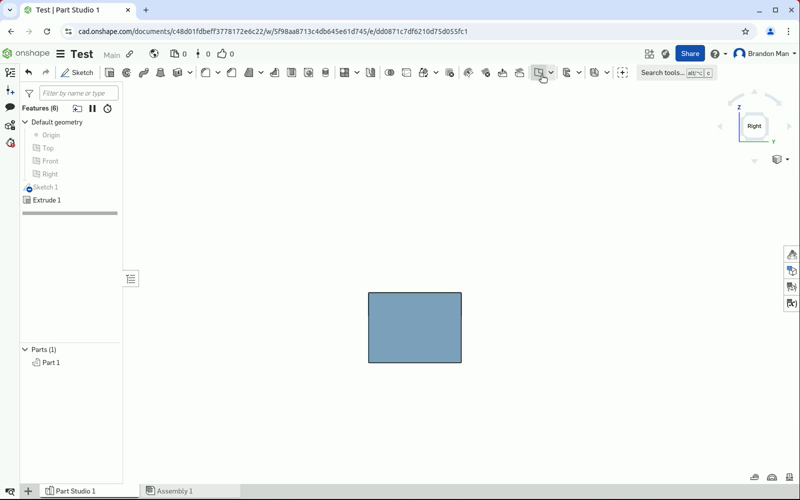
mouse_move(73, 176)
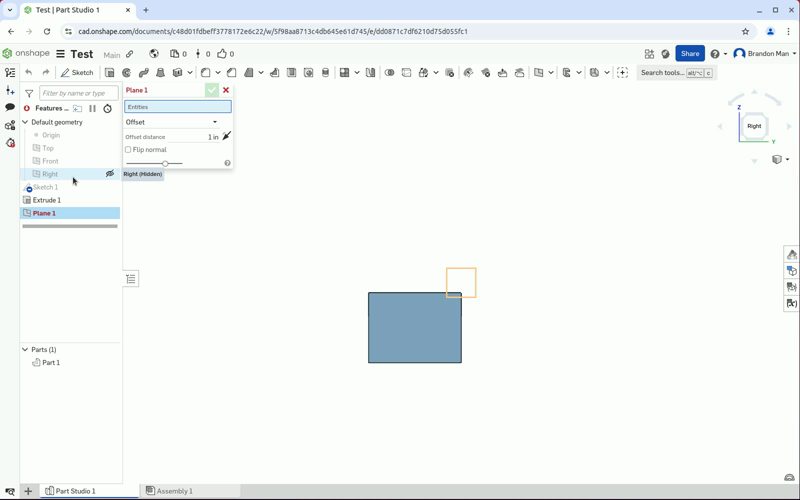
click(73, 176)
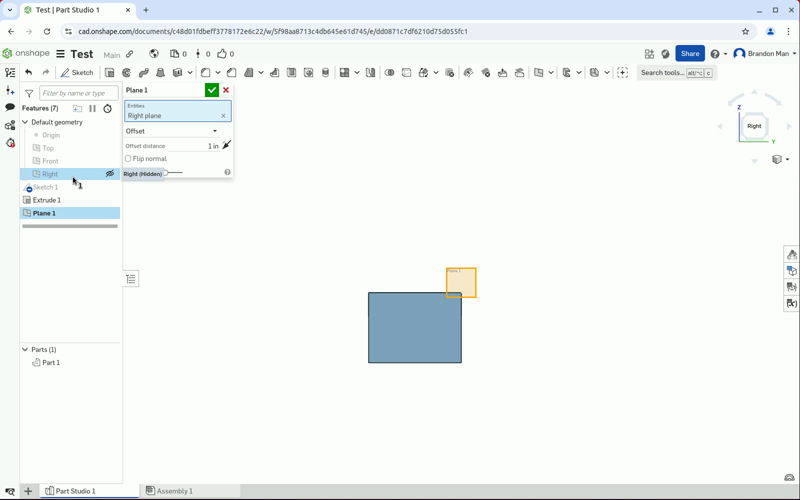
key(tab, 2)
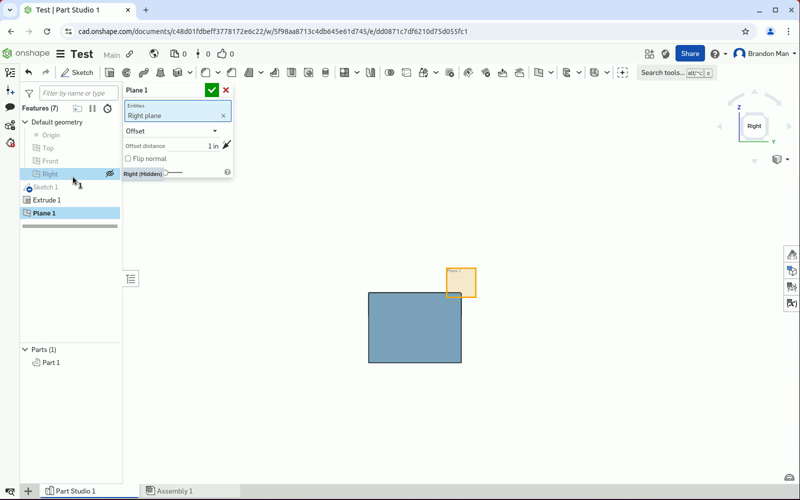
text(5.299)
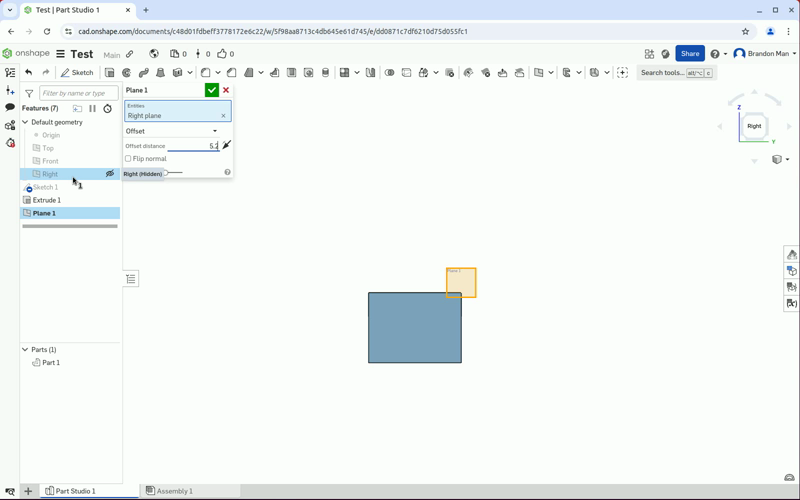
key(enter, 2)
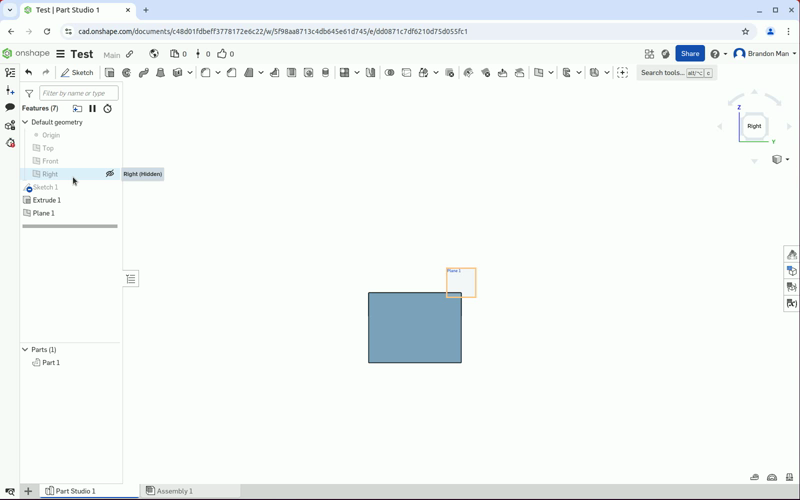
key(shift+s)
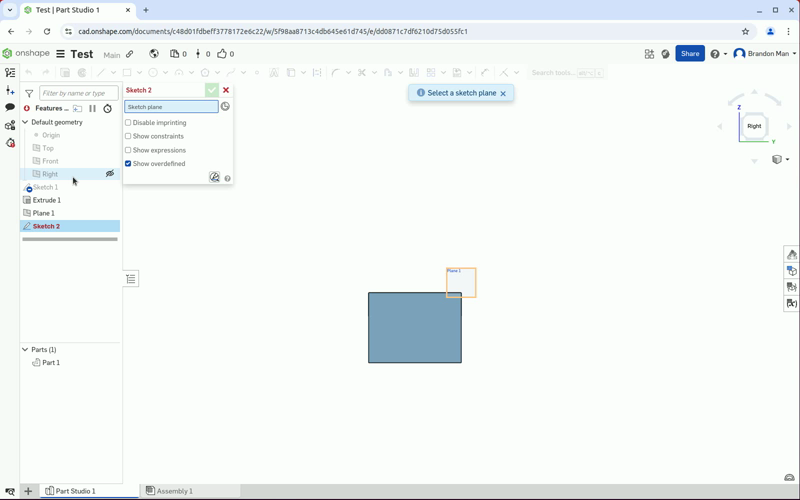
mouse_move(73, 215)
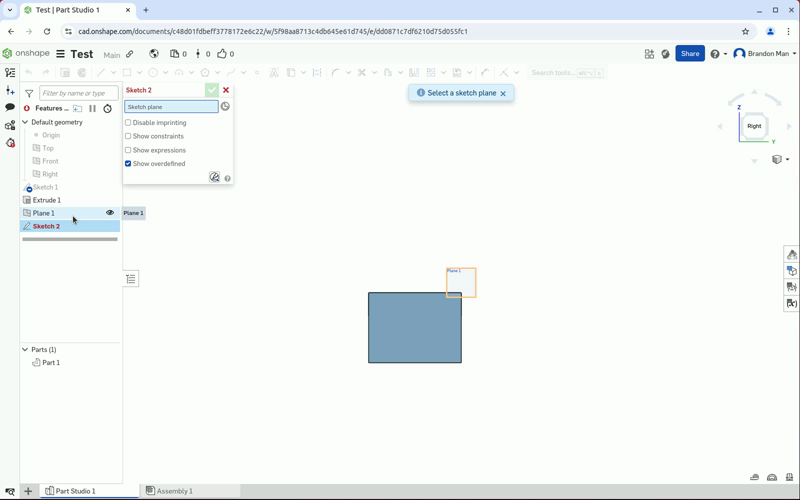
click(73, 215)
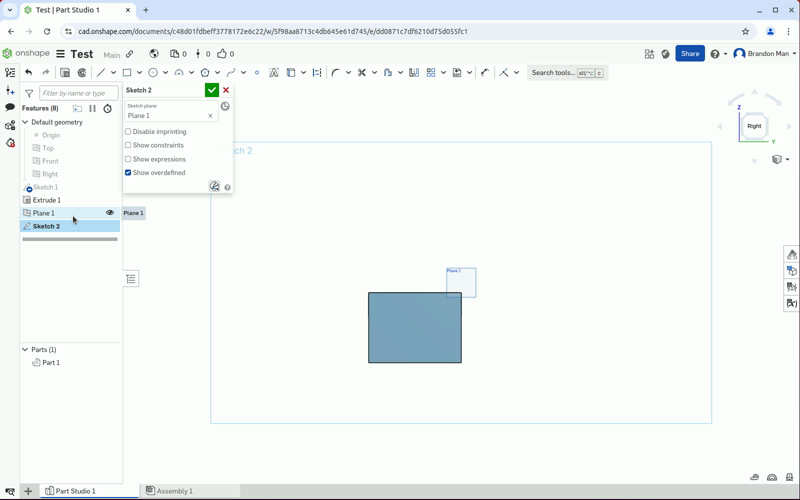
mouse_move(73, 352)
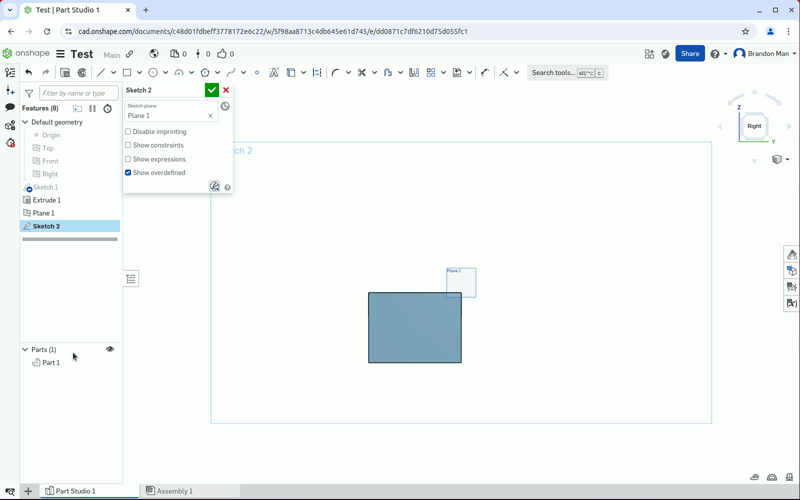
key(y)
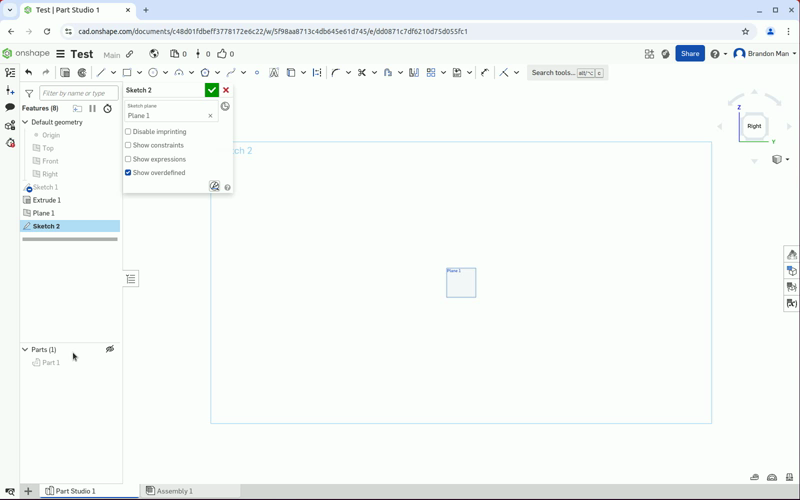
key(l)
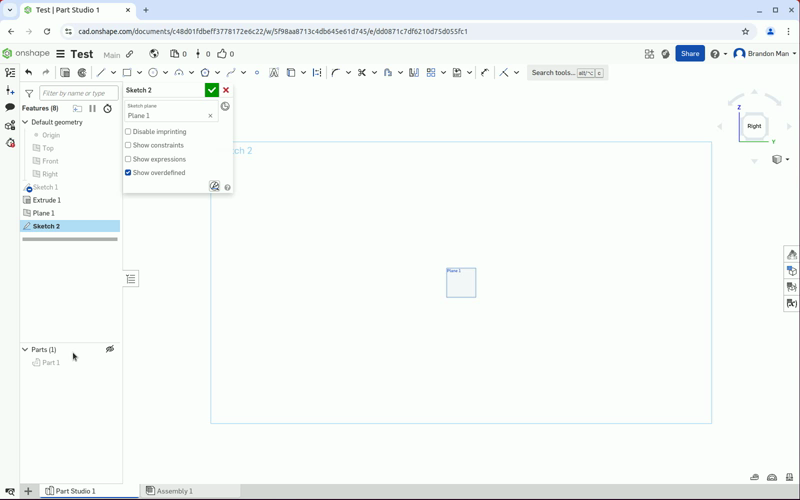
key_down(shift)
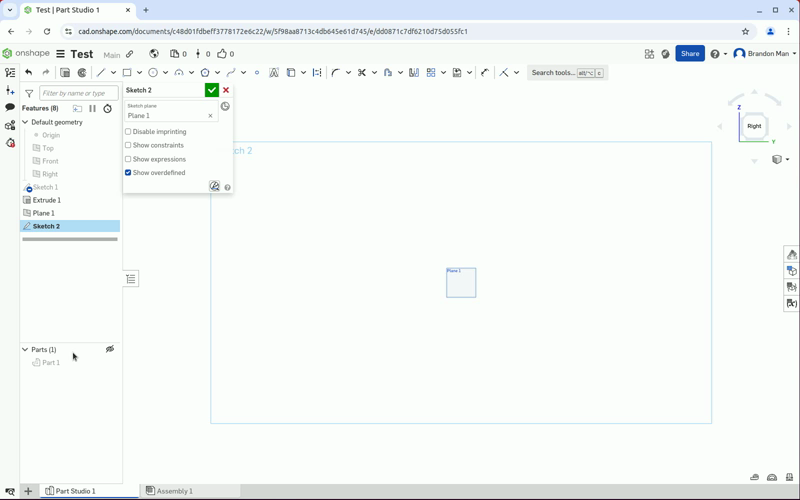
mouse_move(391, 362)
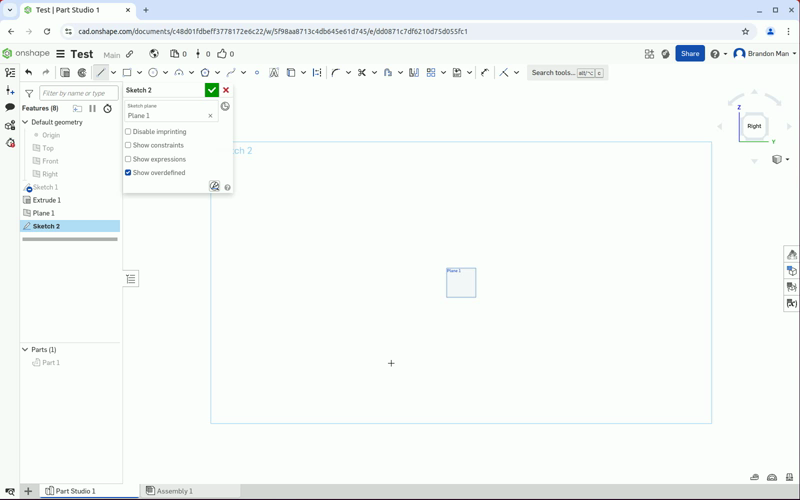
click(391, 362)
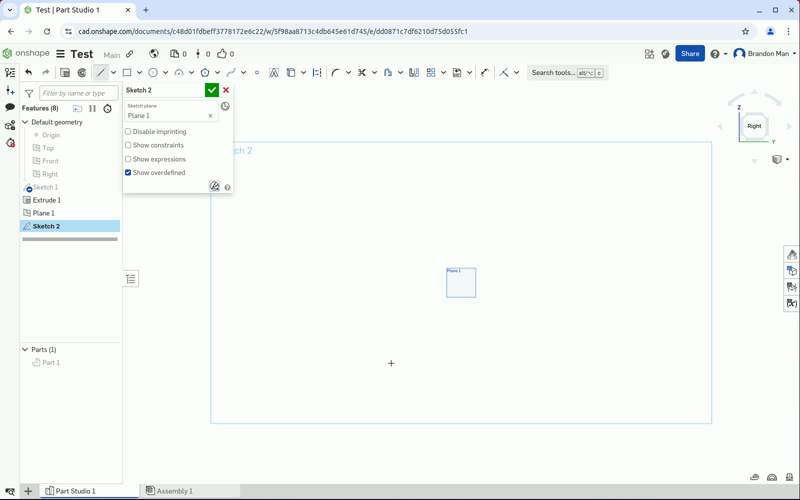
key_up(shift)
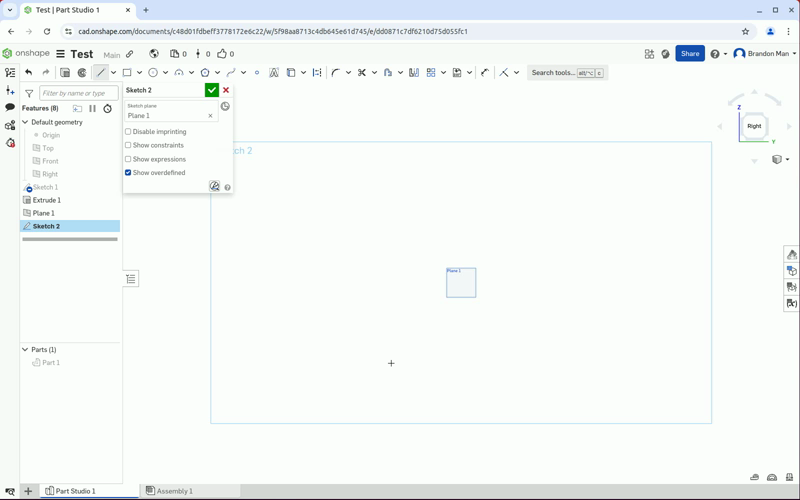
key_down(shift)
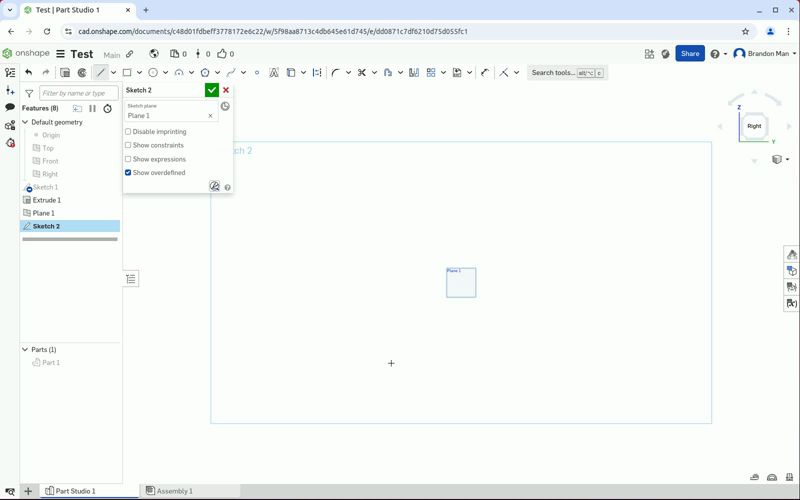
mouse_move(421, 362)
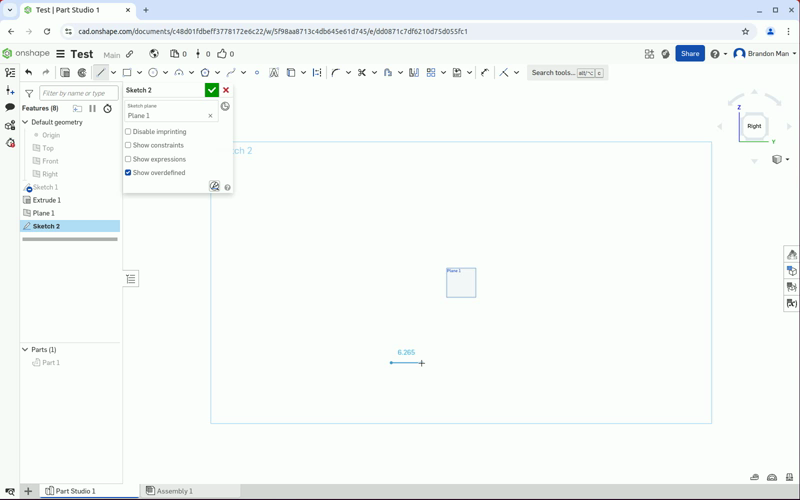
mouse_move(437, 362)
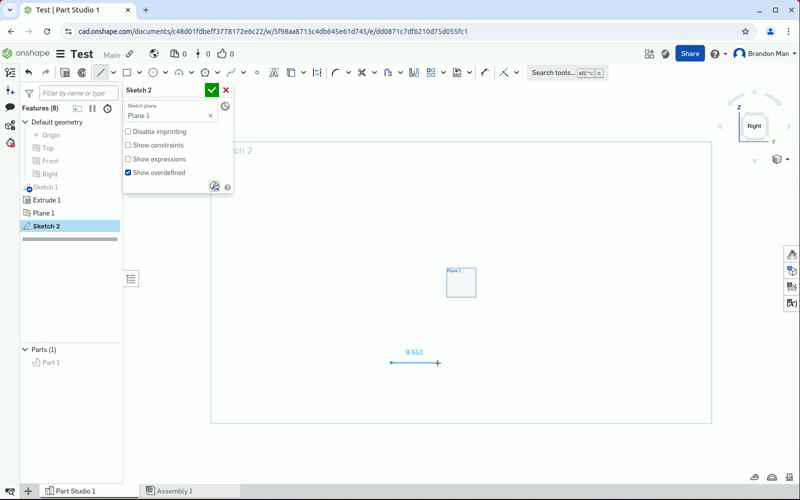
click(437, 362)
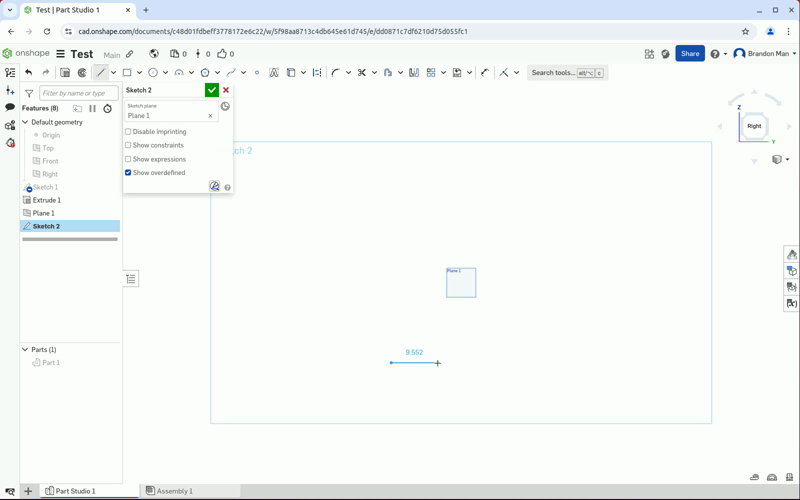
key_up(shift)
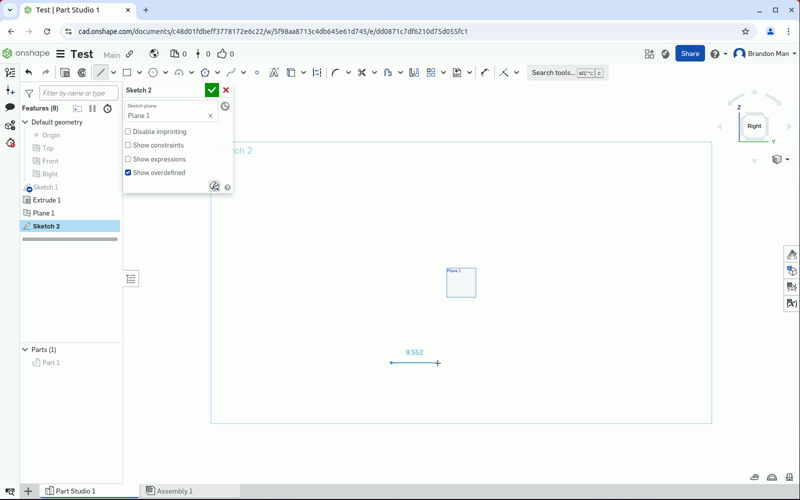
key_down(shift)
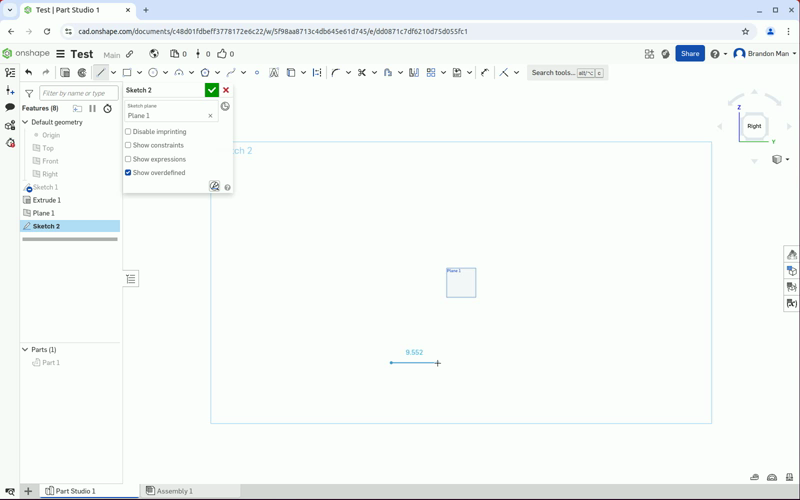
mouse_move(467, 362)
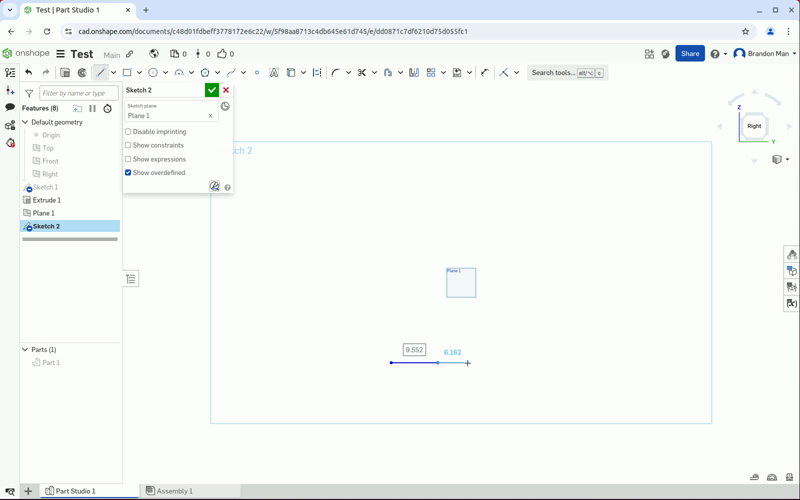
mouse_move(437, 339)
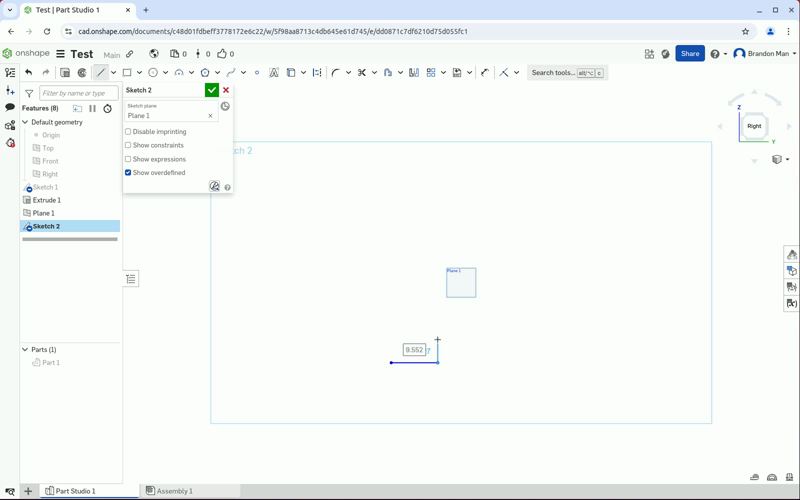
click(437, 339)
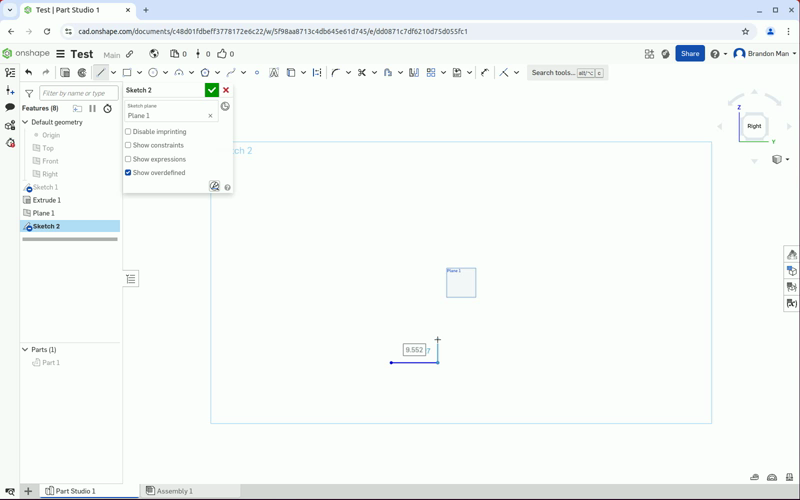
key_up(shift)
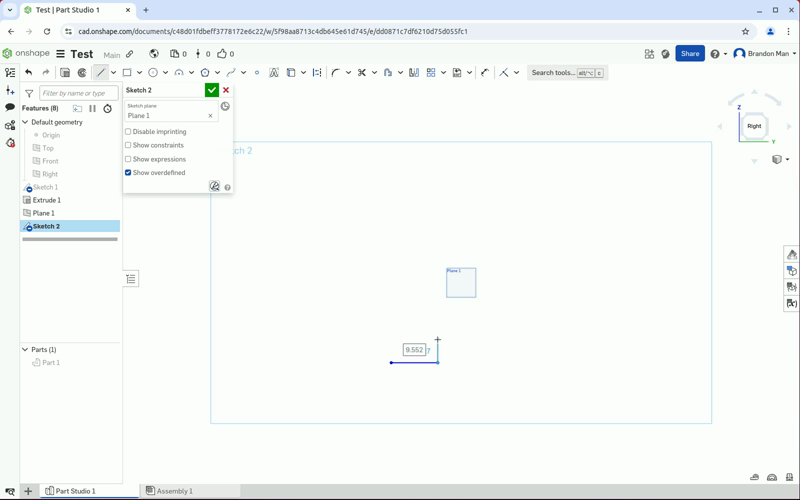
key_down(shift)
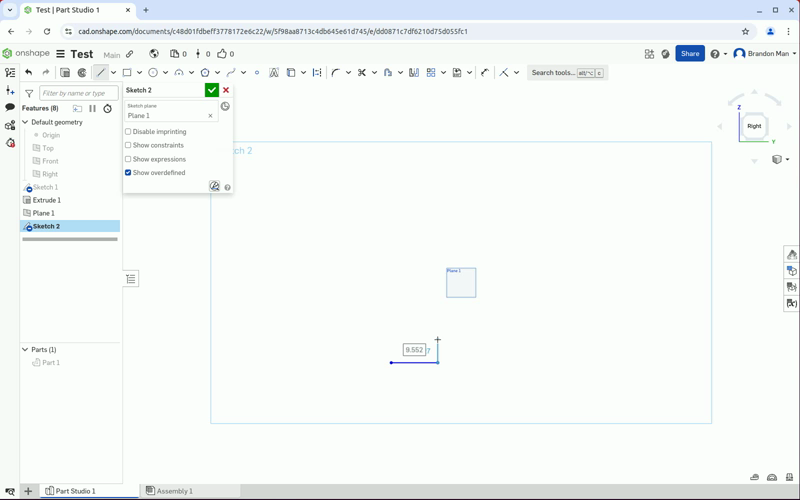
mouse_move(467, 339)
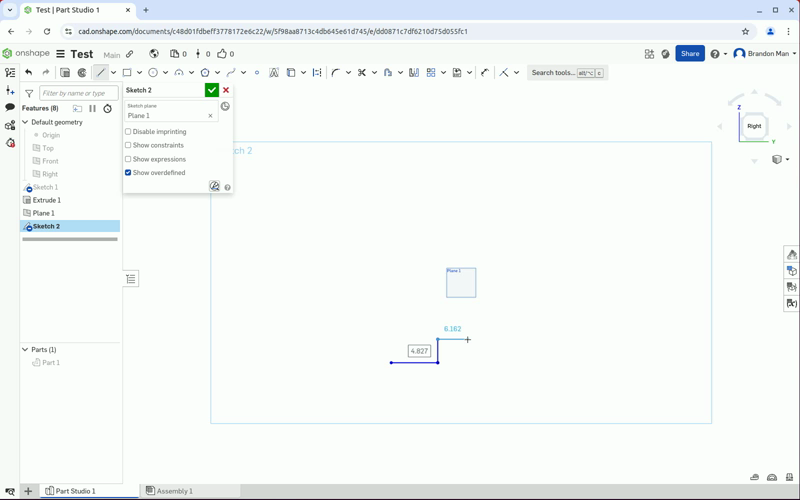
mouse_move(391, 339)
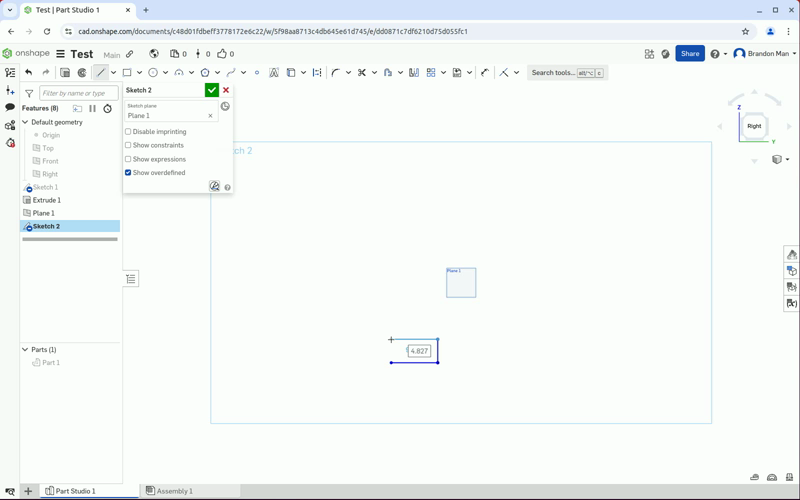
click(391, 339)
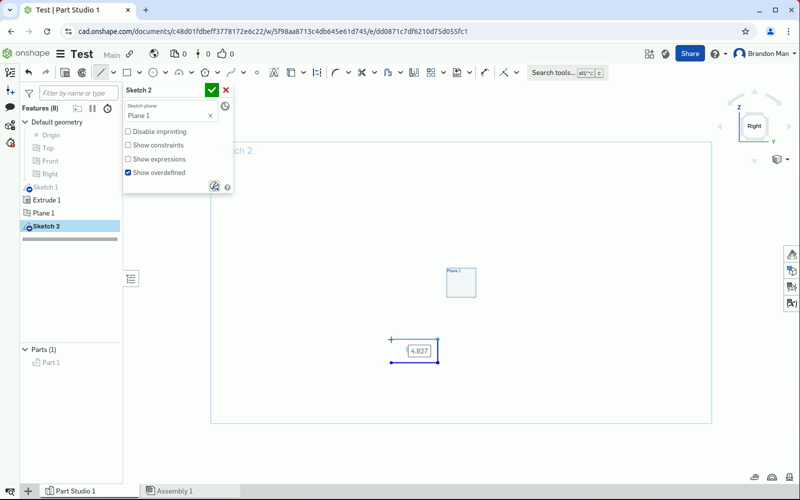
key_up(shift)
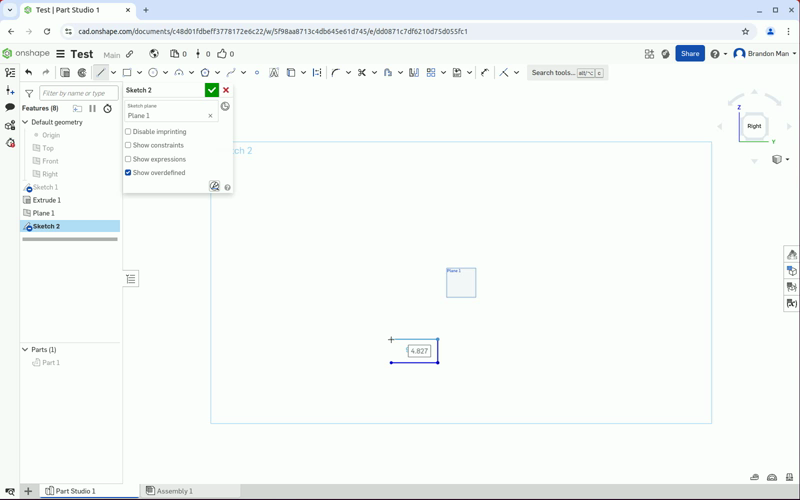
mouse_move(421, 339)
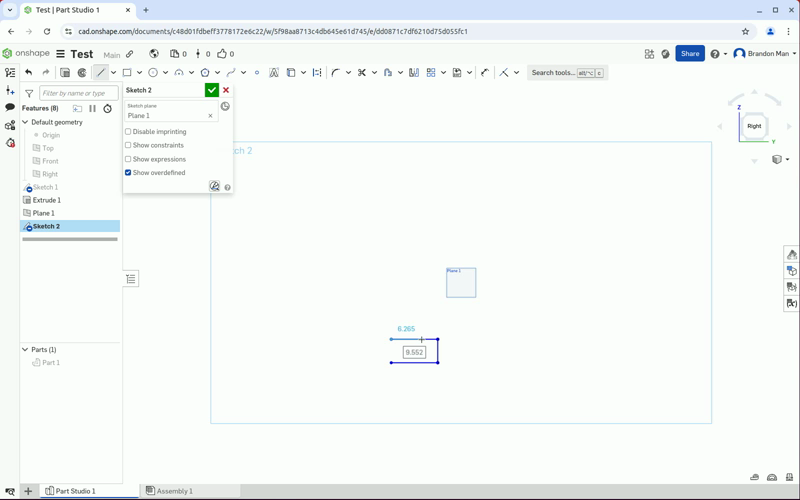
key_down(shift)
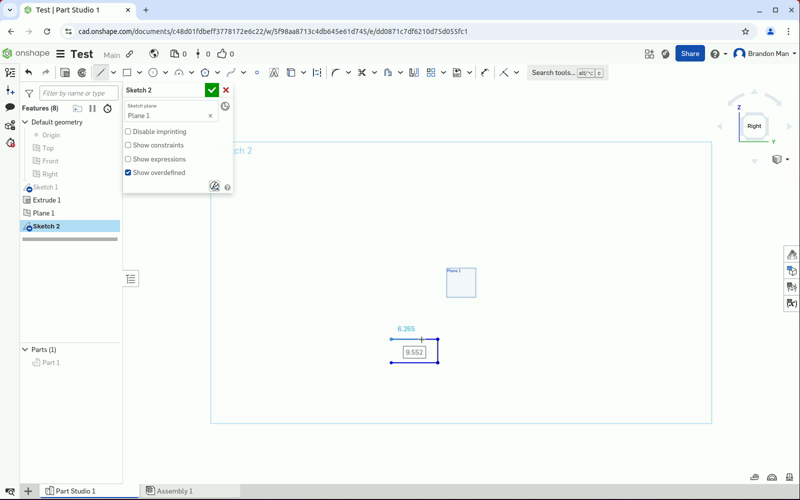
mouse_move(391, 362)
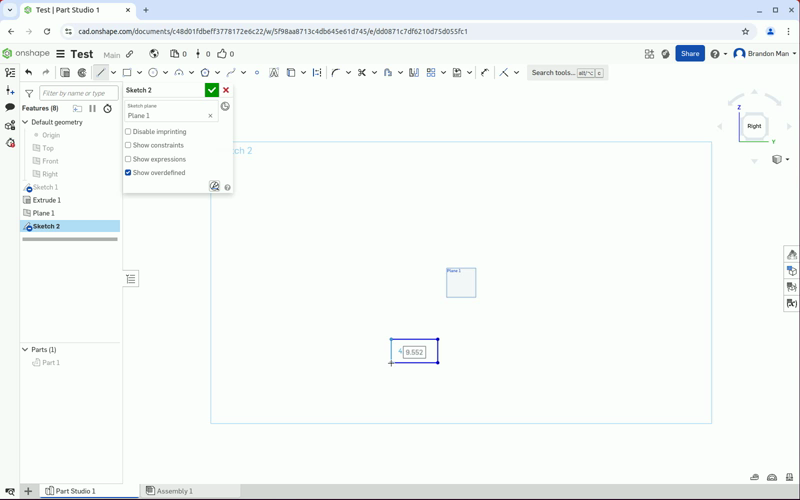
key_up(shift)
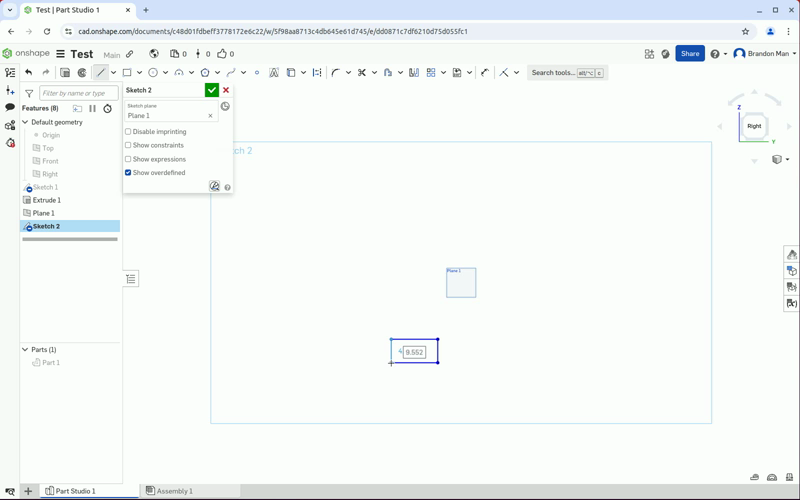
click(391, 362)
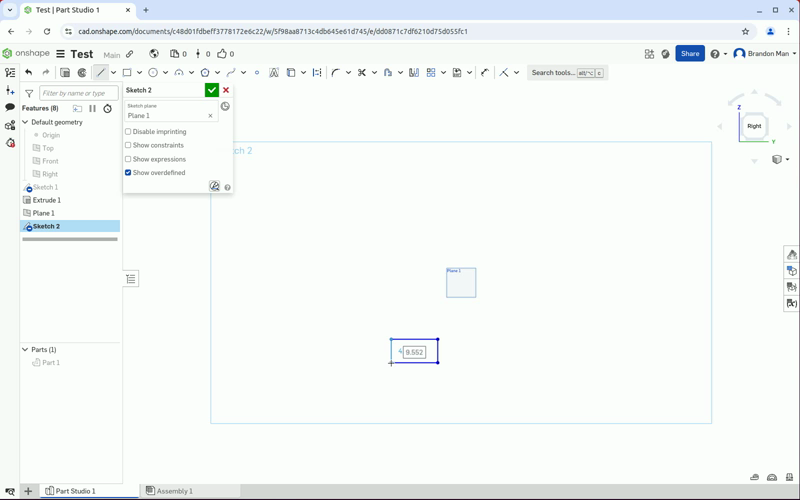
key(esc)
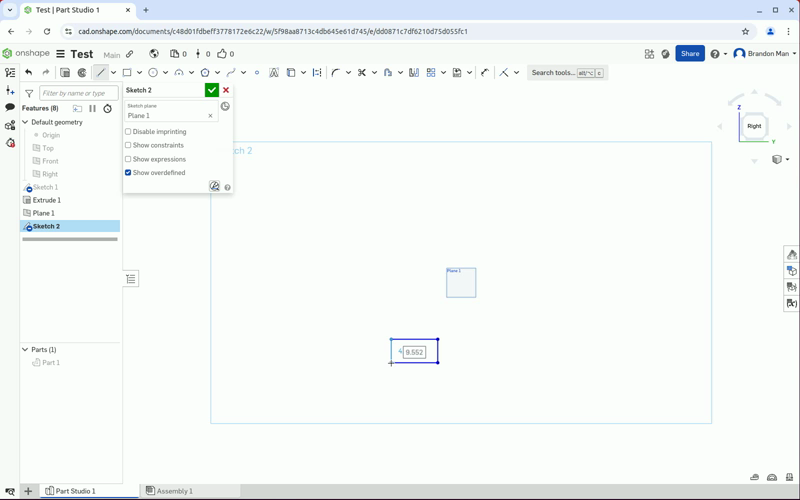
mouse_move(410, 355)
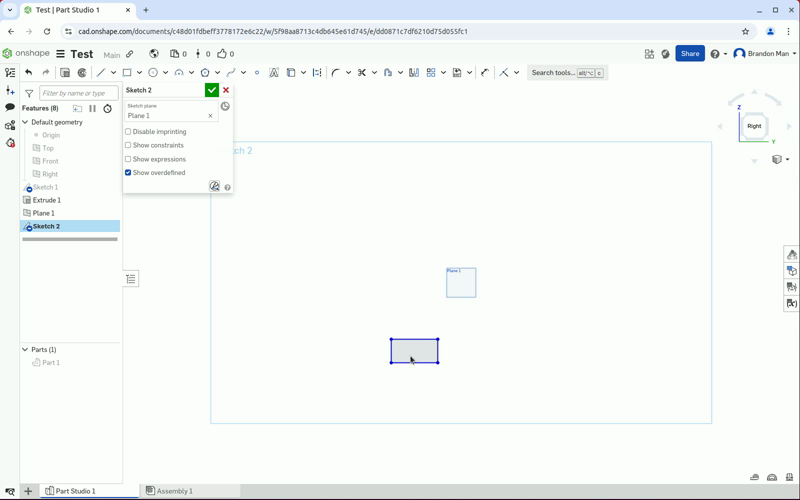
scroll(6)
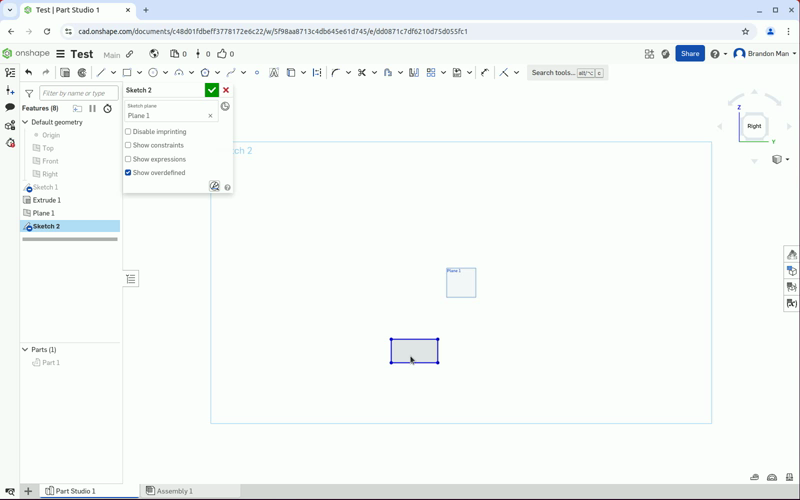
scroll(6)
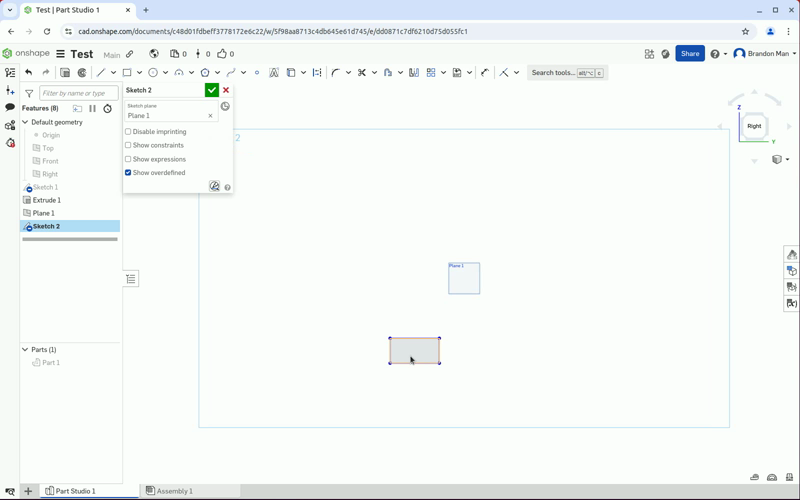
scroll(6)
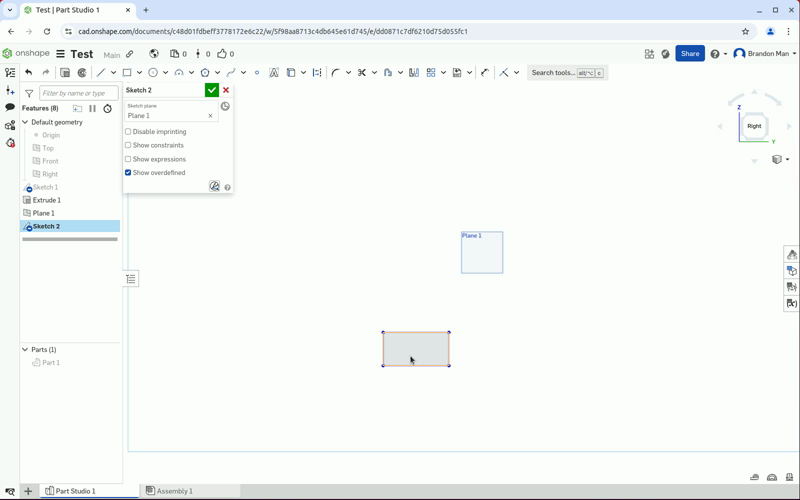
scroll(6)
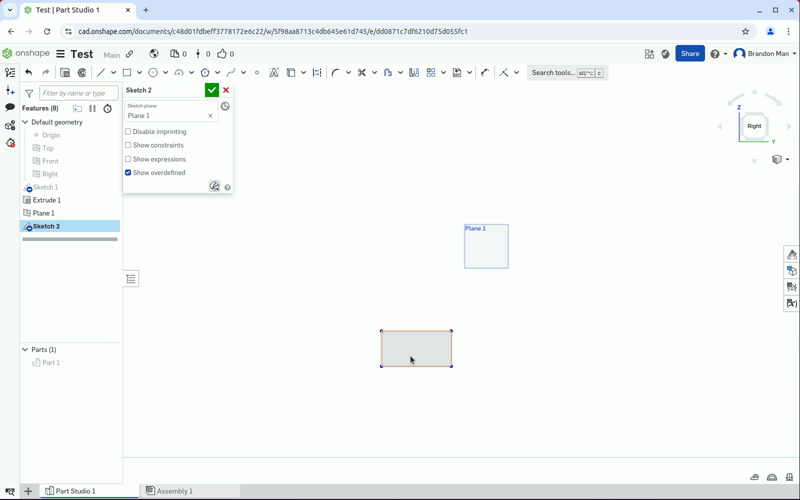
scroll(6)
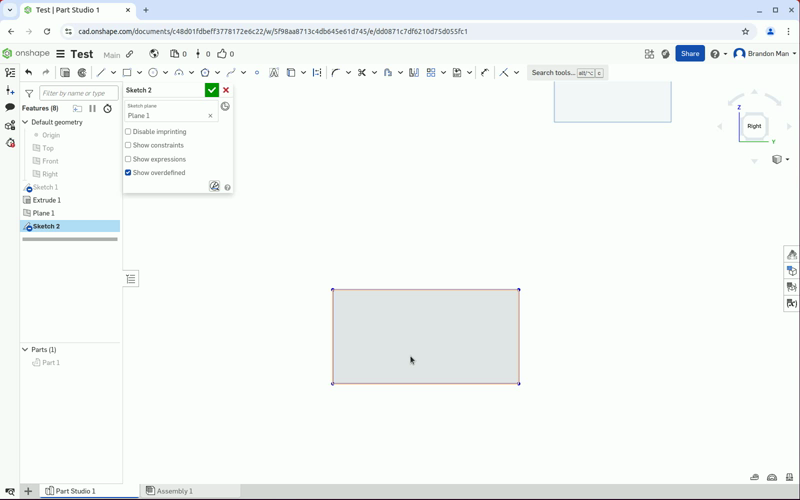
scroll(6)
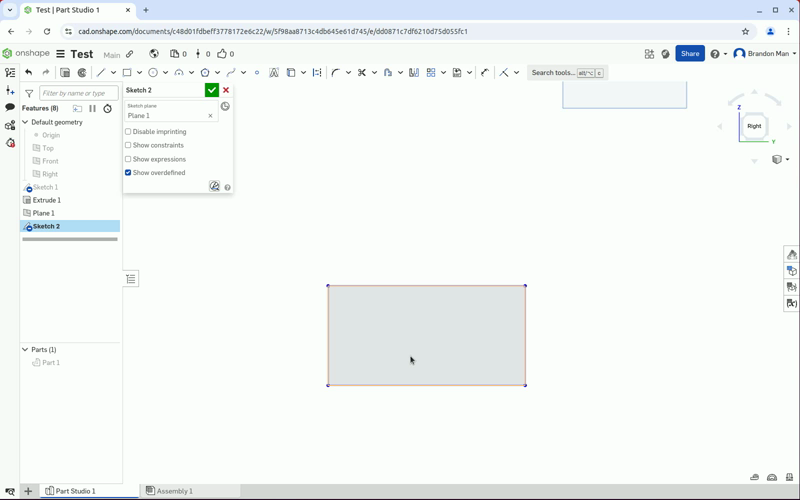
scroll(6)
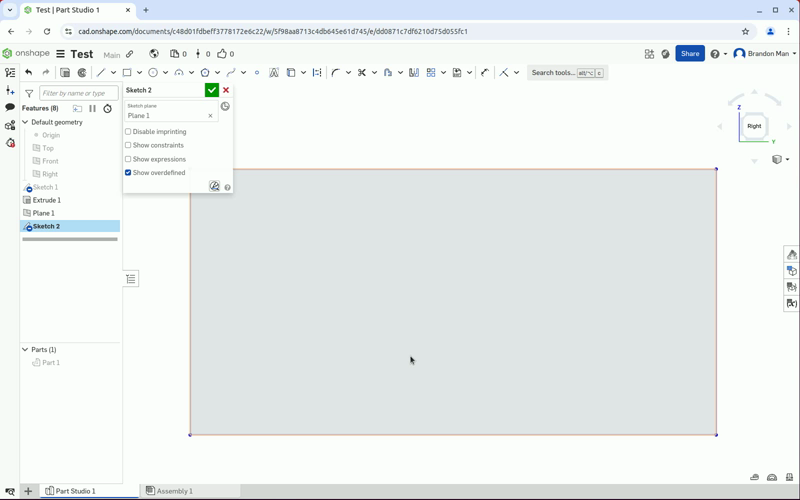
click(410, 355)
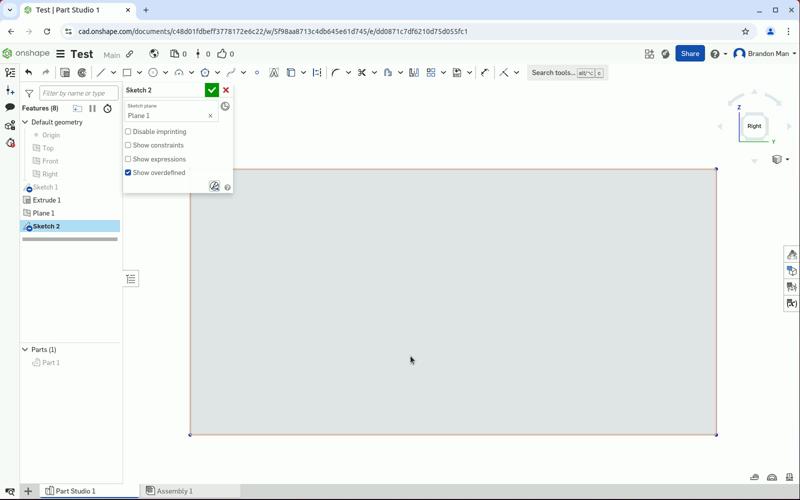
scroll(-6)
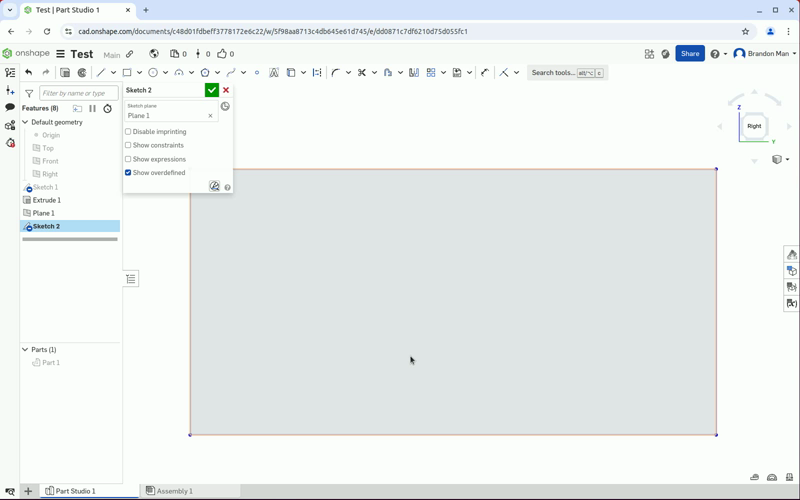
scroll(-6)
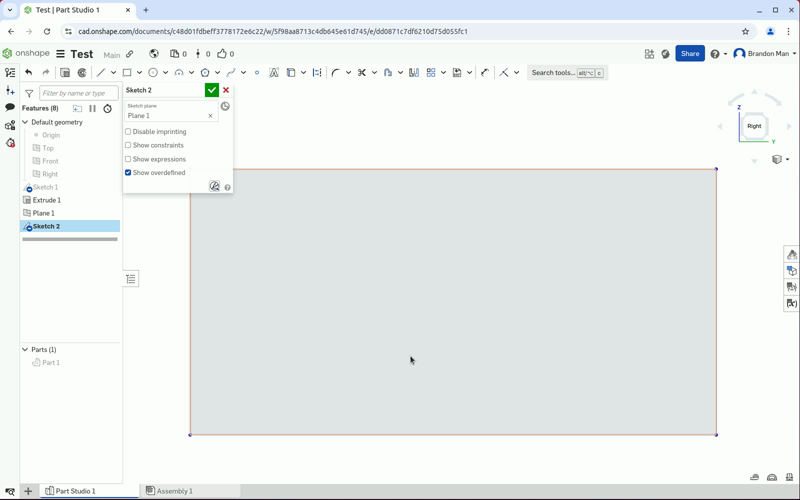
scroll(-6)
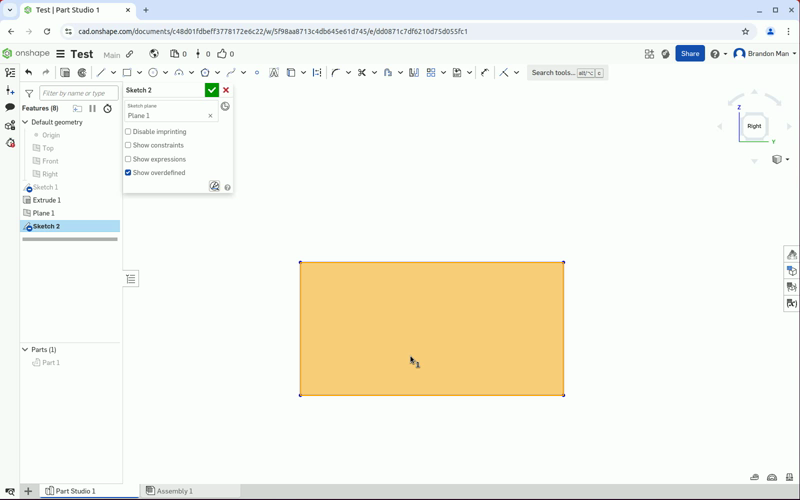
scroll(-6)
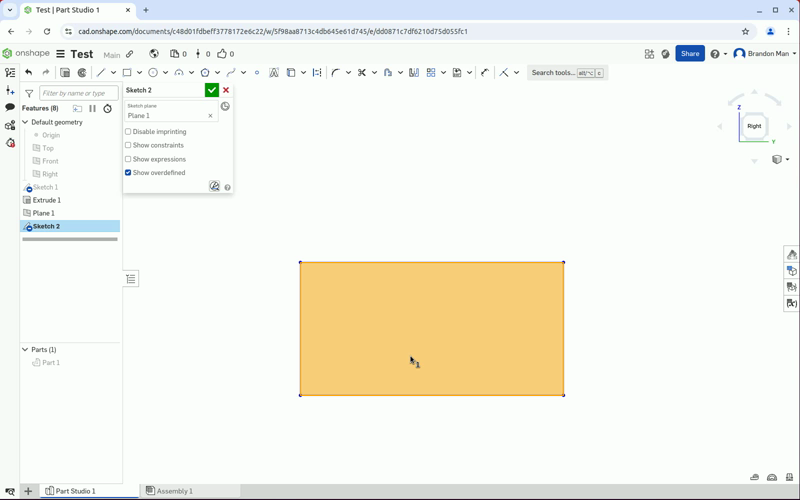
scroll(-6)
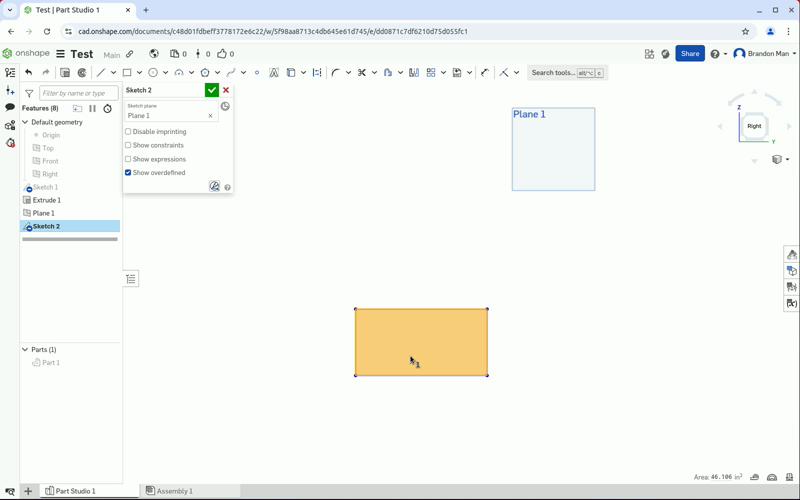
scroll(-6)
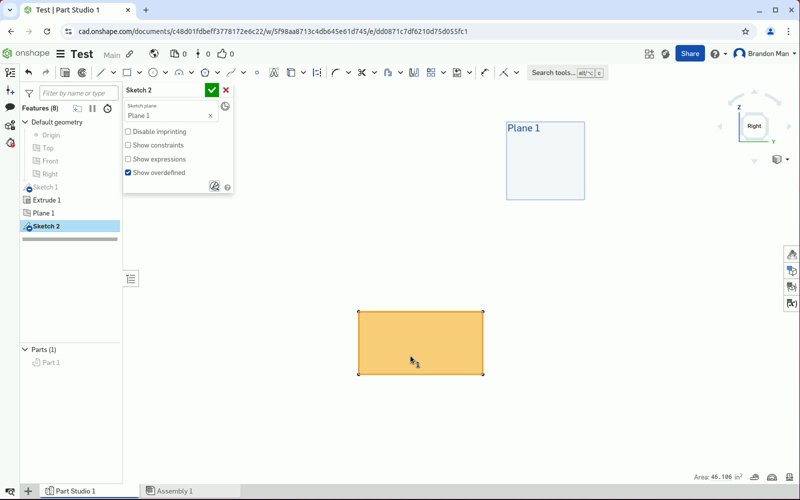
scroll(-6)
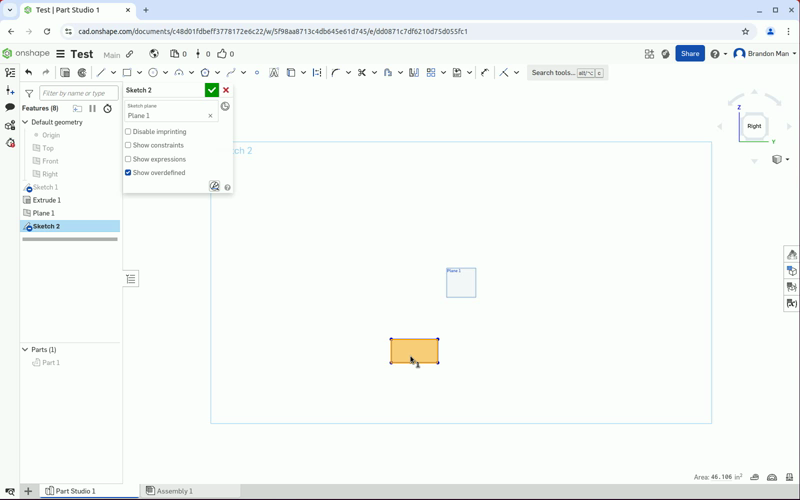
mouse_move(73, 352)
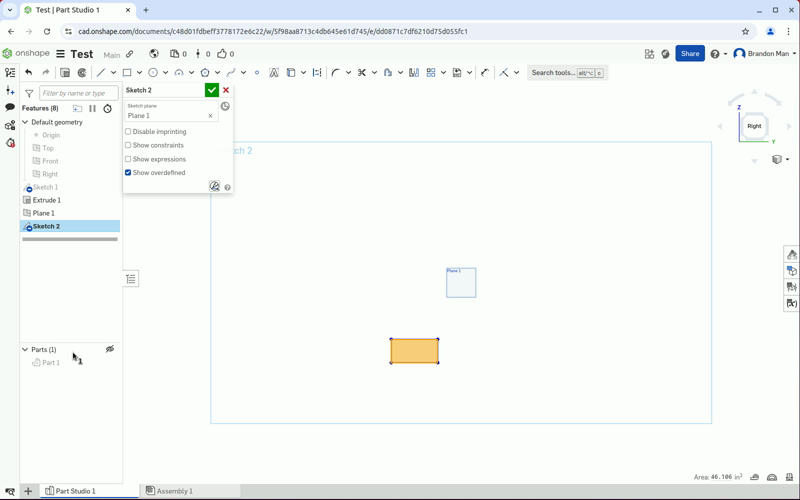
key(shift+y)
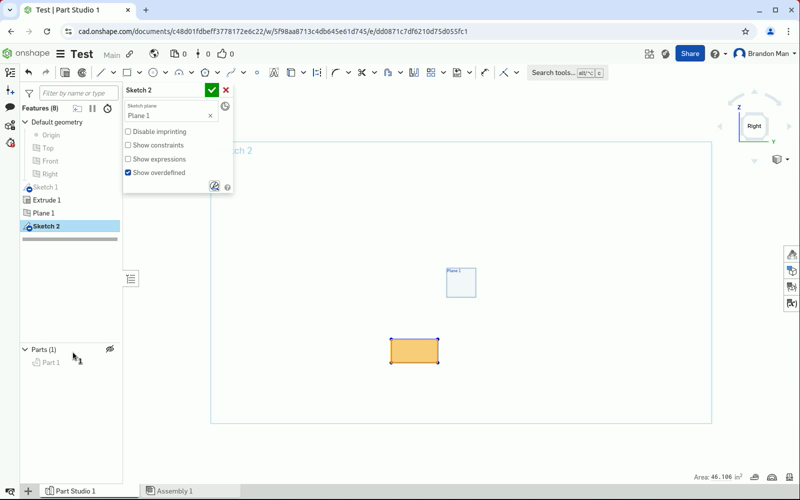
key(shift+e)
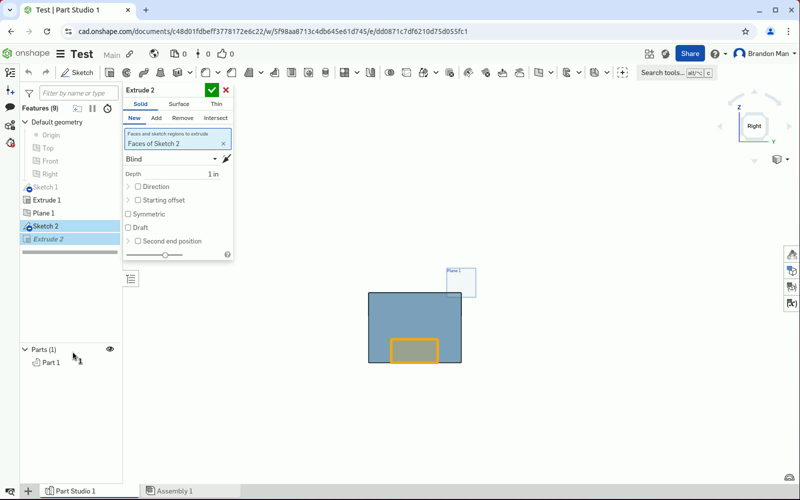
mouse_move(143, 106)
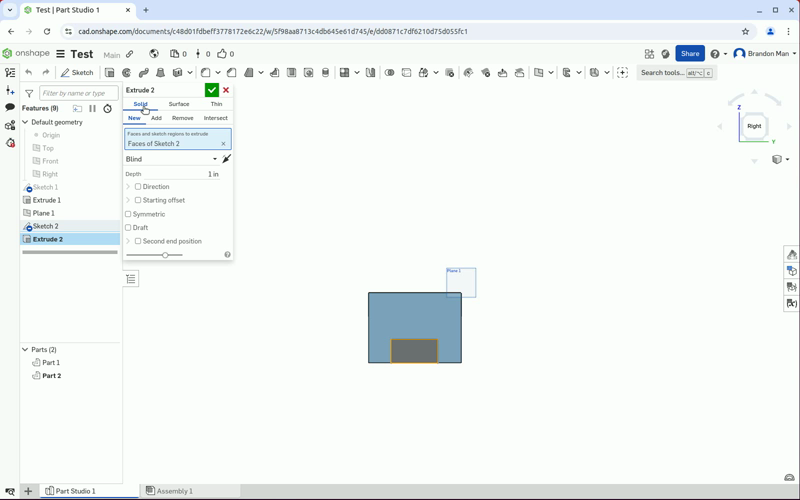
click(143, 106)
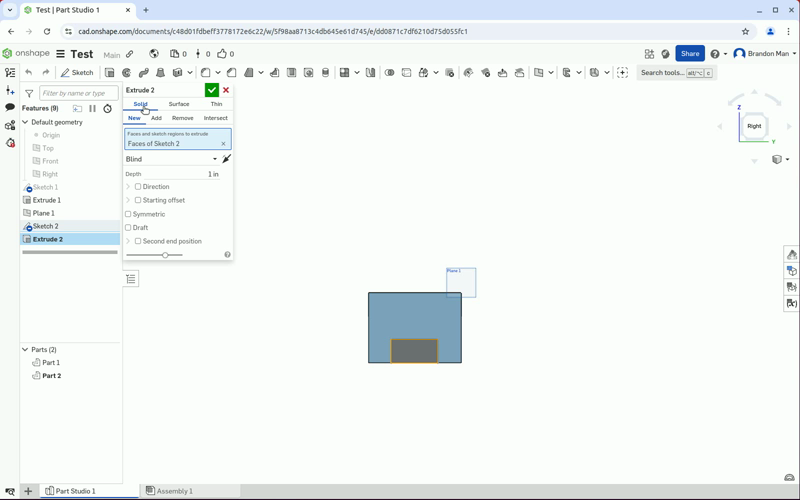
mouse_move(186, 120)
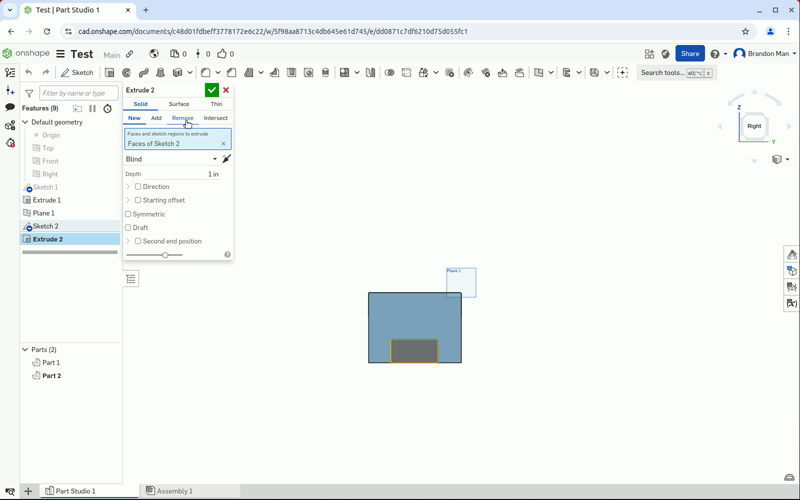
click(186, 120)
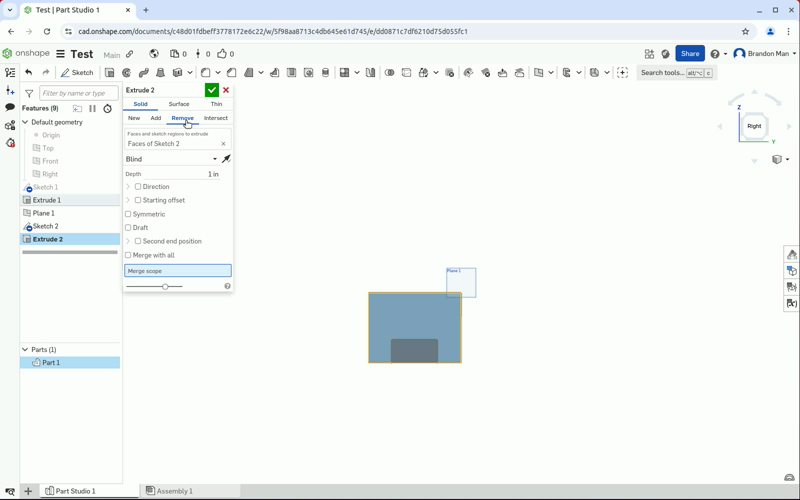
key(tab, 4)
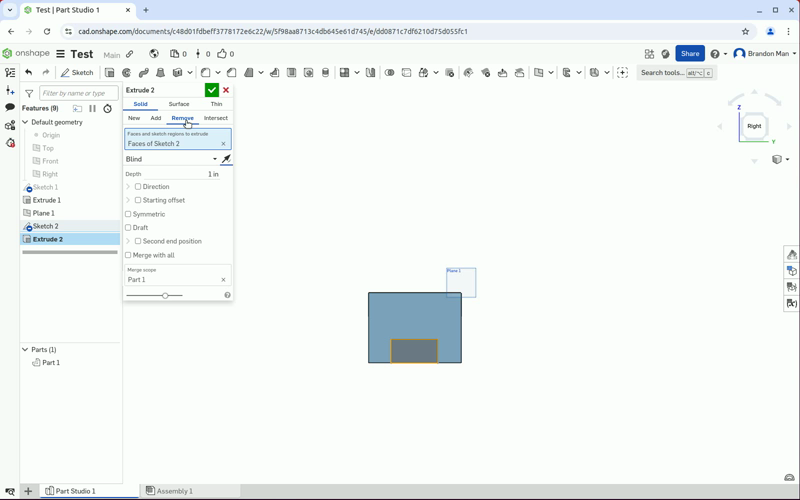
text(23.59)
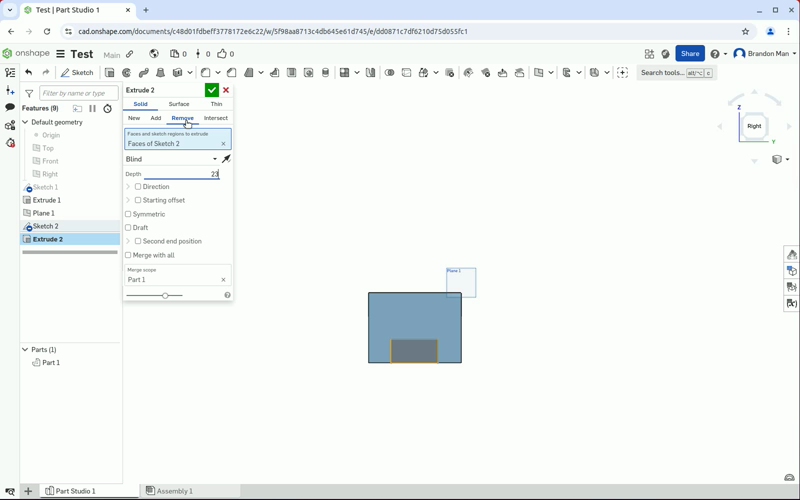
key(tab, 6)
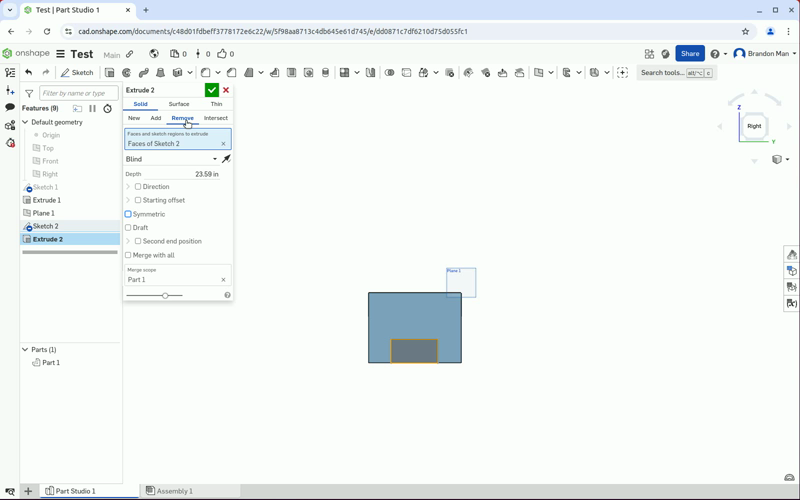
key(space)
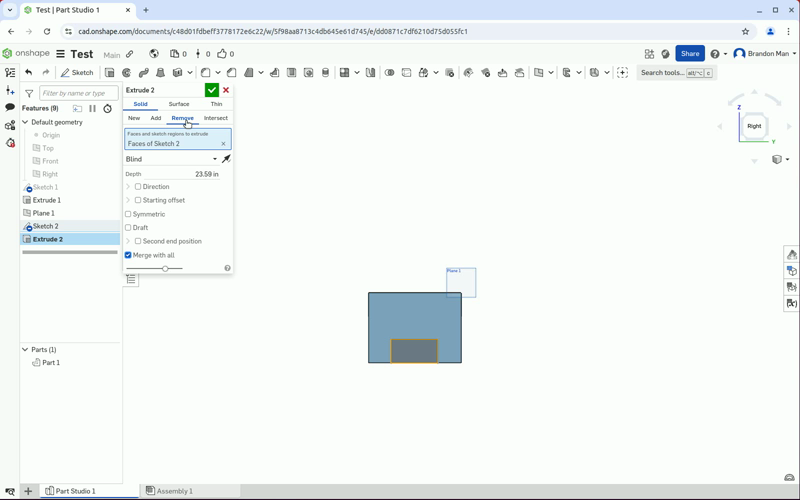
key(enter)
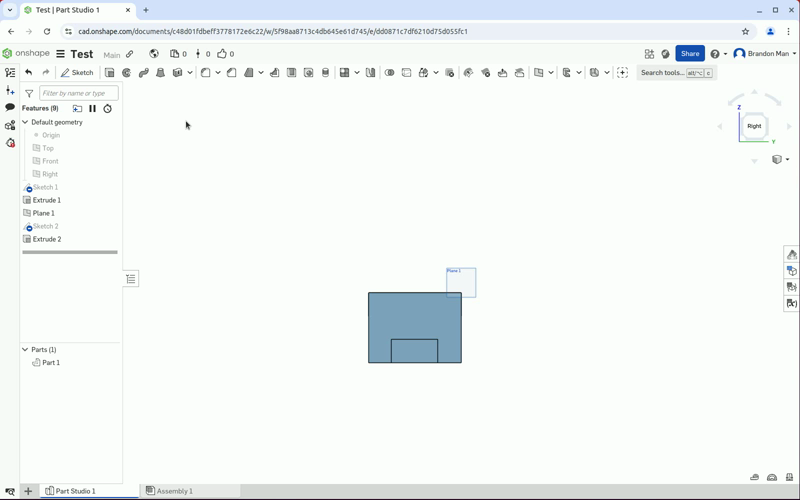
key(shift+h)
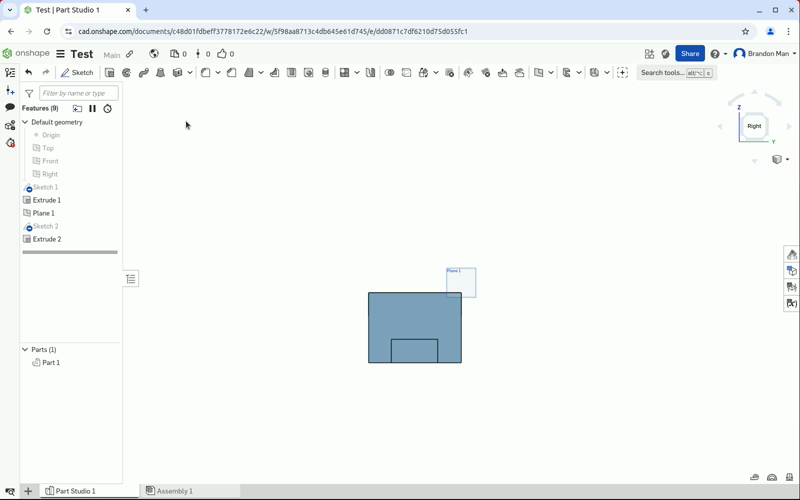
key(shift+h)
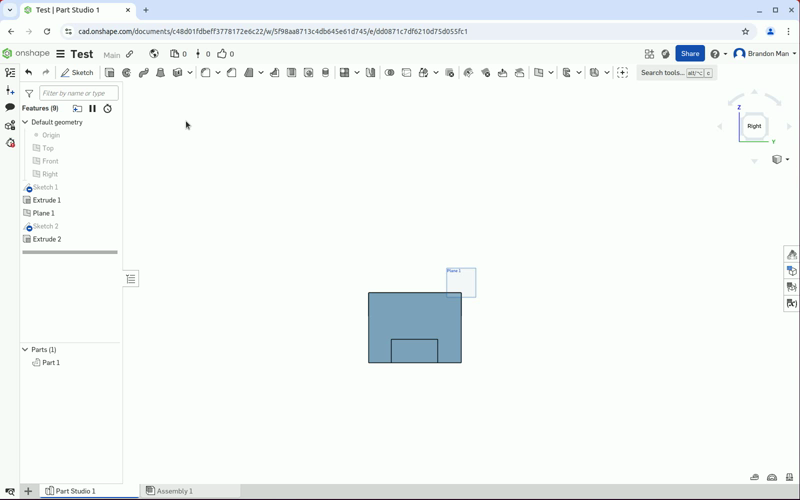
mouse_move(73, 189)
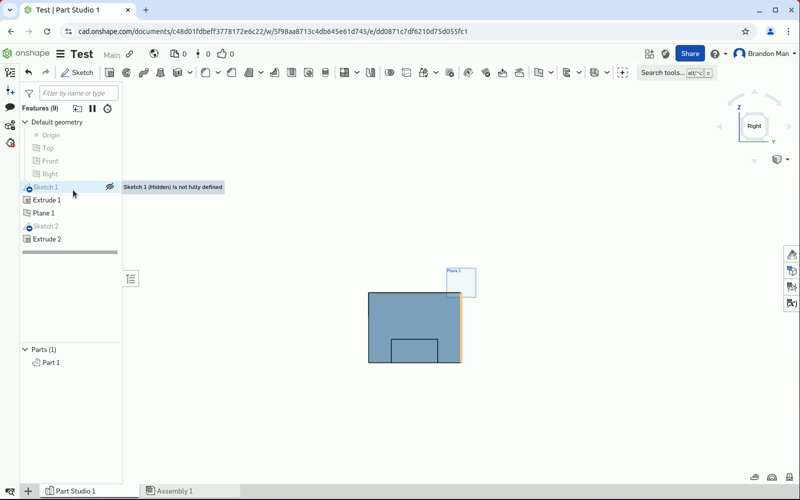
click(73, 189)
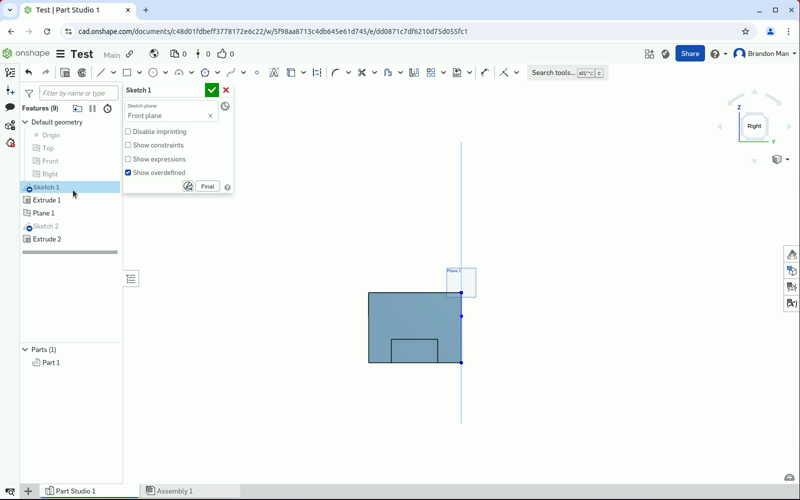
mouse_move(229, 92)
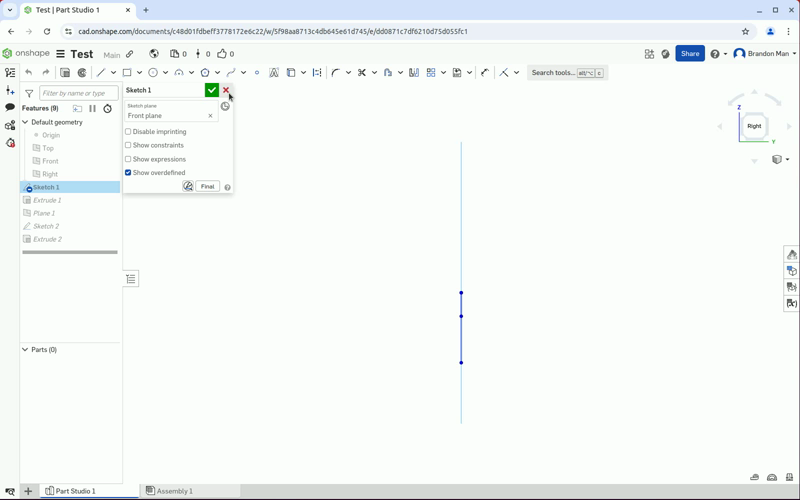
click(229, 92)
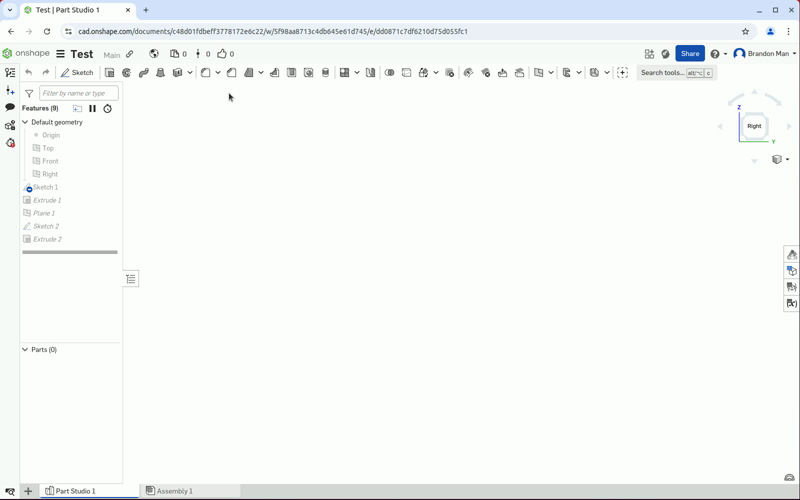
mouse_move(73, 352)
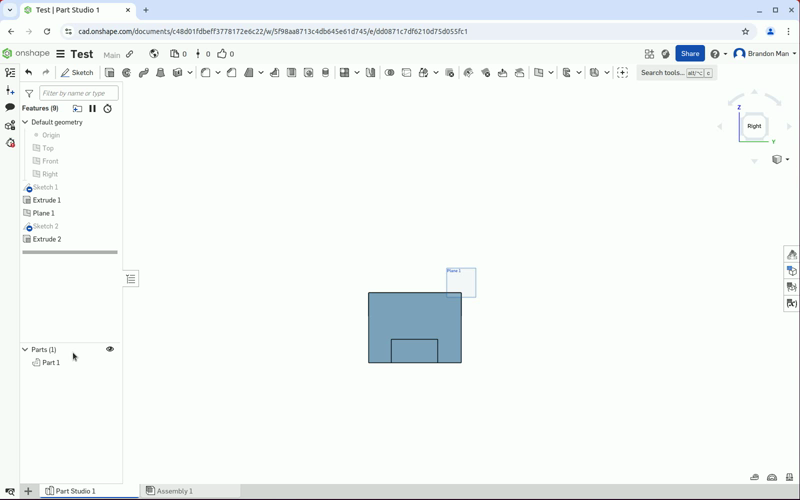
key(y)
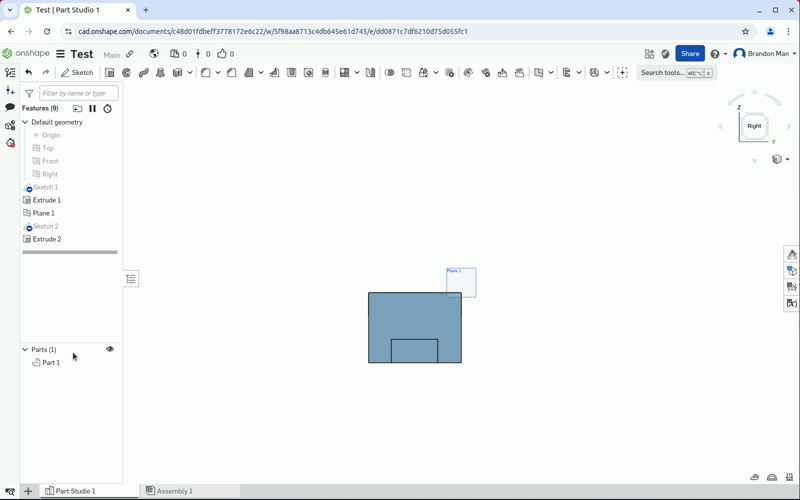
key(shift+p)
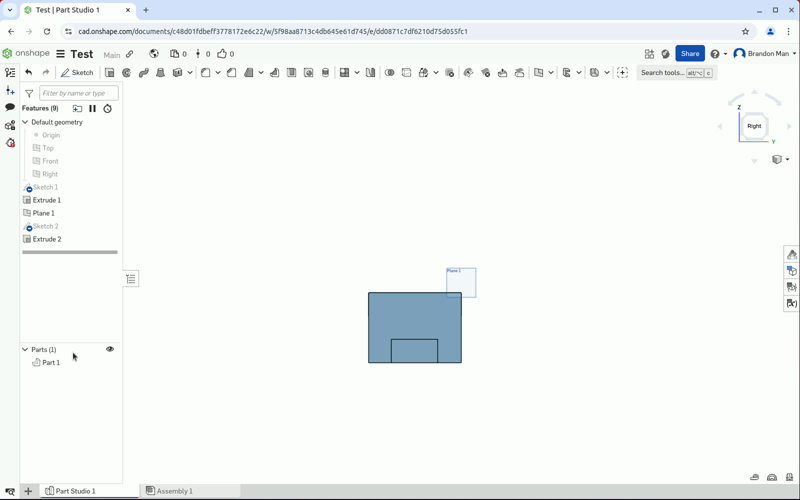
key(space)
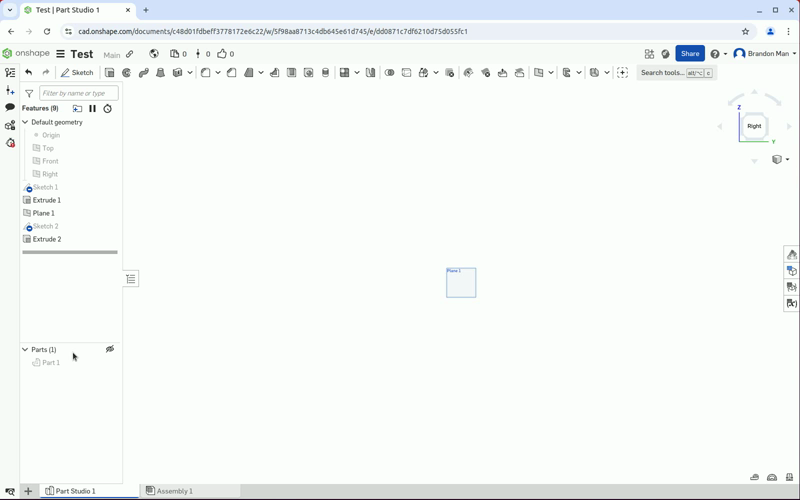
key_down(shift)
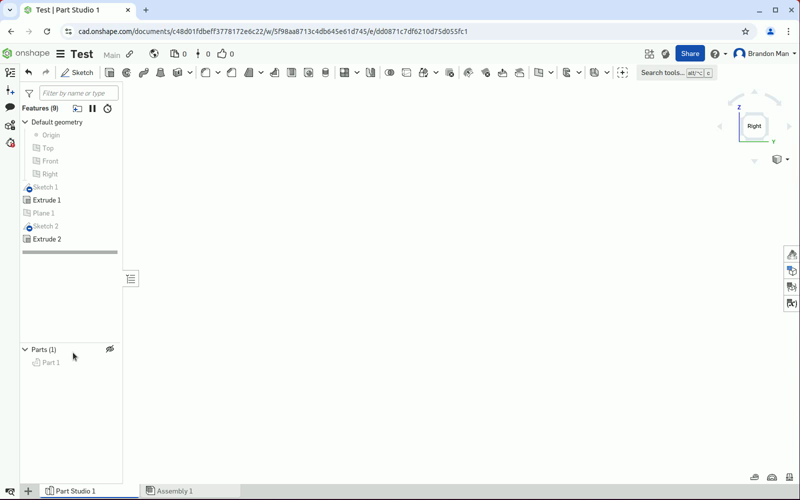
key(right)
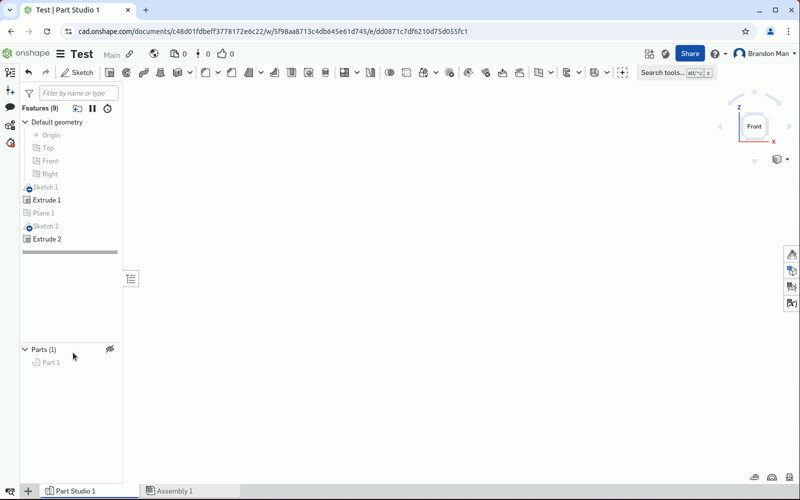
key_up(shift)
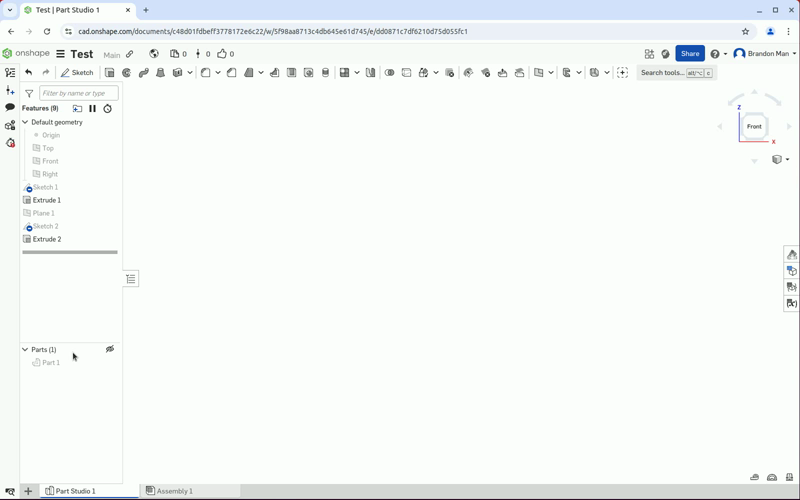
key(space)
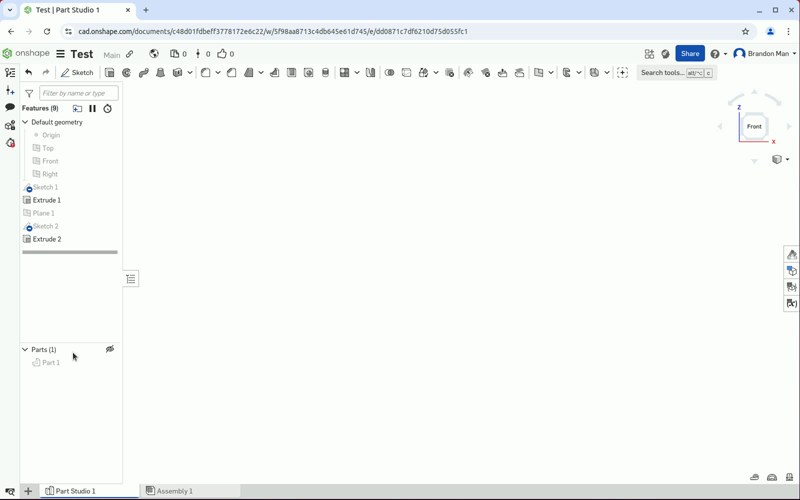
key_down(shift)
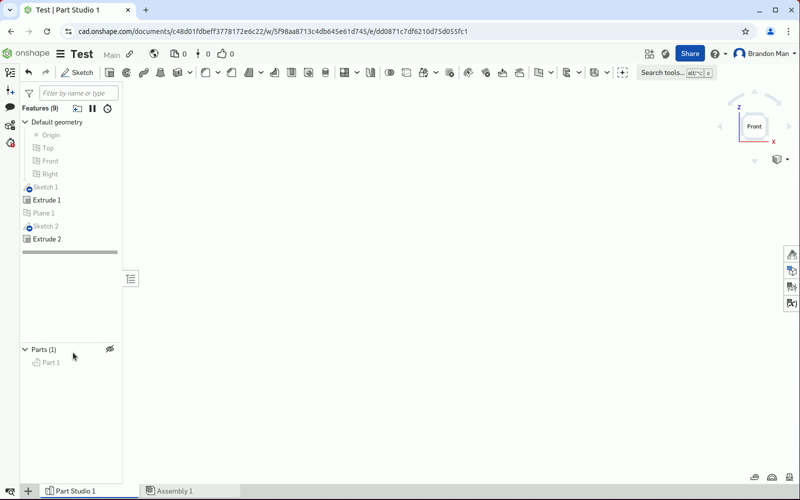
key(down)
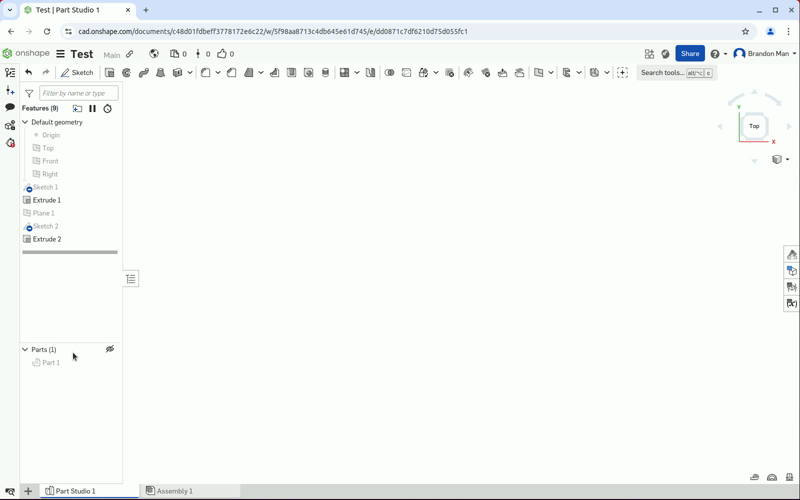
key_up(shift)
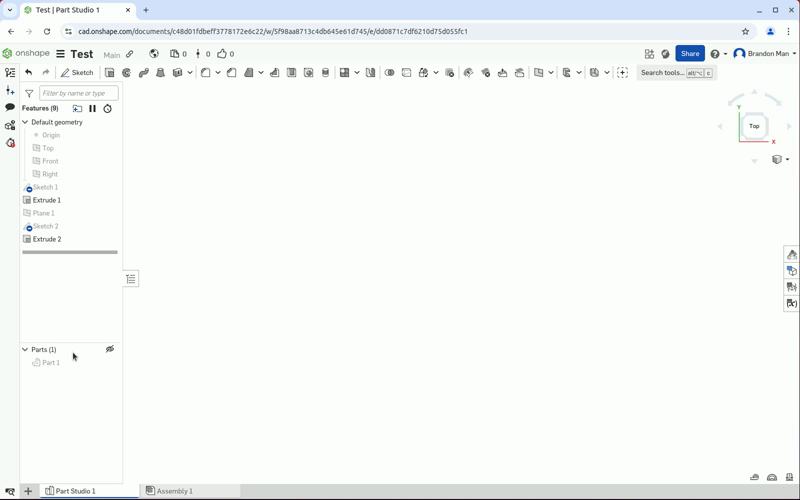
mouse_move(73, 352)
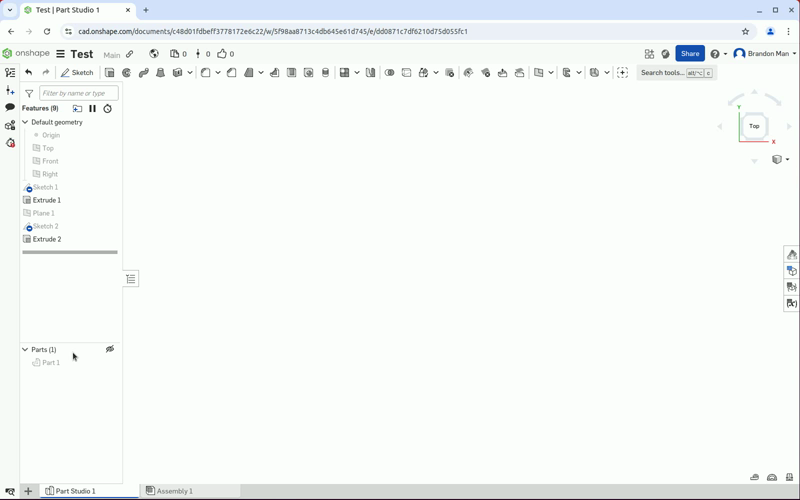
key(shift+y)
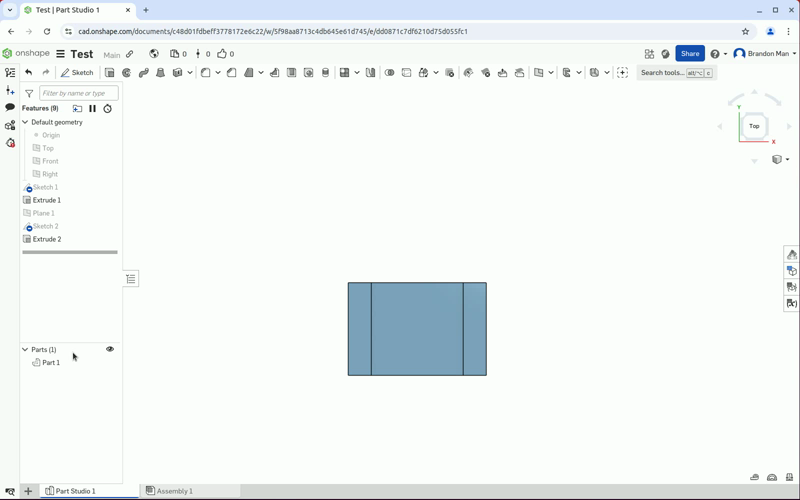
mouse_move(541, 75)
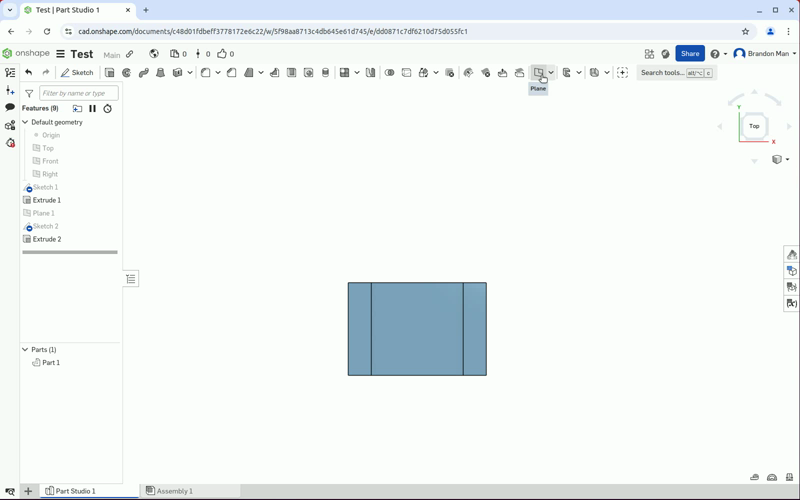
click(541, 75)
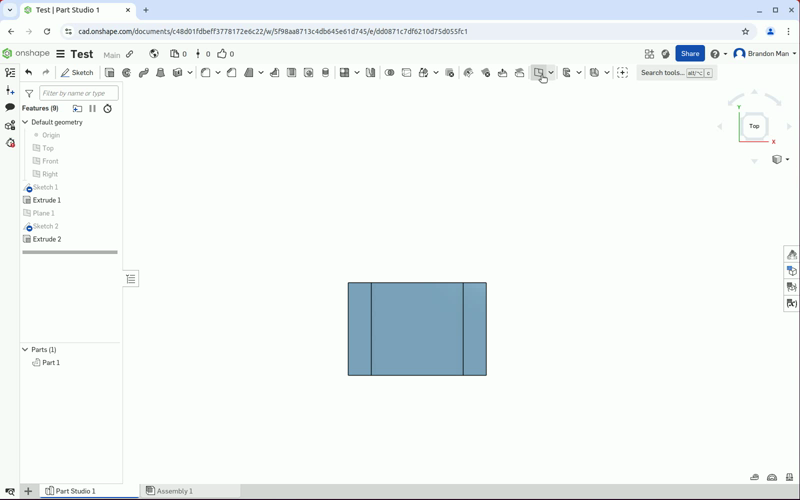
mouse_move(73, 150)
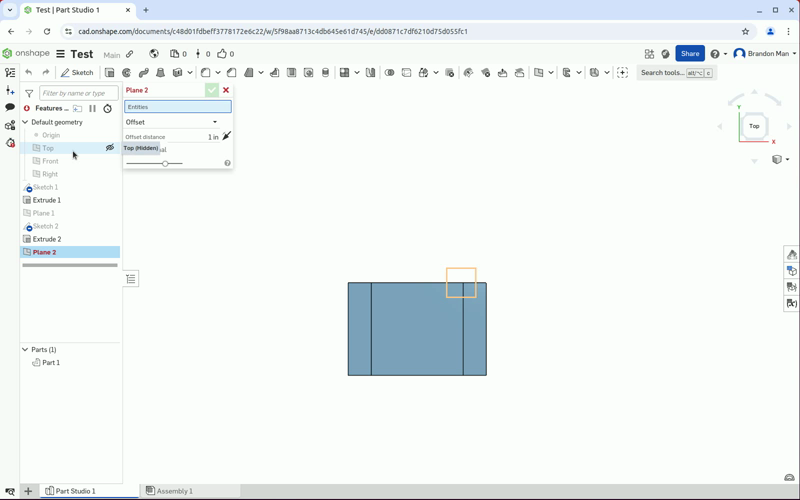
click(73, 150)
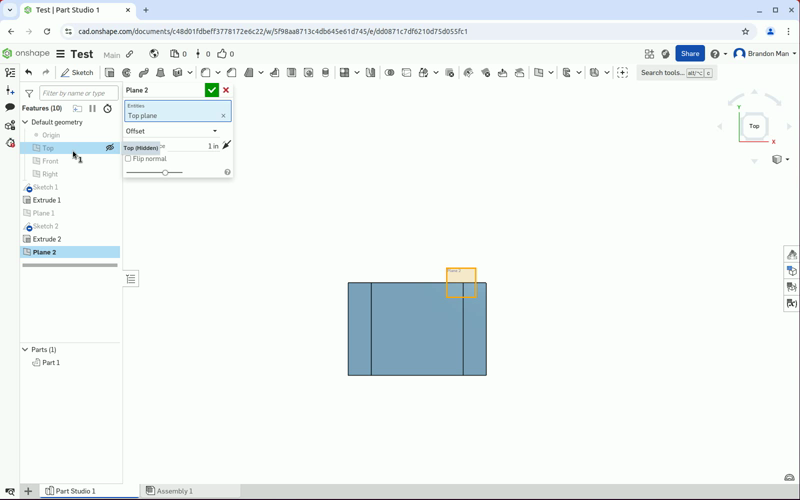
key(tab, 2)
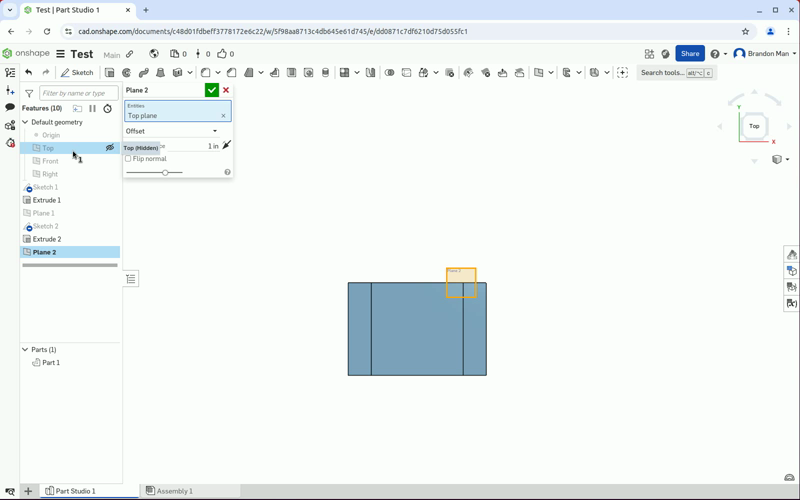
text(6.994)
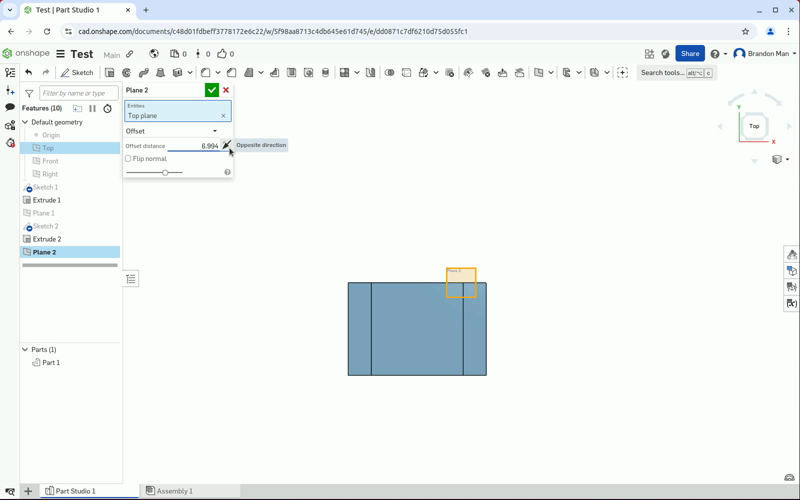
mouse_move(229, 147)
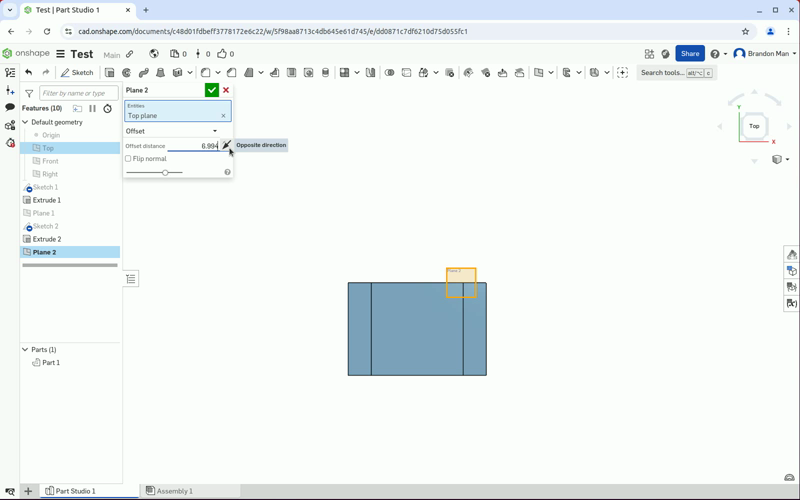
click(229, 147)
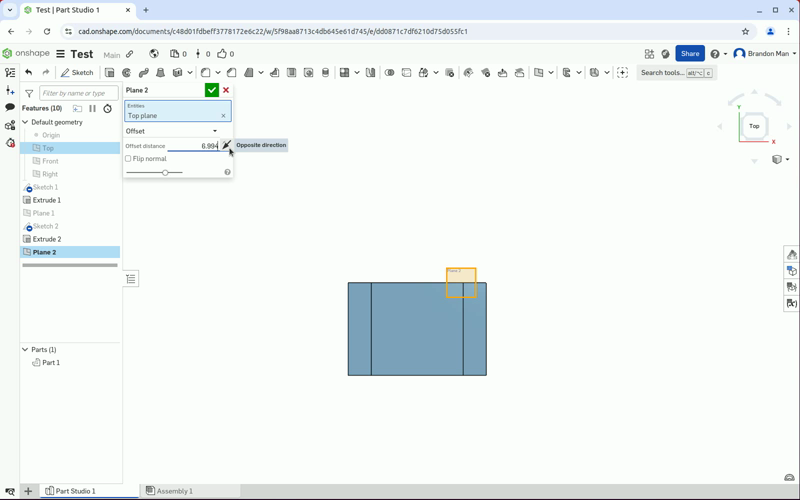
key(enter, 2)
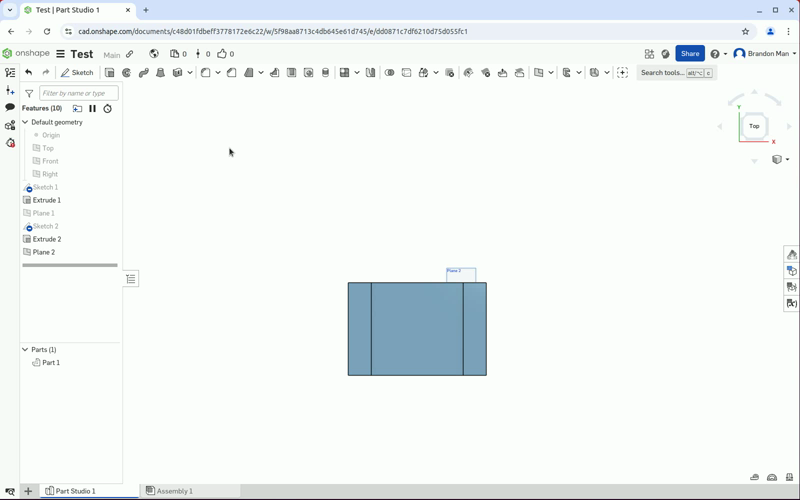
key(shift+s)
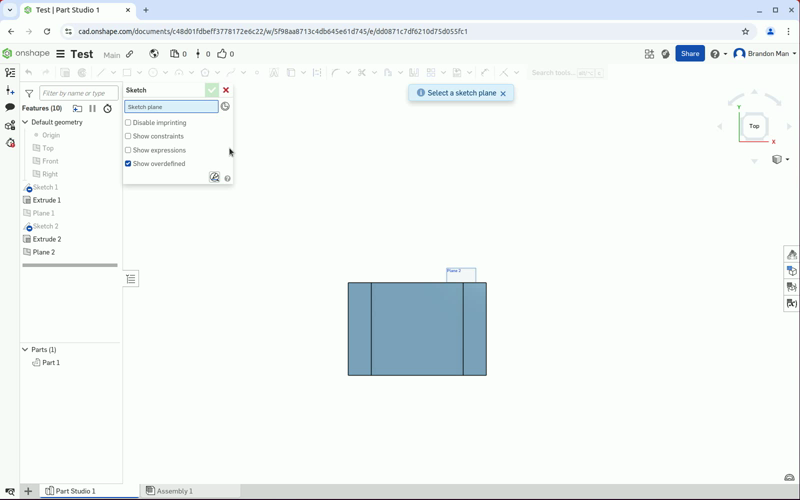
mouse_move(73, 254)
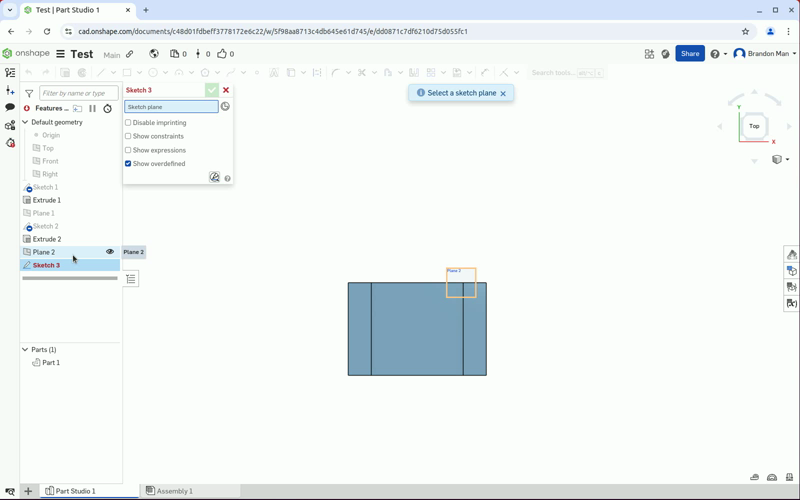
click(73, 254)
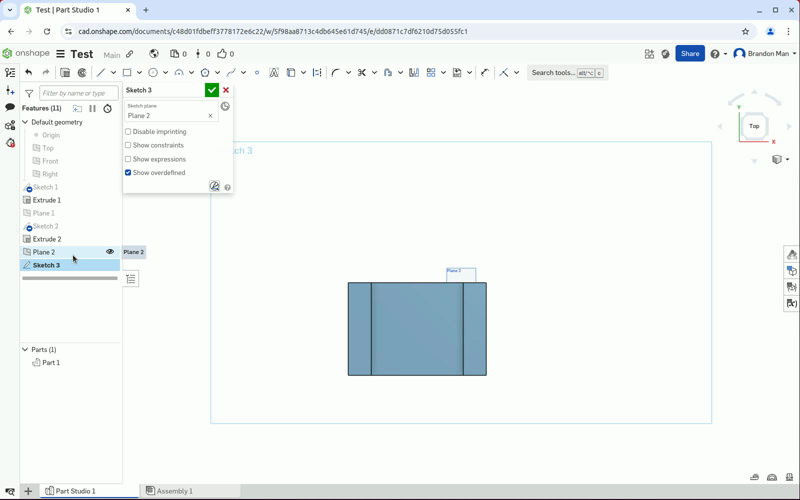
mouse_move(73, 352)
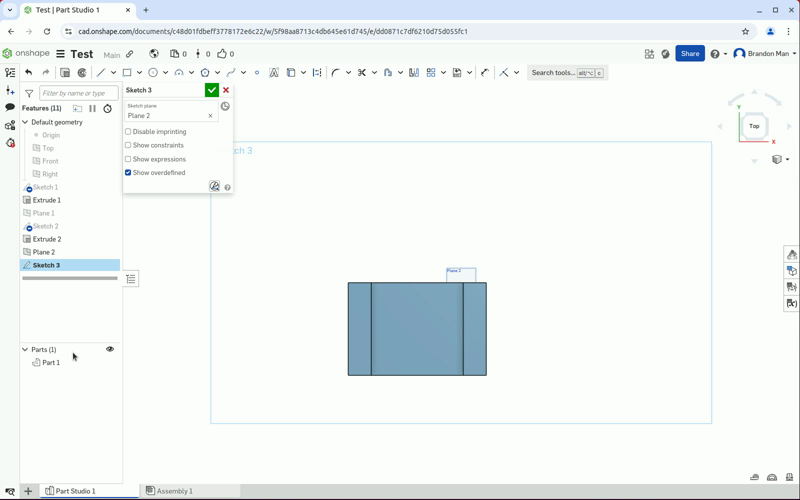
key(y)
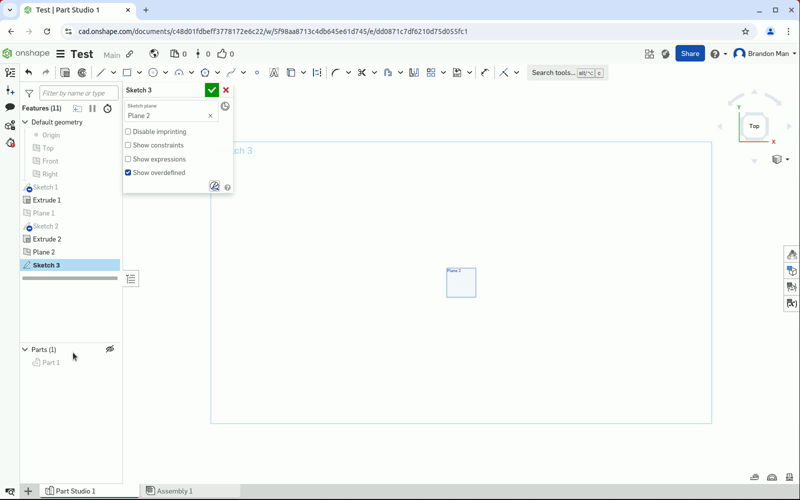
key(c)
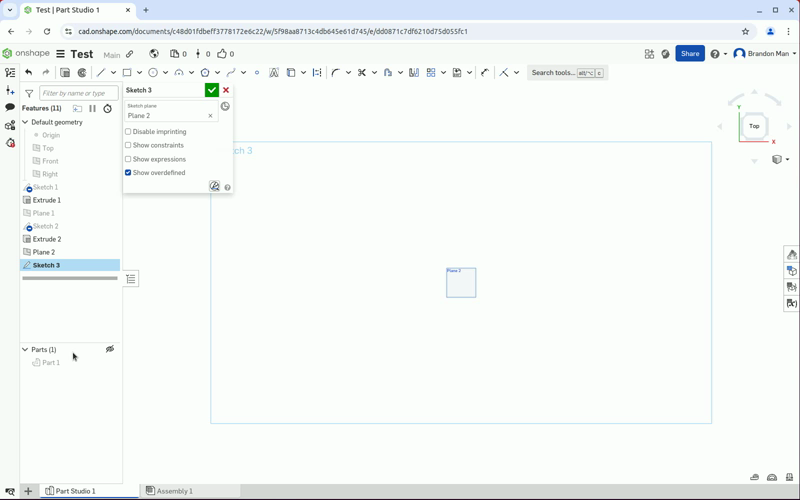
key_down(shift)
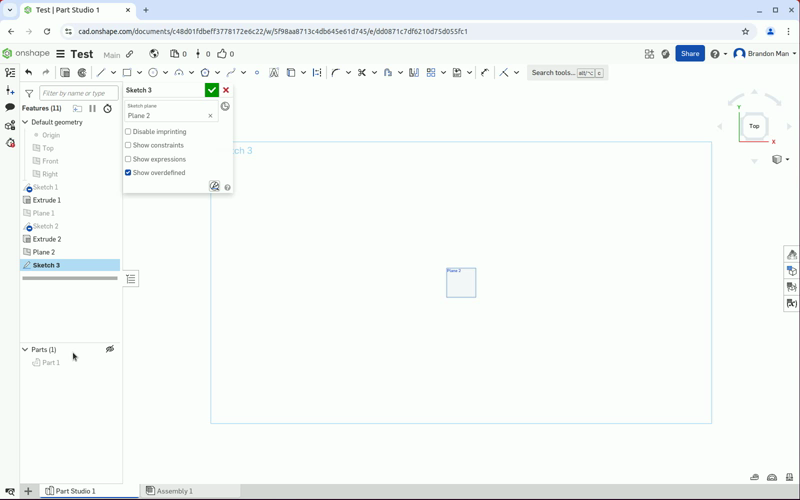
mouse_move(394, 328)
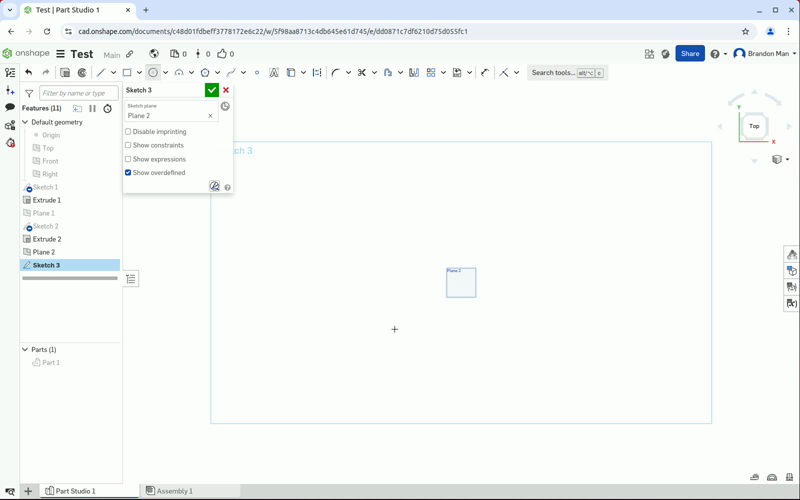
click(394, 328)
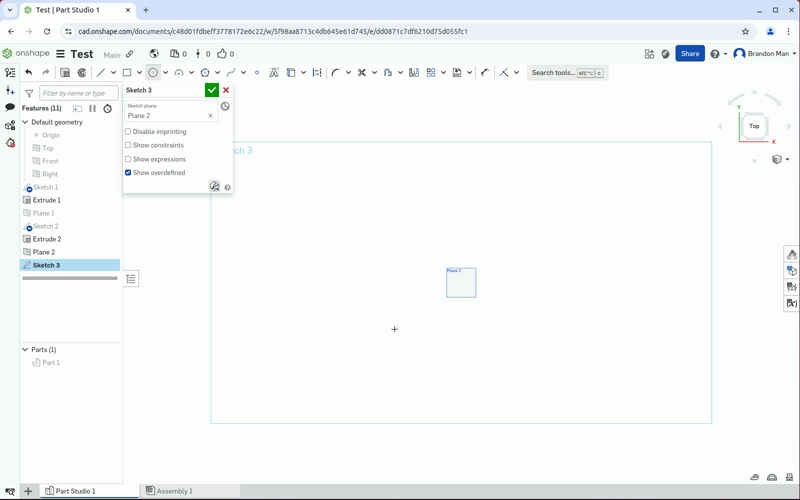
key_up(shift)
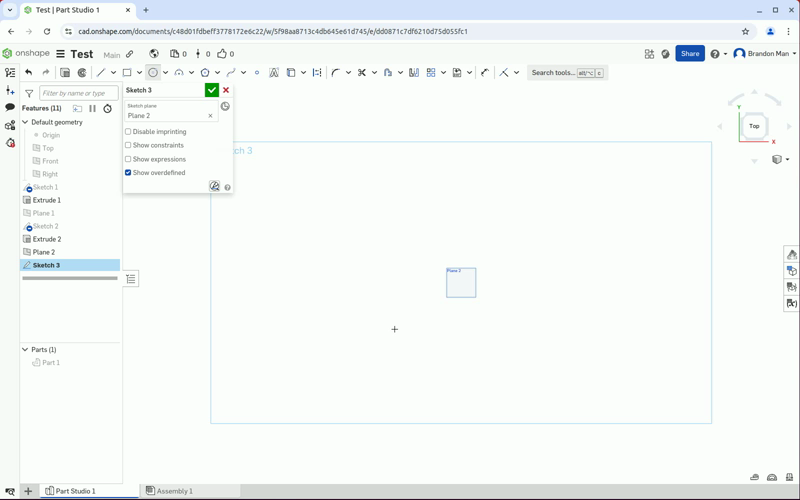
mouse_move(406, 328)
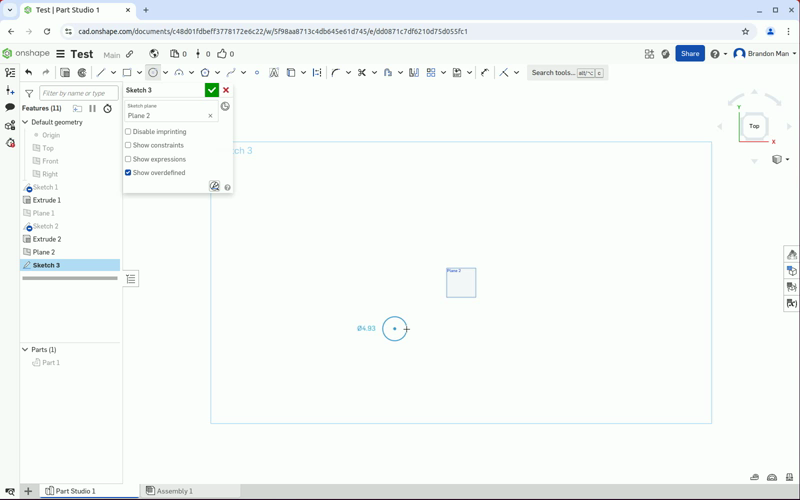
click(406, 328)
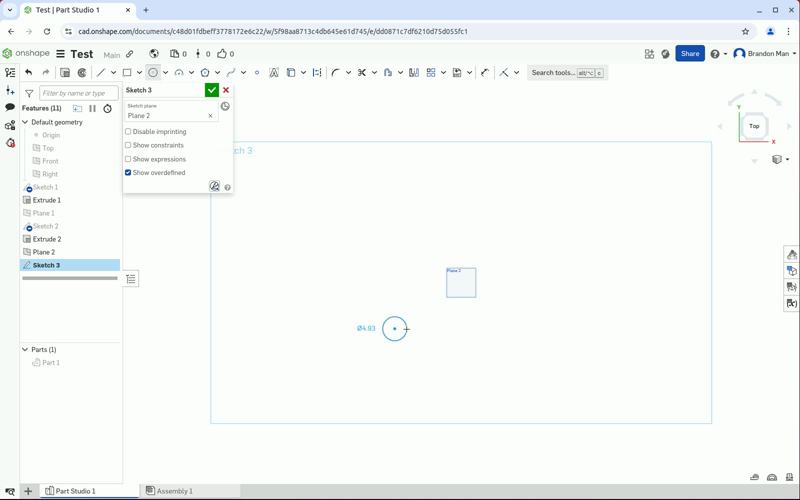
key(esc)
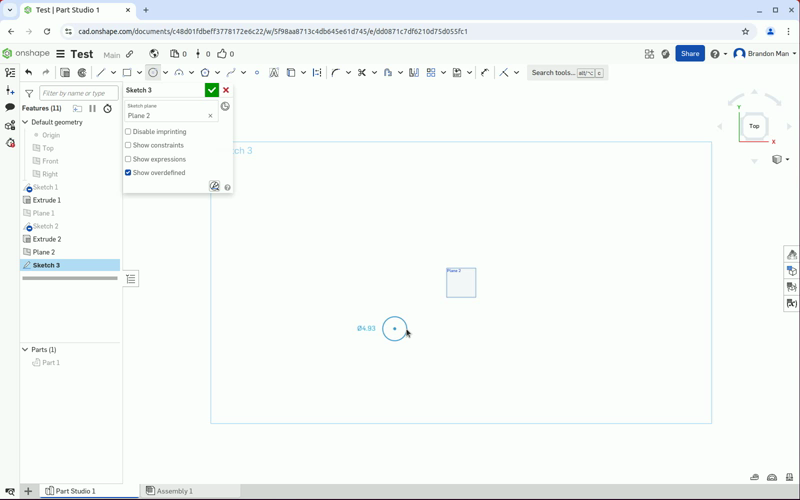
mouse_move(402, 321)
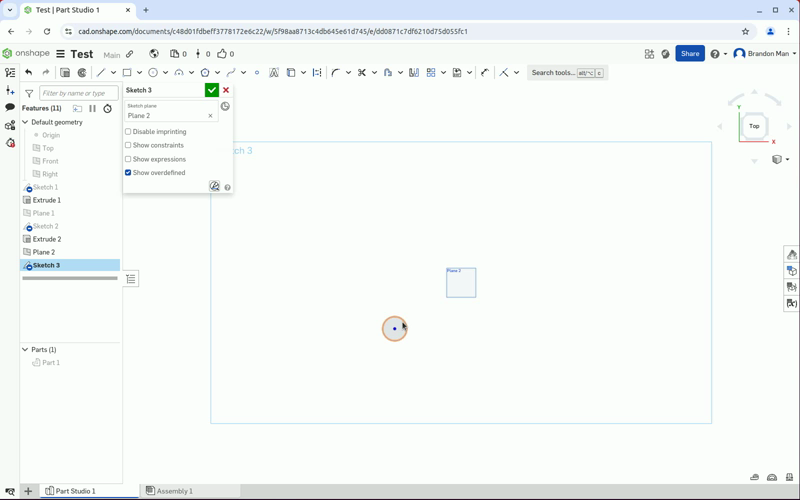
scroll(6)
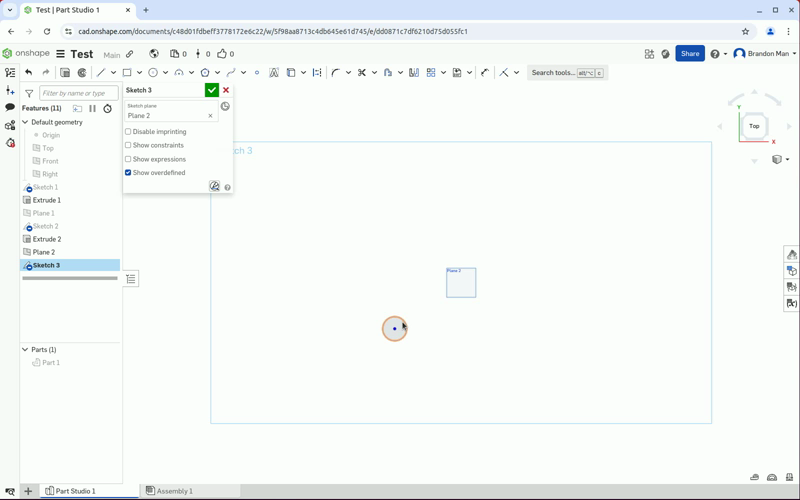
scroll(6)
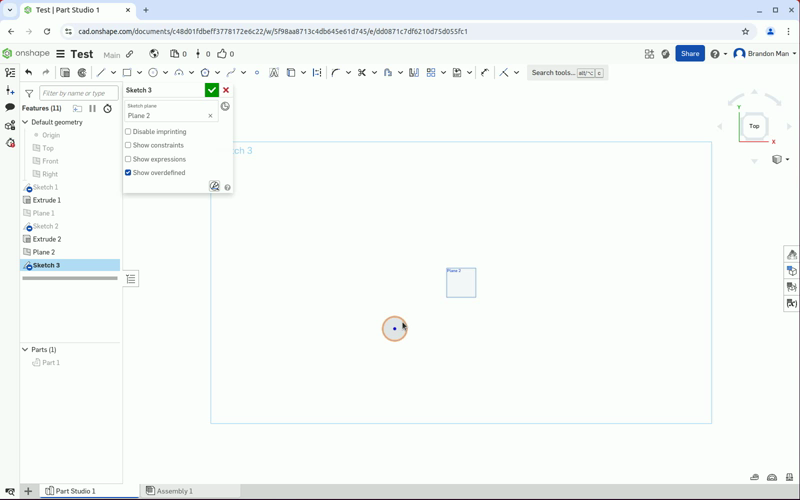
scroll(6)
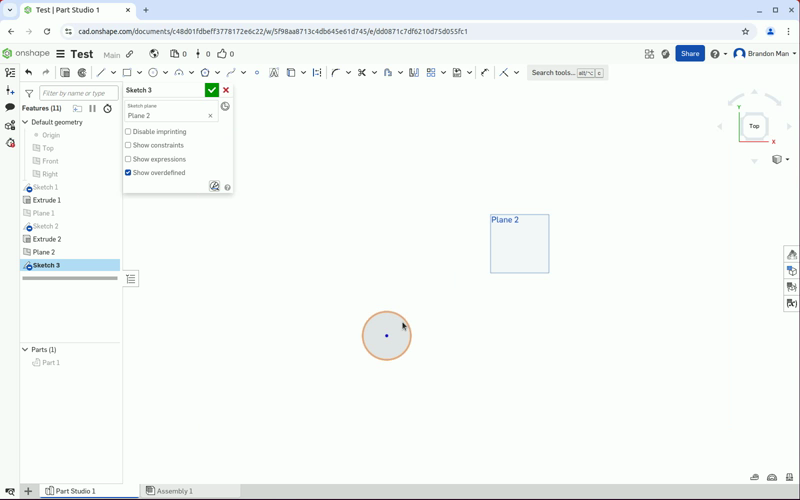
scroll(6)
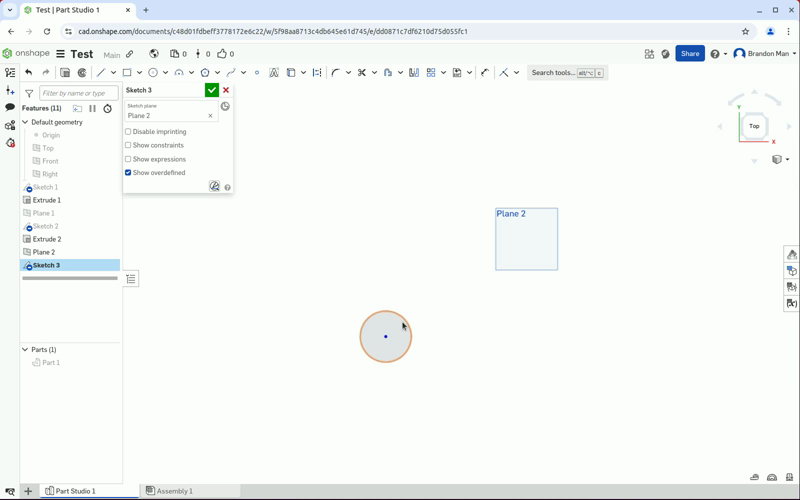
scroll(6)
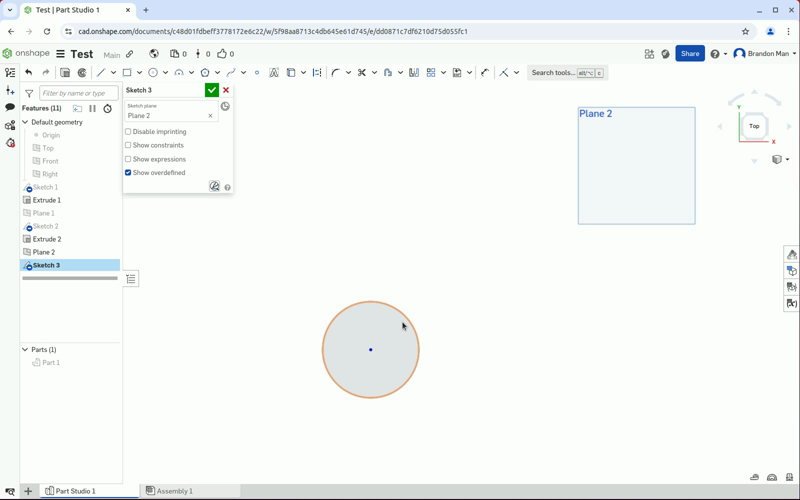
scroll(6)
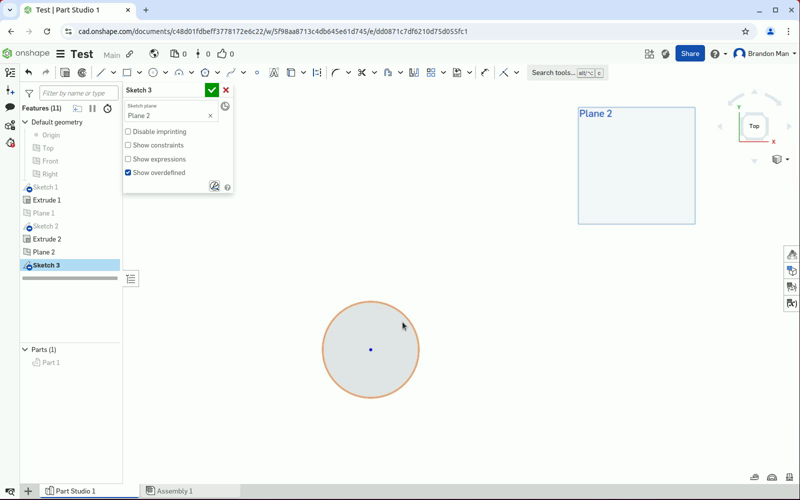
scroll(6)
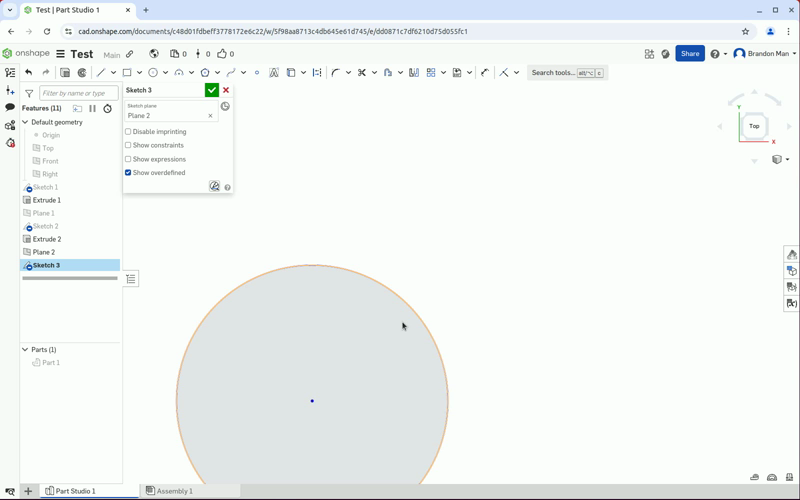
click(402, 321)
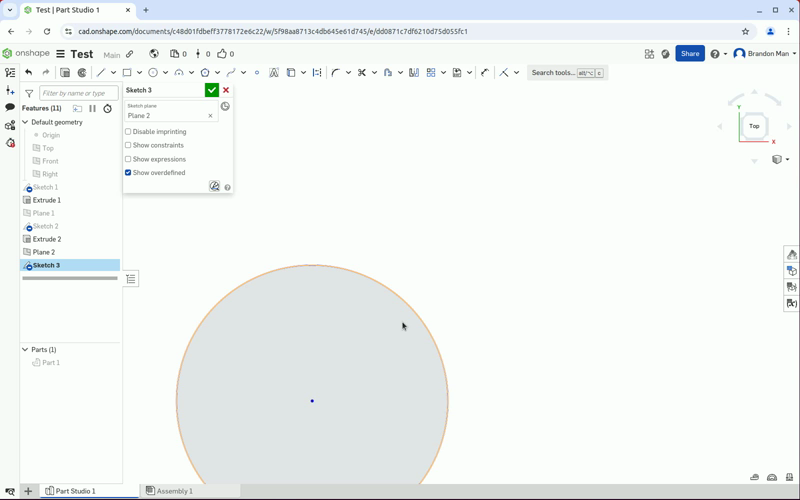
scroll(-6)
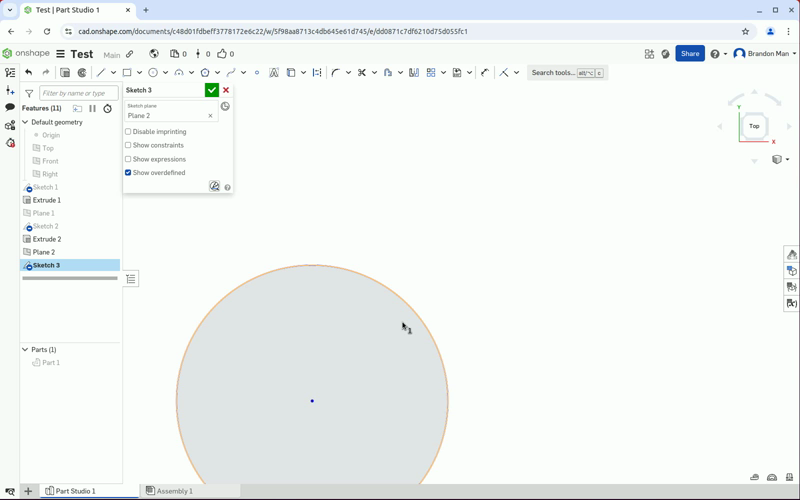
scroll(-6)
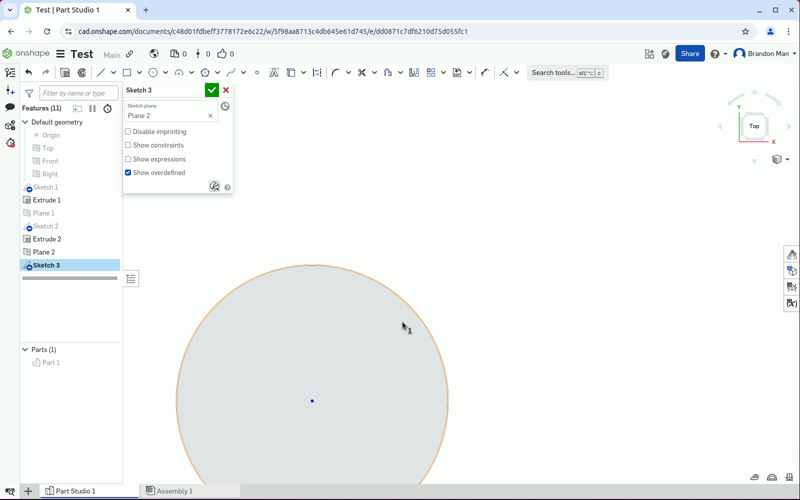
scroll(-6)
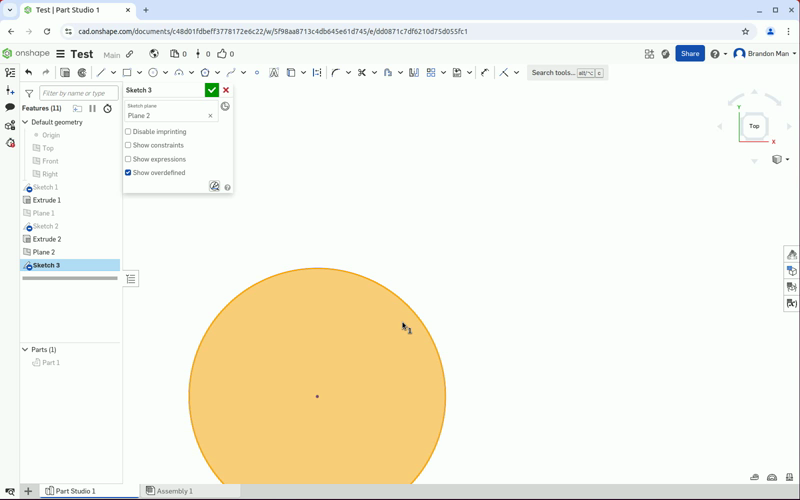
scroll(-6)
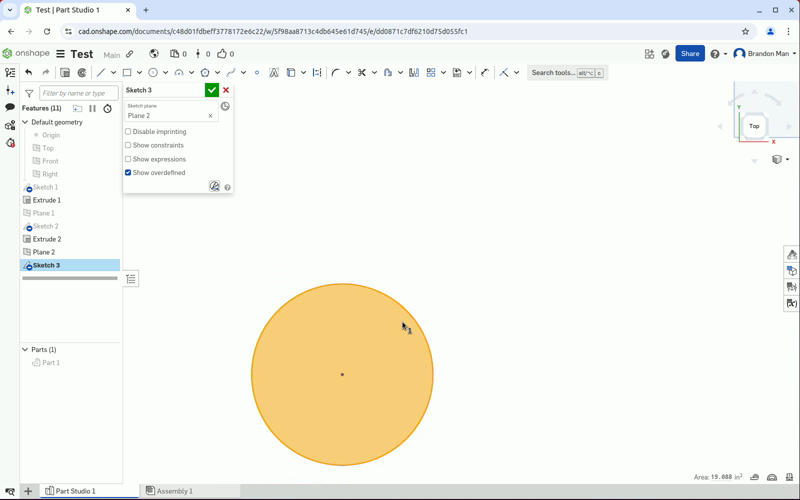
scroll(-6)
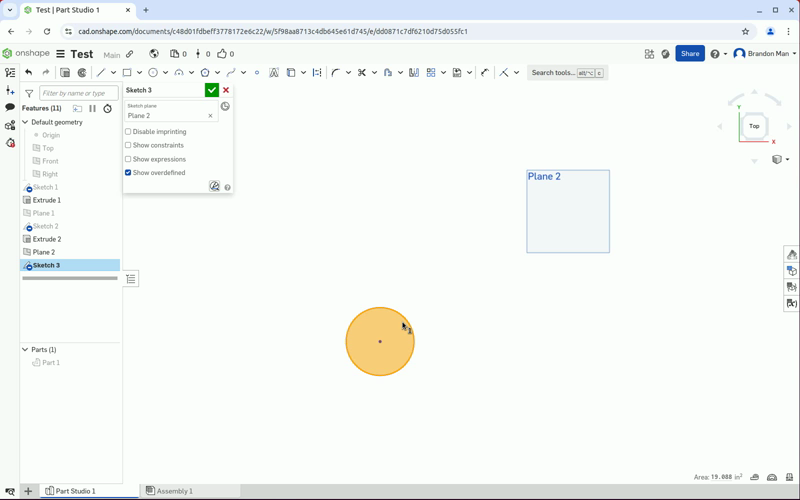
scroll(-6)
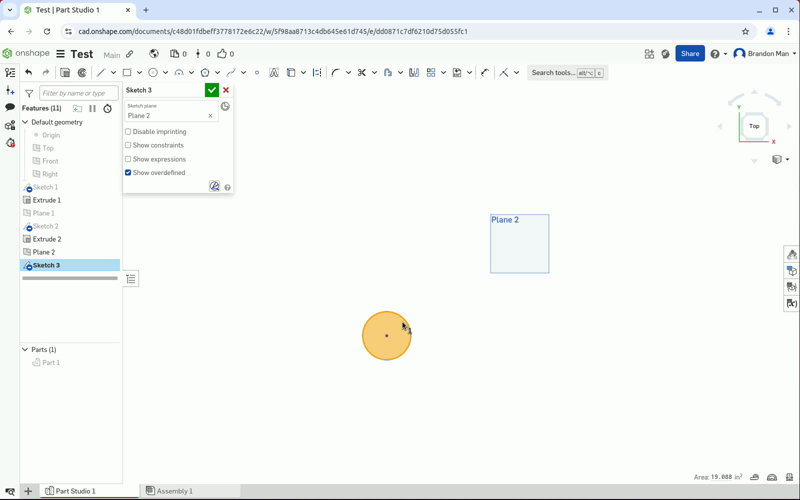
scroll(-6)
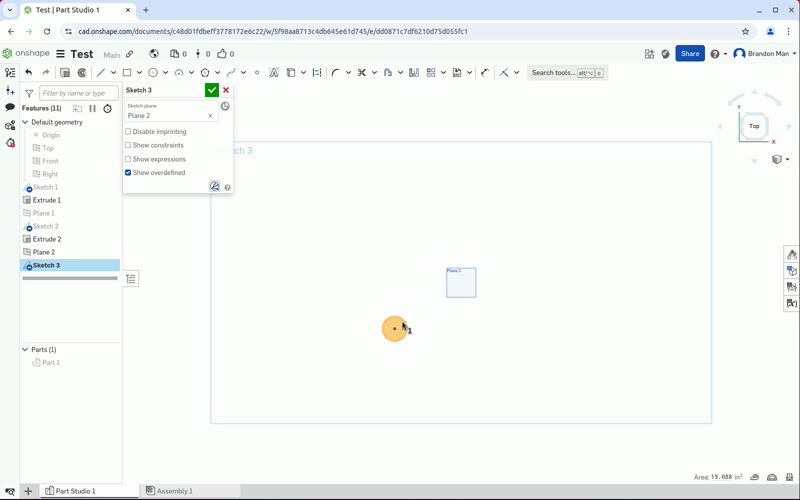
mouse_move(73, 352)
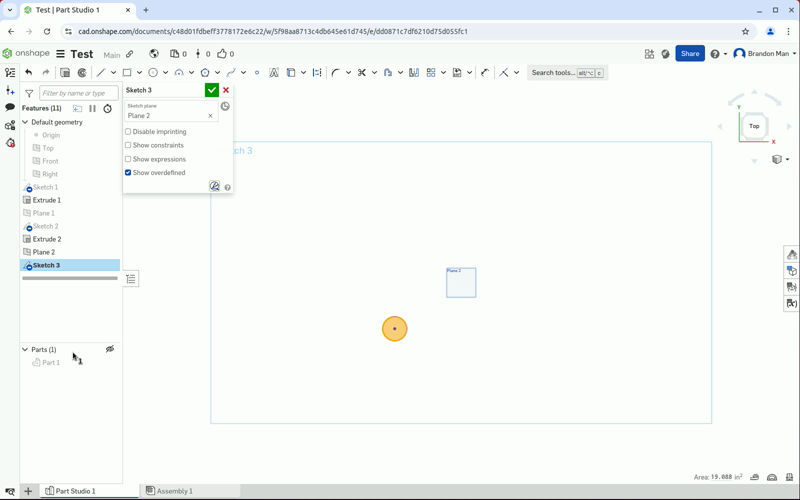
key(shift+y)
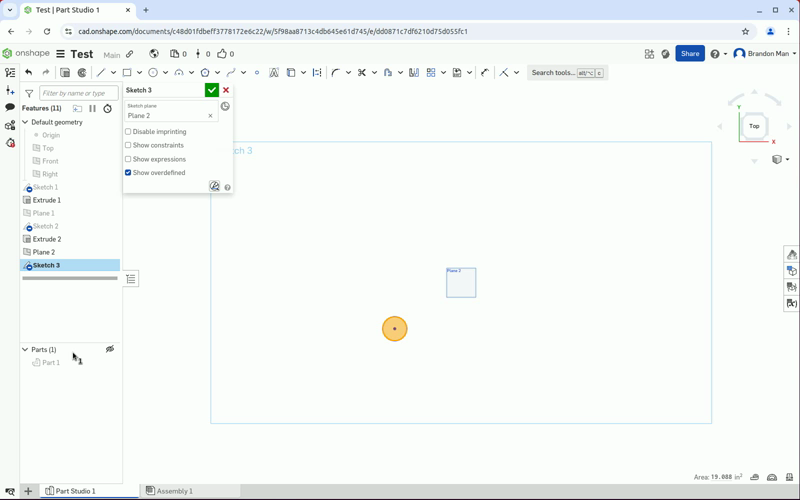
key(shift+e)
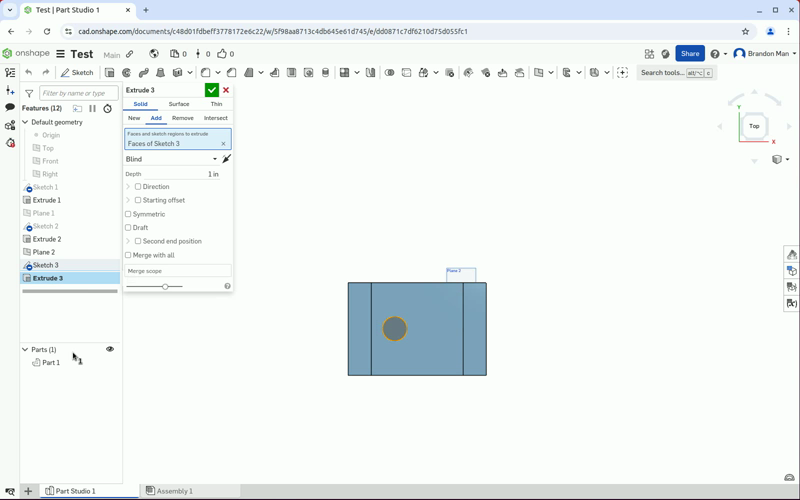
mouse_move(143, 106)
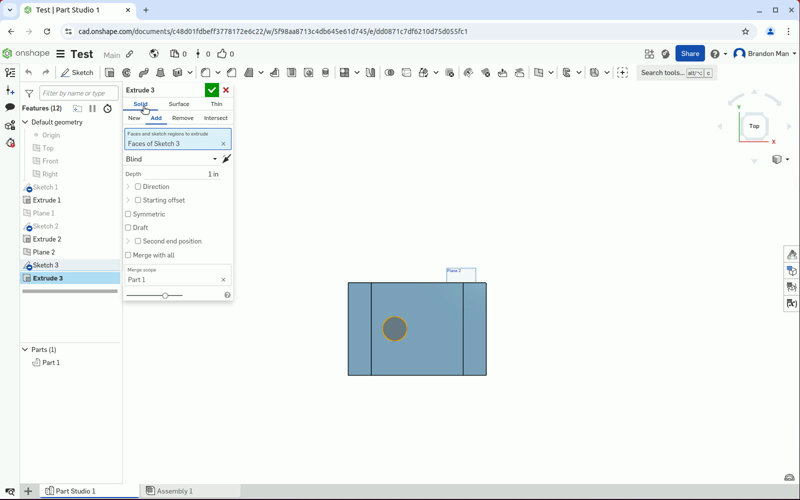
click(143, 106)
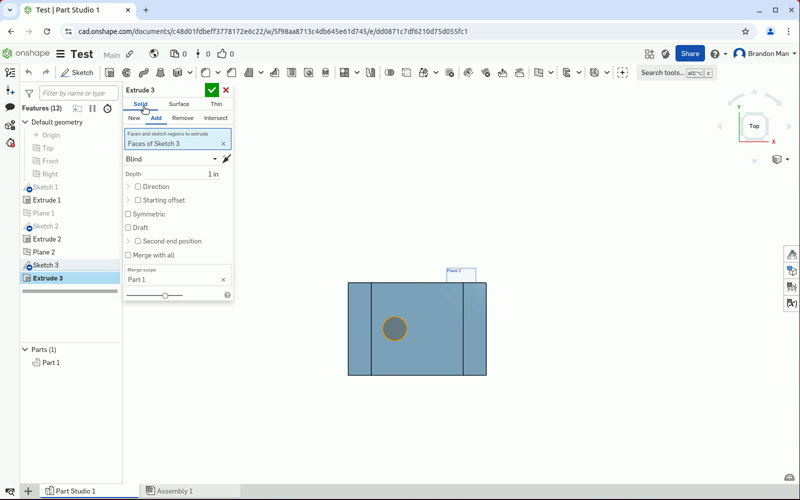
mouse_move(186, 120)
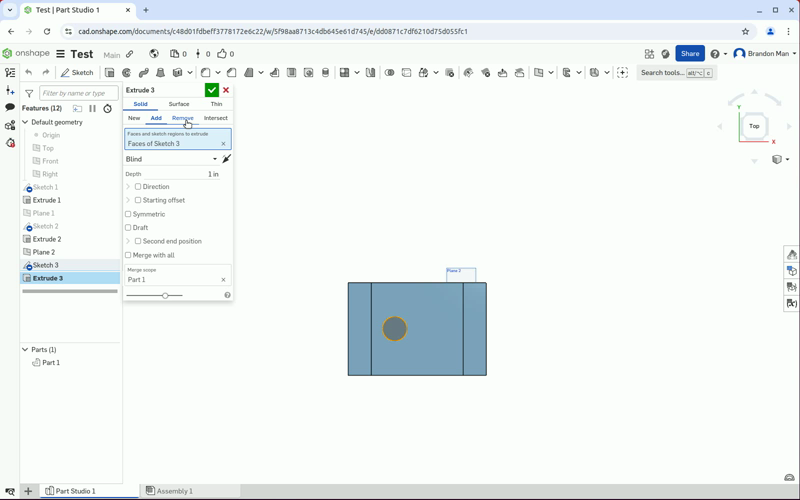
click(186, 120)
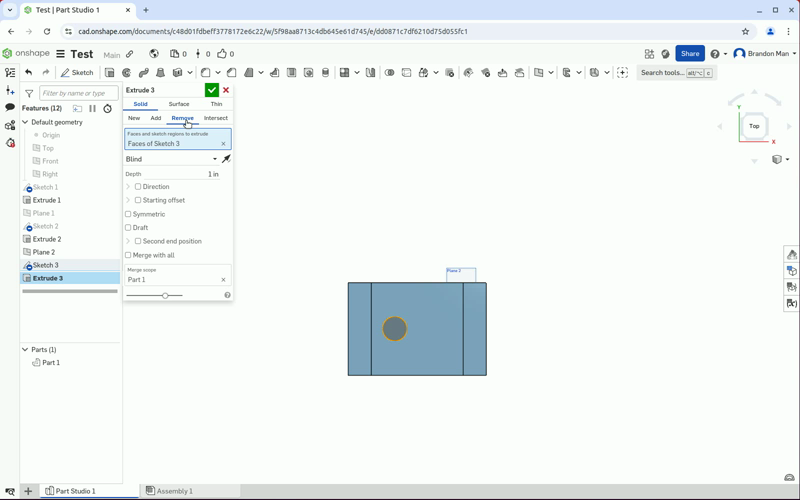
key(tab, 4)
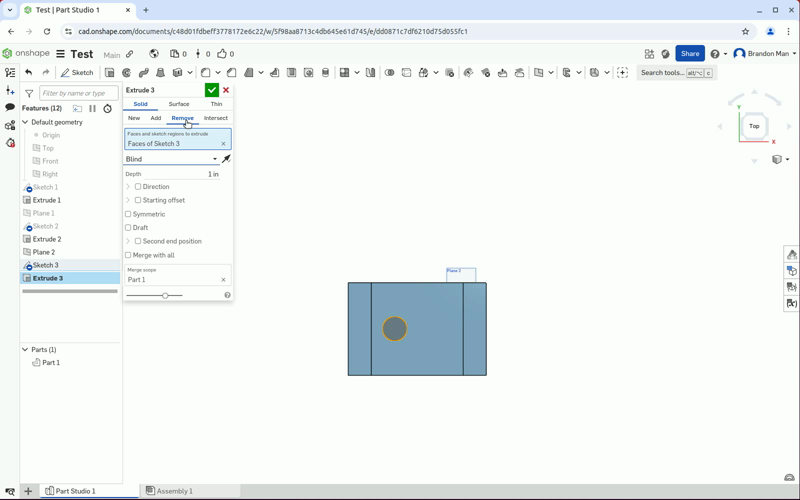
text(23.59)
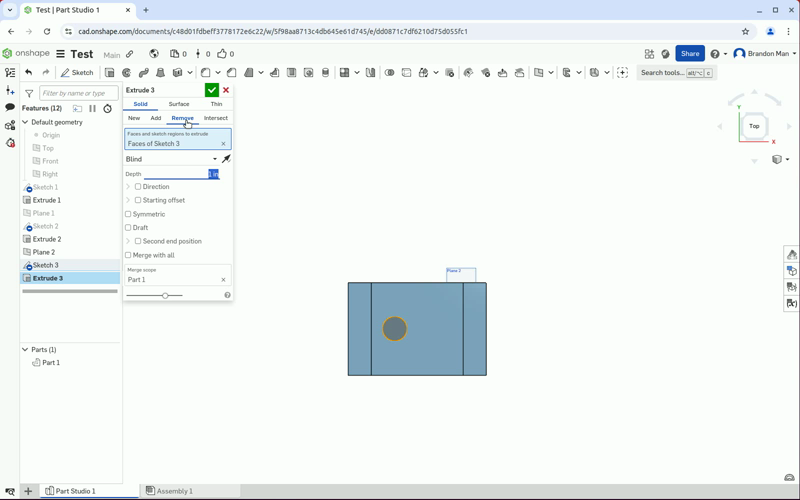
key(tab, 6)
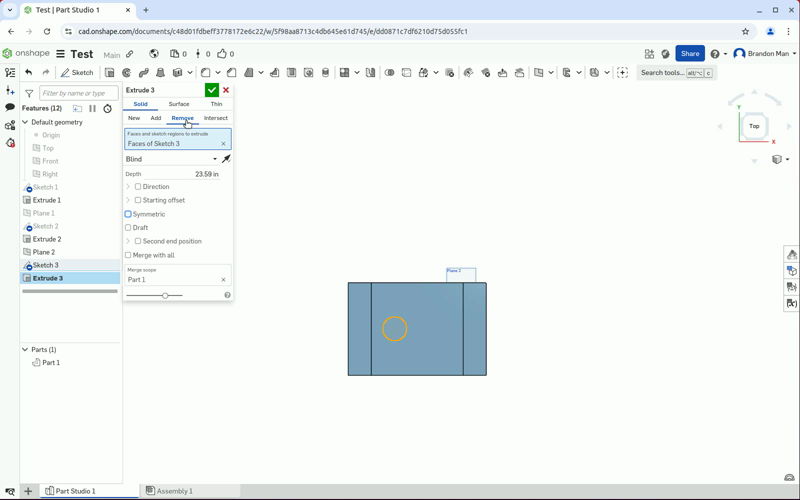
key(space)
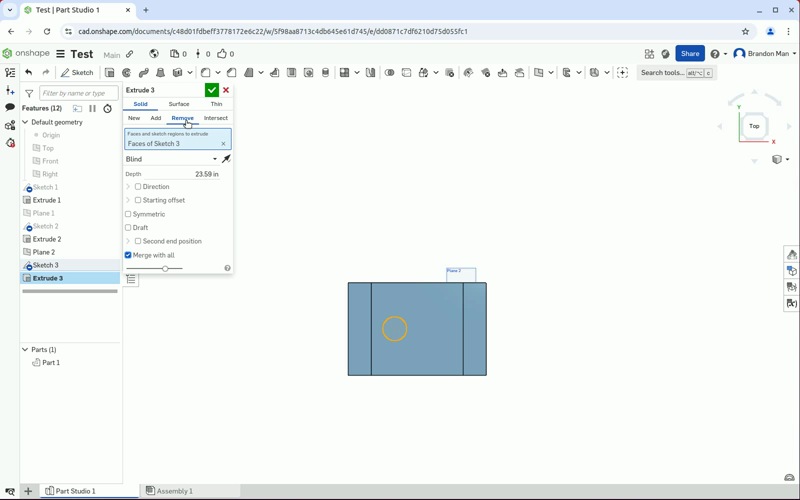
key(enter)
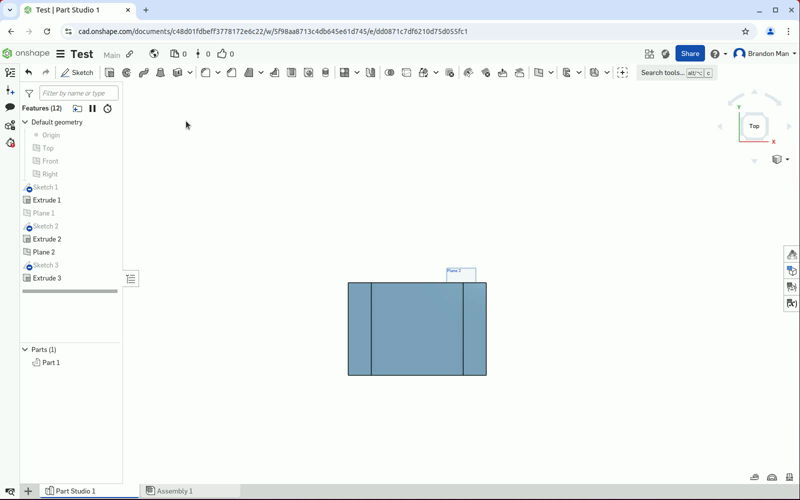
key(shift+h)
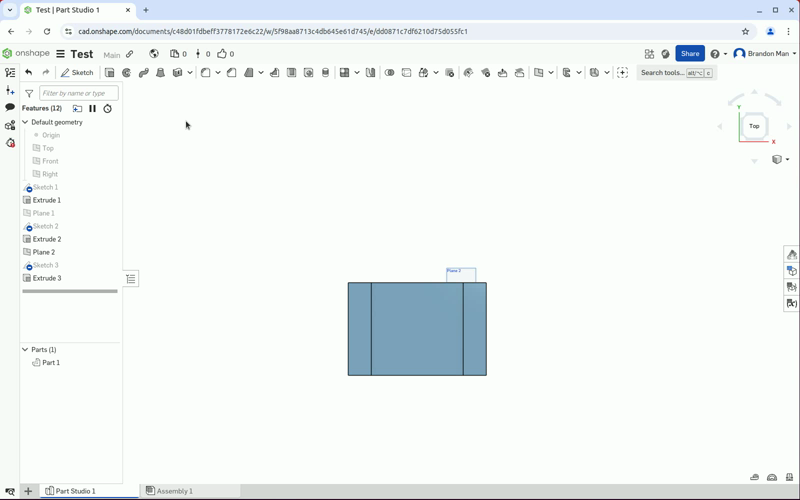
key(shift+h)
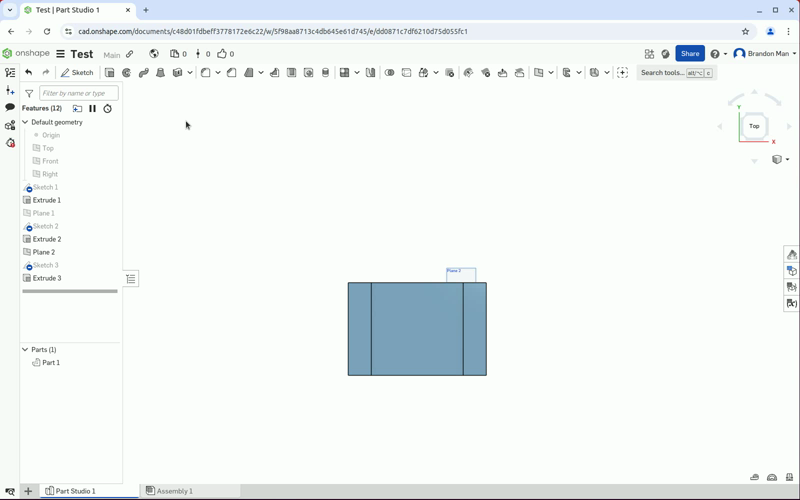
mouse_move(73, 189)
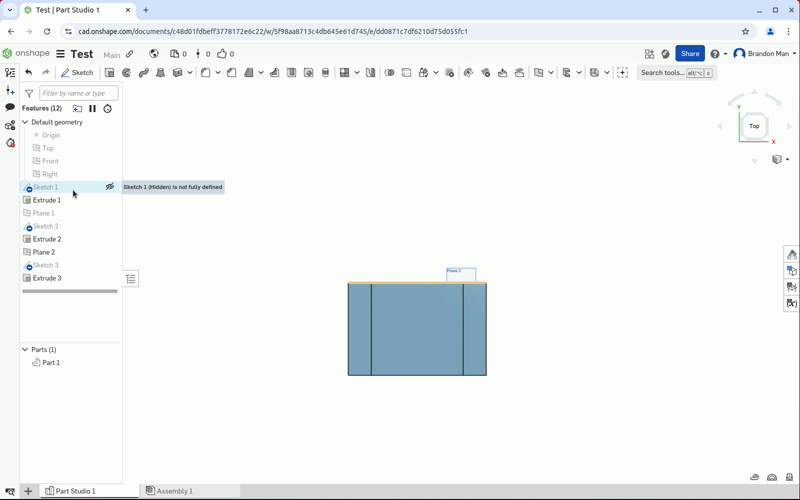
click(73, 189)
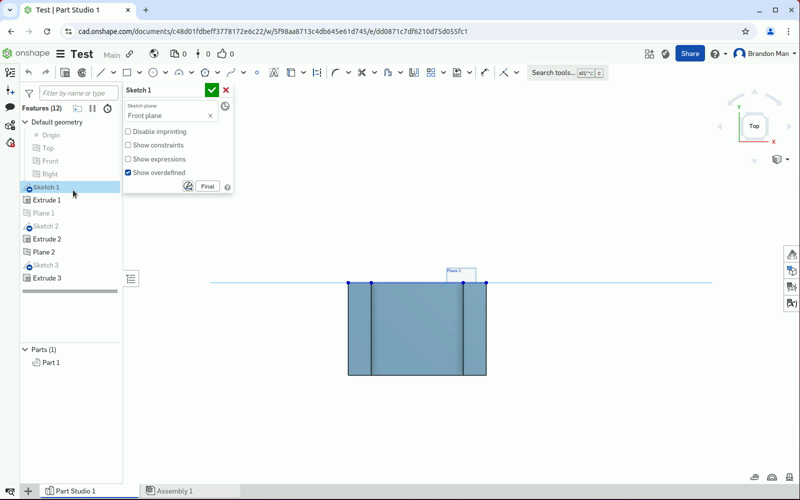
mouse_move(229, 92)
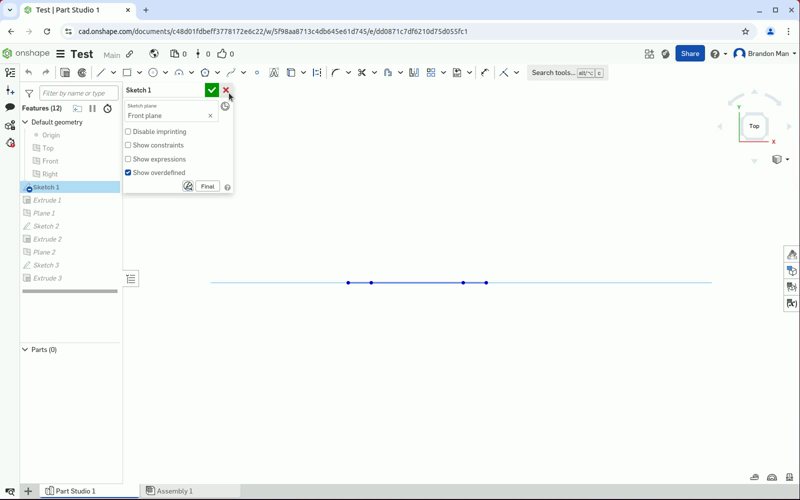
click(229, 92)
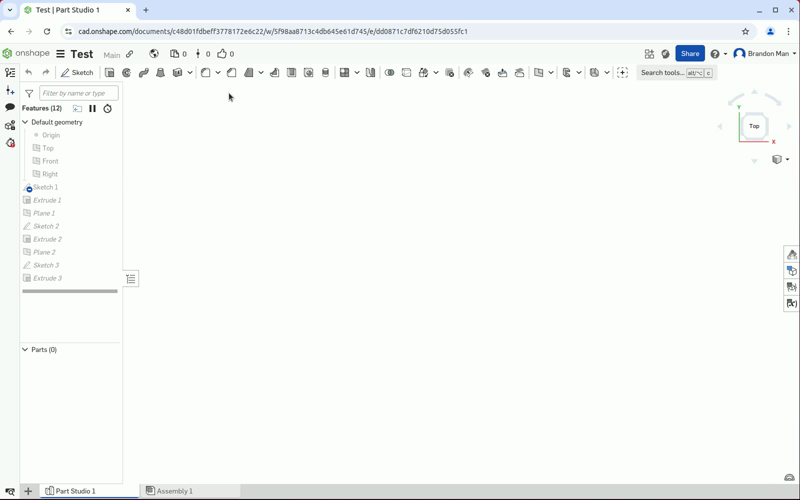
key(shift+s)
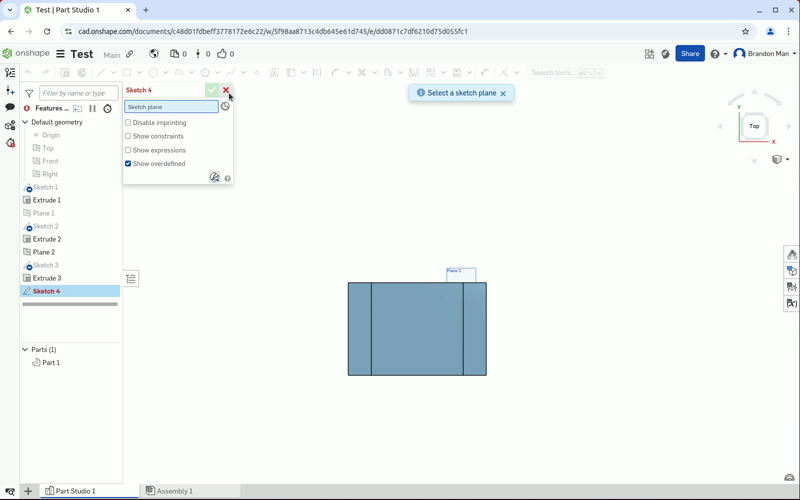
mouse_move(73, 254)
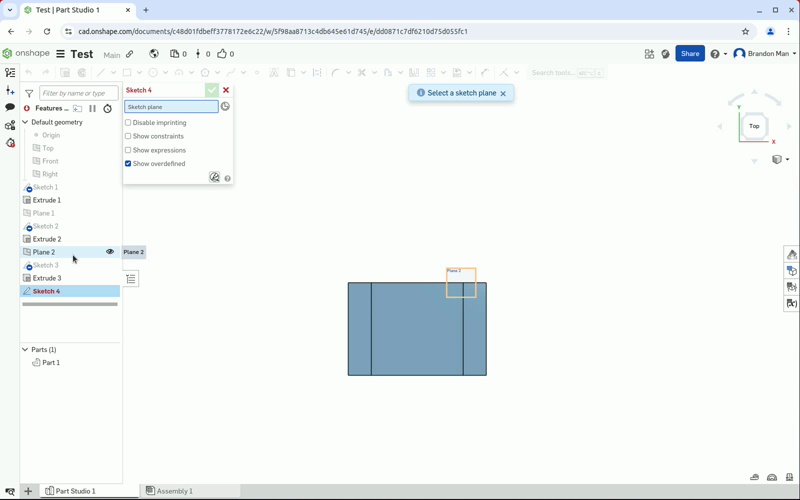
click(73, 254)
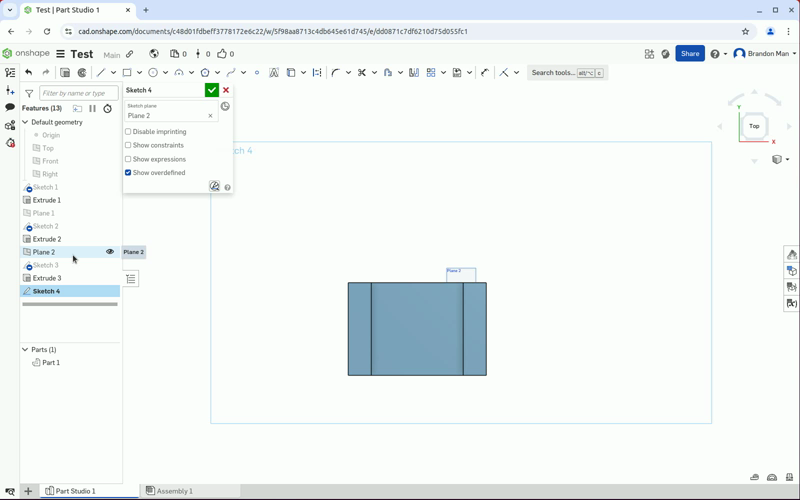
mouse_move(73, 352)
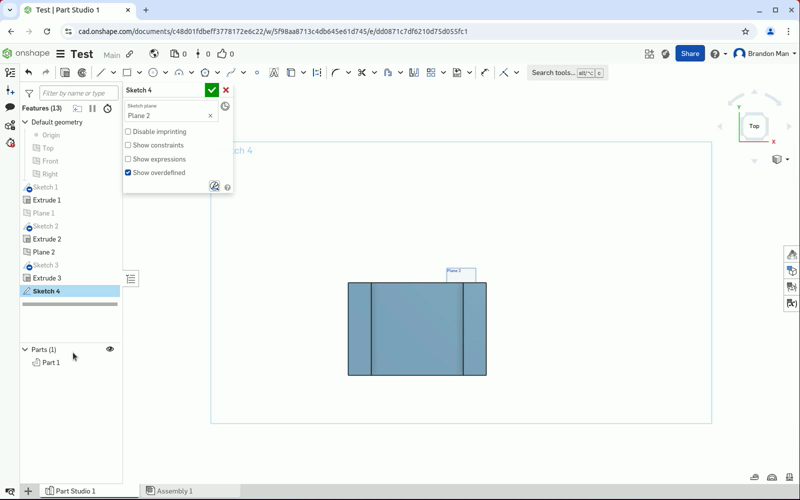
key(y)
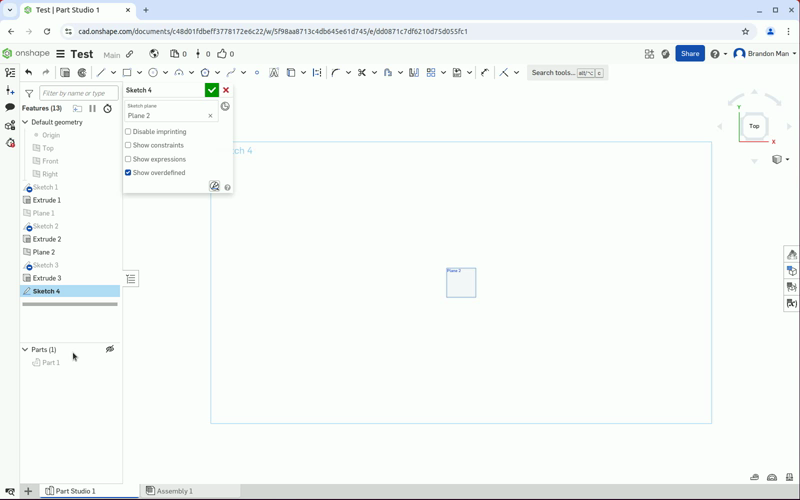
key(c)
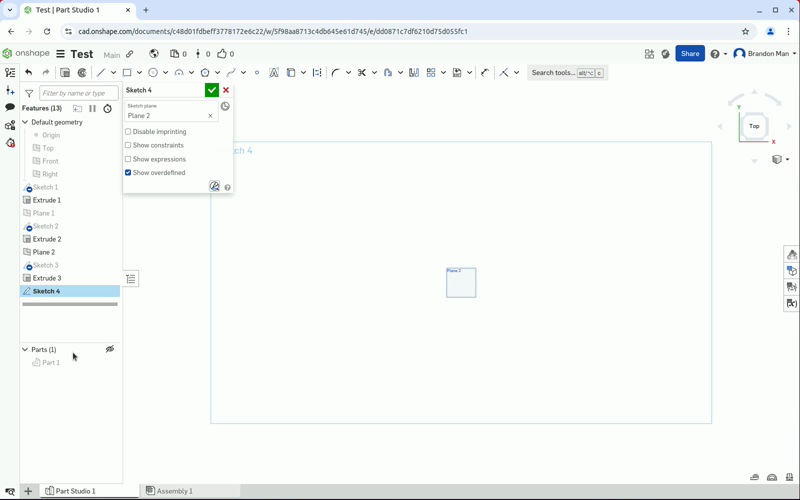
key_down(shift)
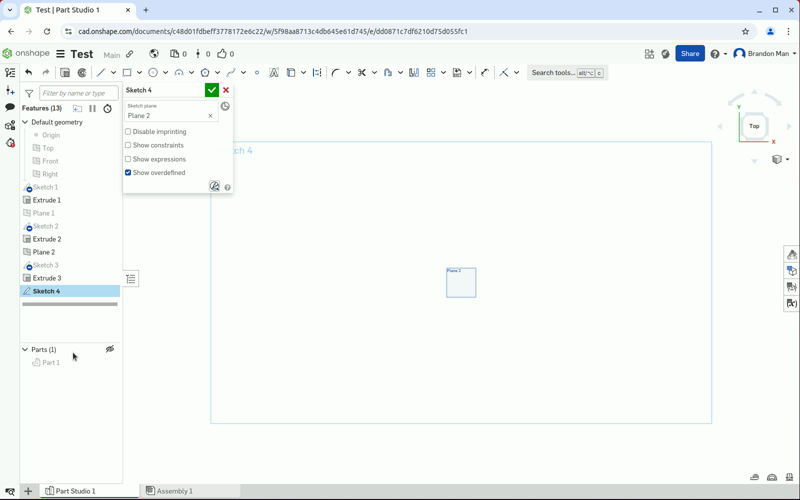
mouse_move(441, 328)
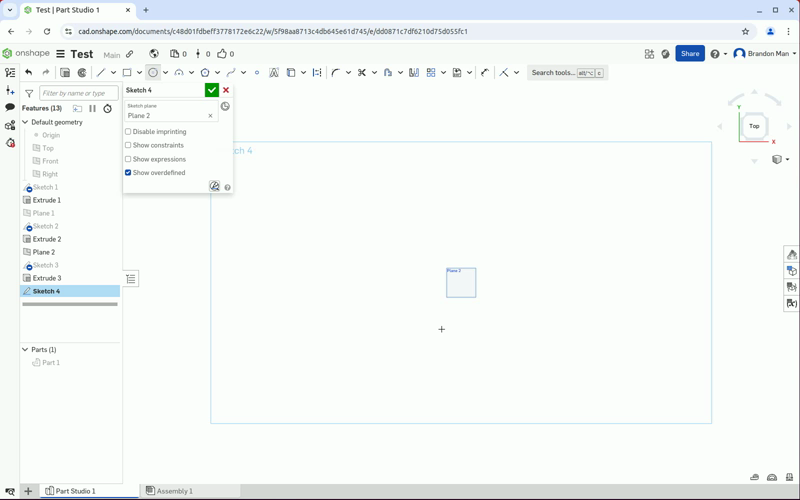
click(441, 328)
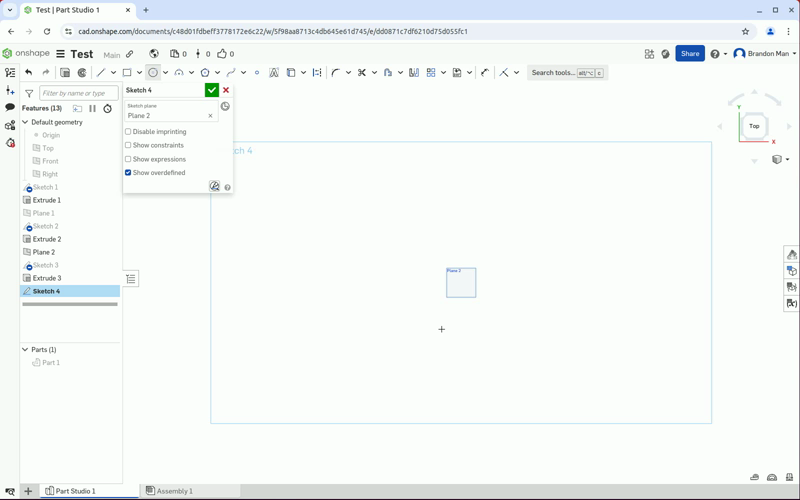
key_up(shift)
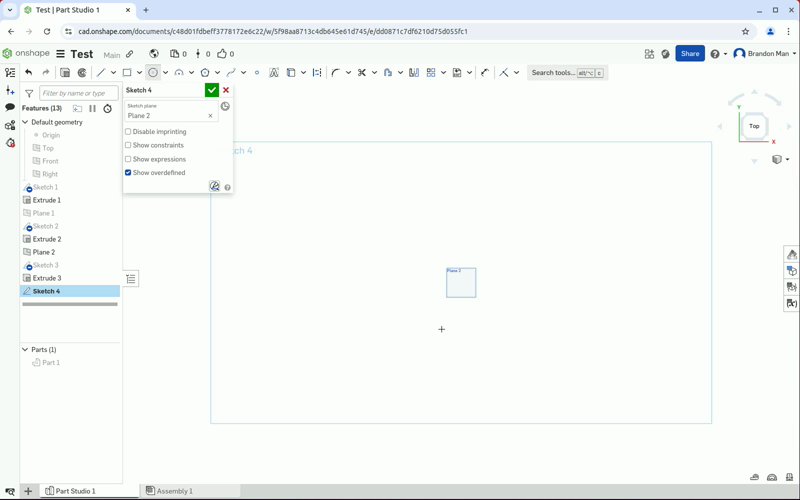
mouse_move(453, 328)
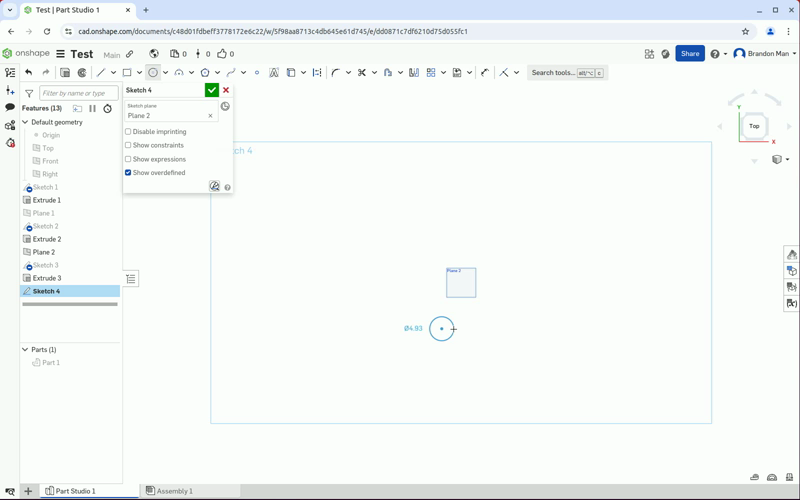
click(453, 328)
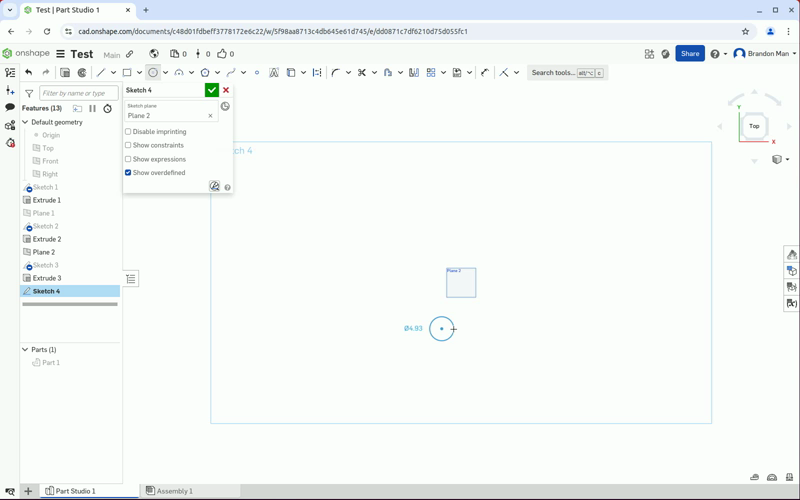
key(esc)
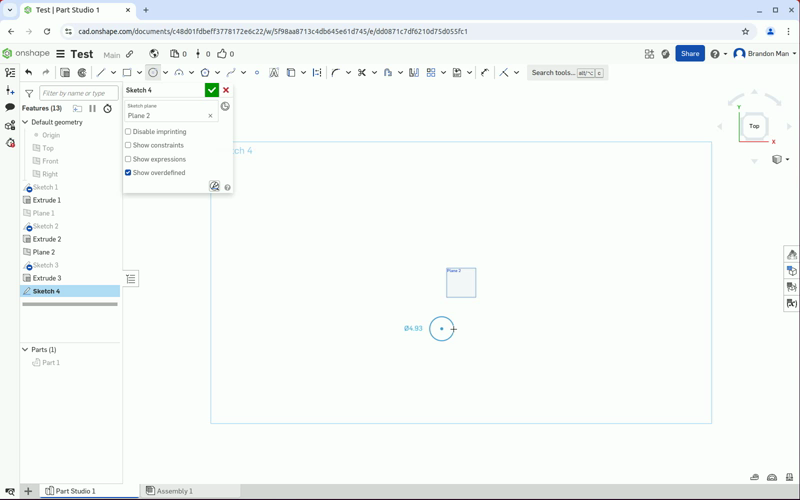
mouse_move(436, 332)
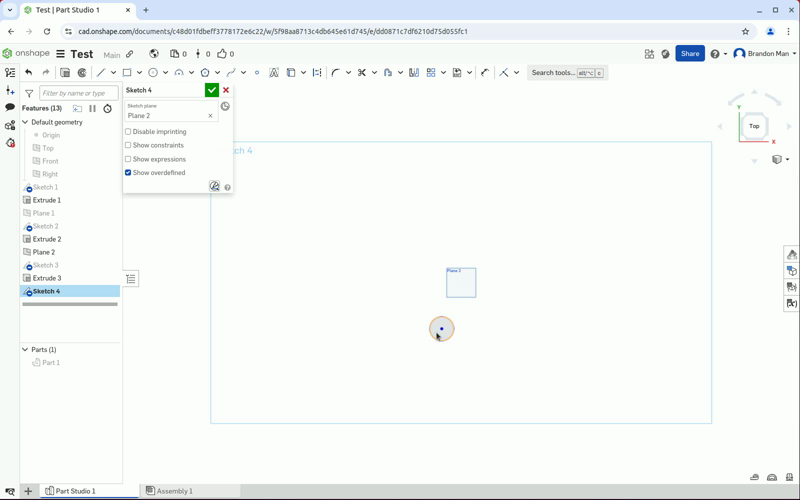
scroll(6)
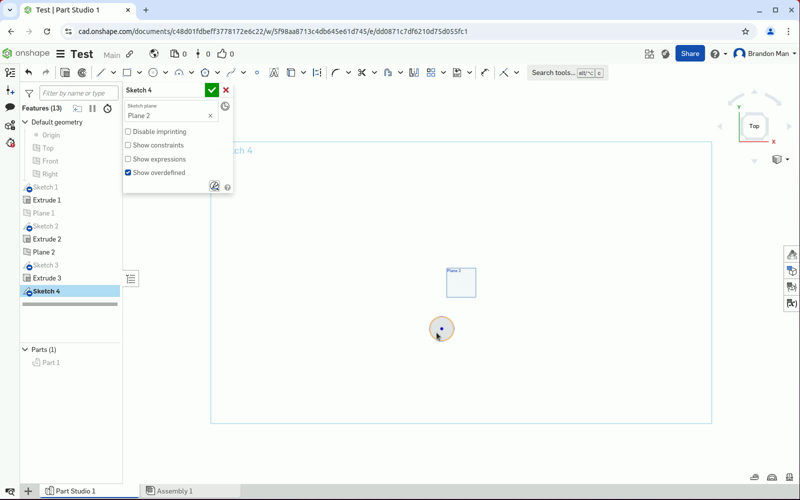
scroll(6)
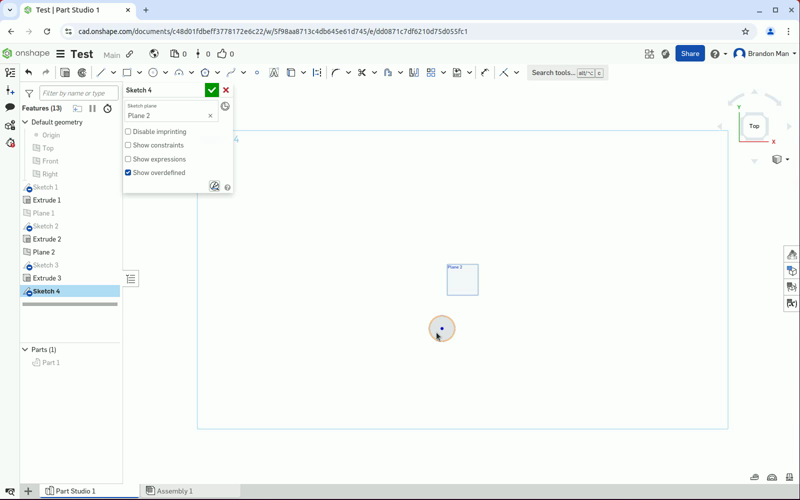
scroll(6)
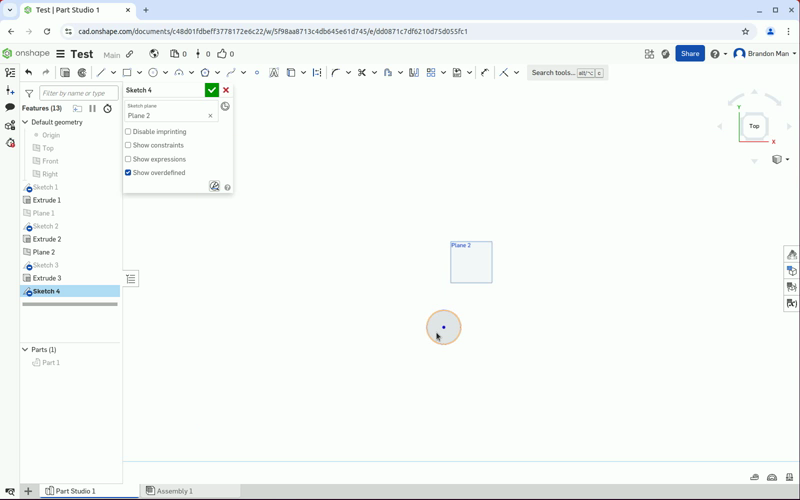
scroll(6)
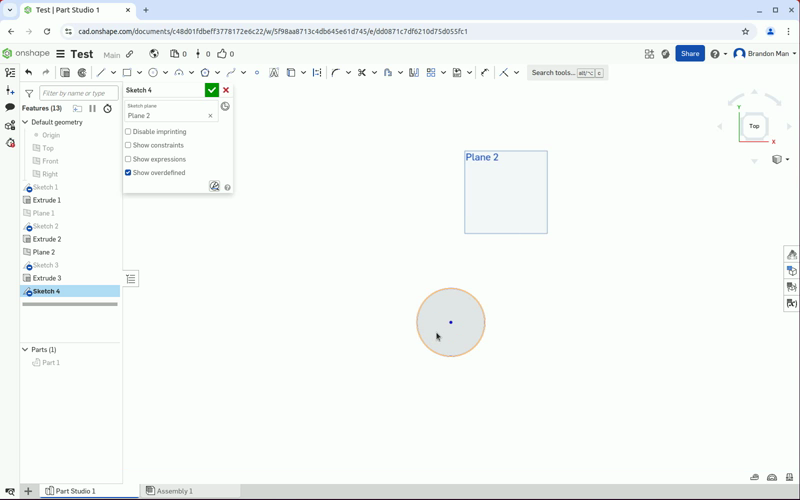
scroll(6)
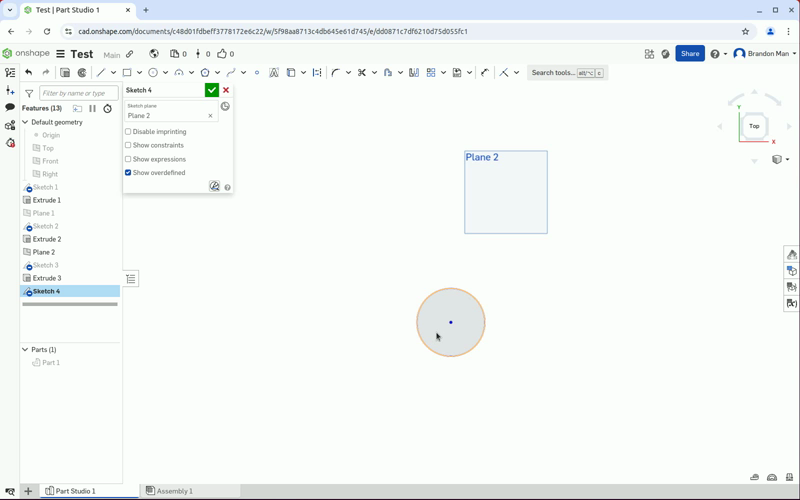
scroll(6)
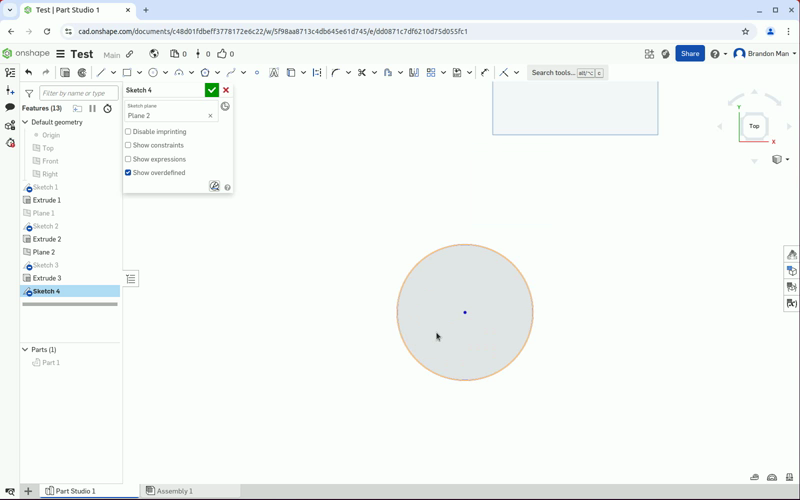
scroll(6)
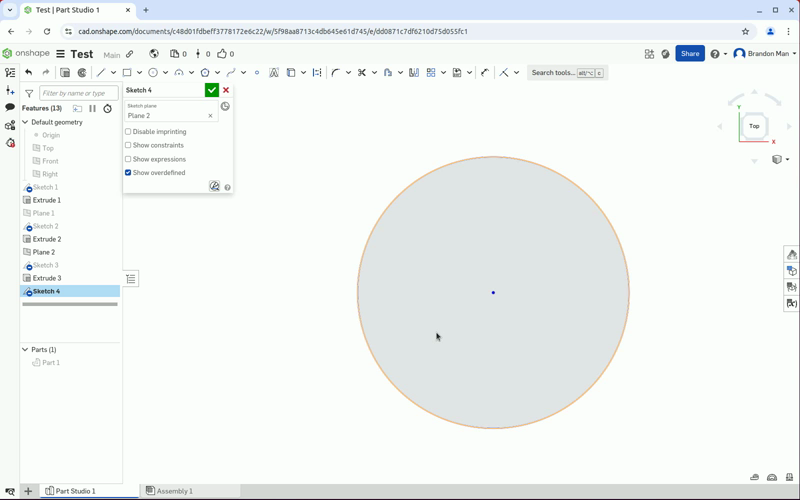
click(436, 332)
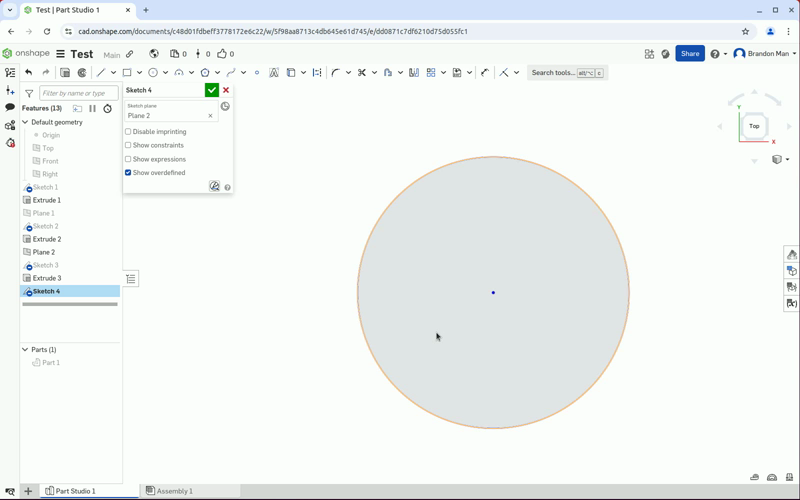
scroll(-6)
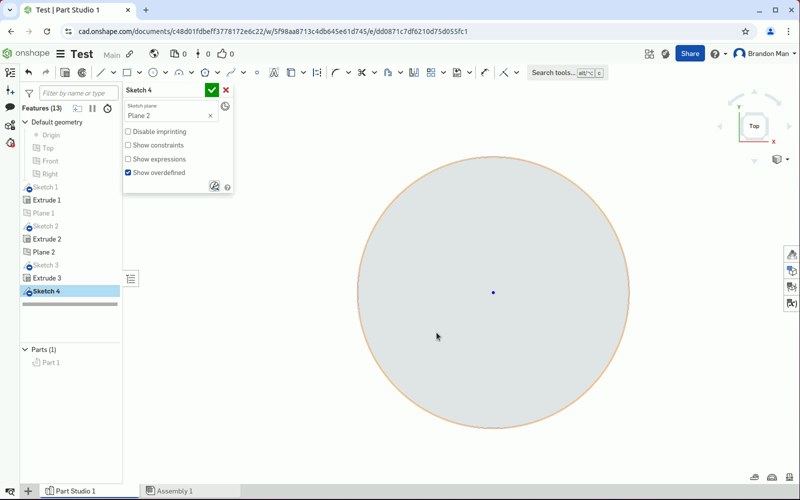
scroll(-6)
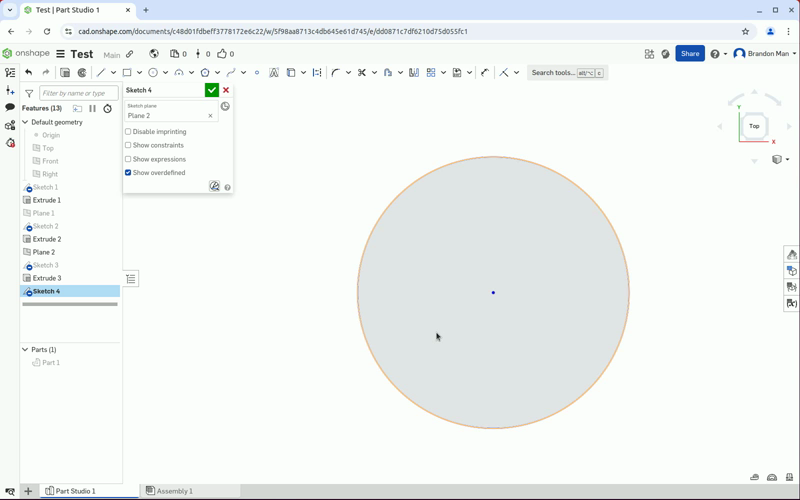
scroll(-6)
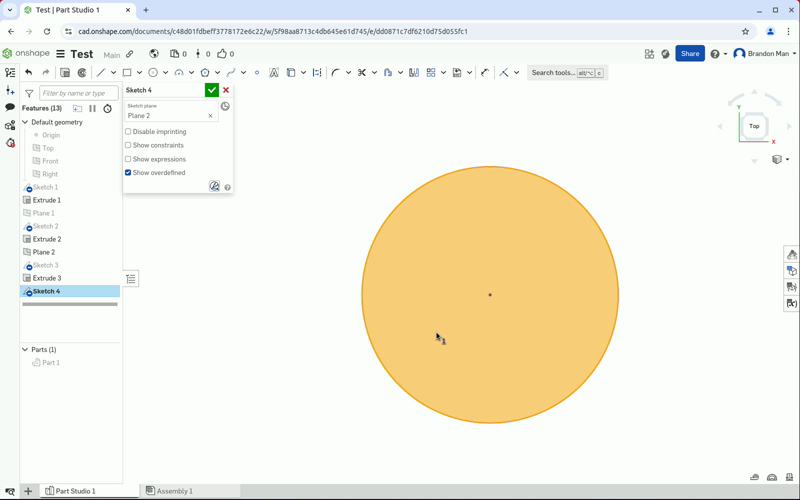
scroll(-6)
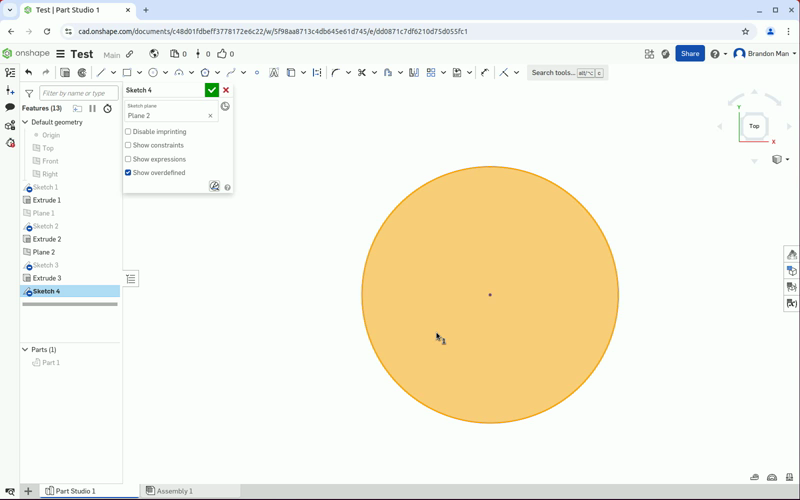
scroll(-6)
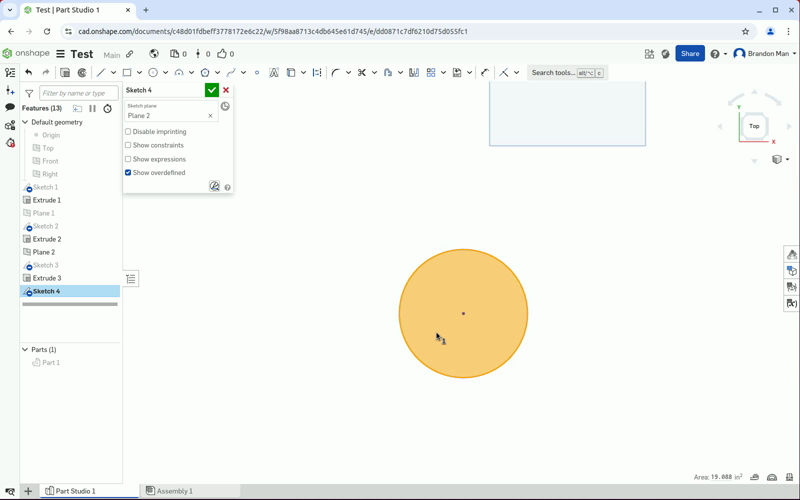
scroll(-6)
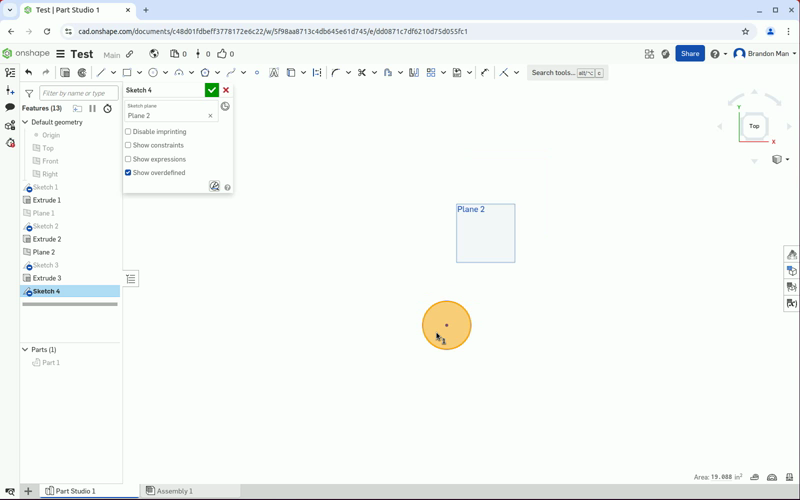
scroll(-6)
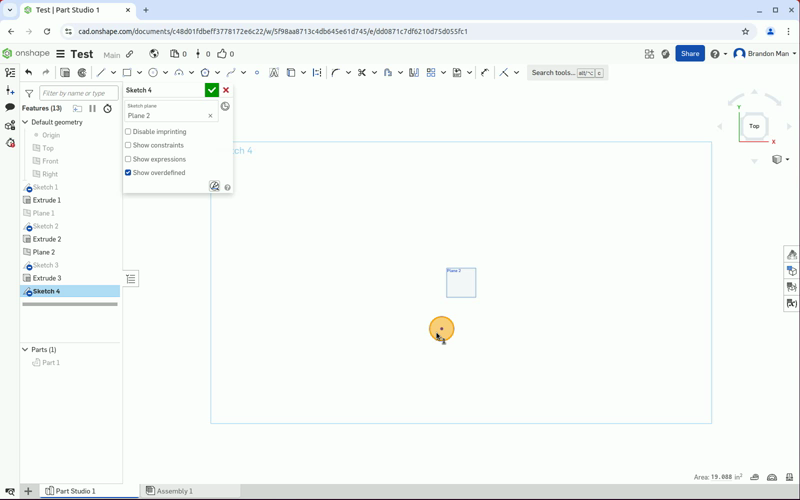
mouse_move(73, 352)
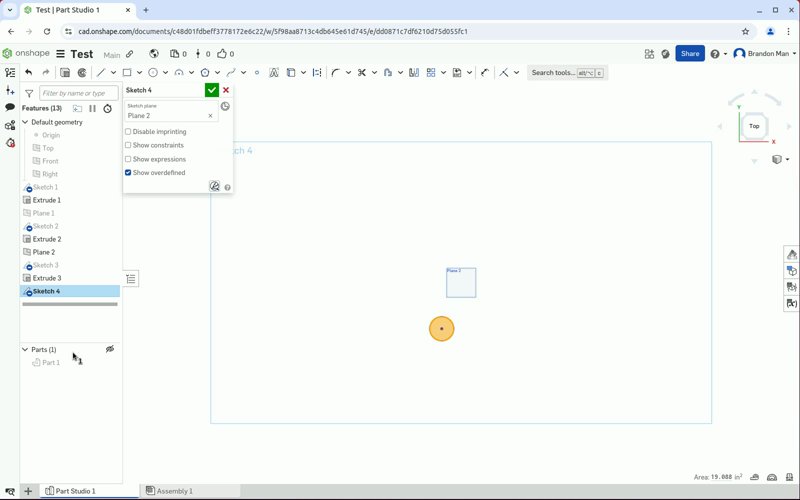
key(shift+y)
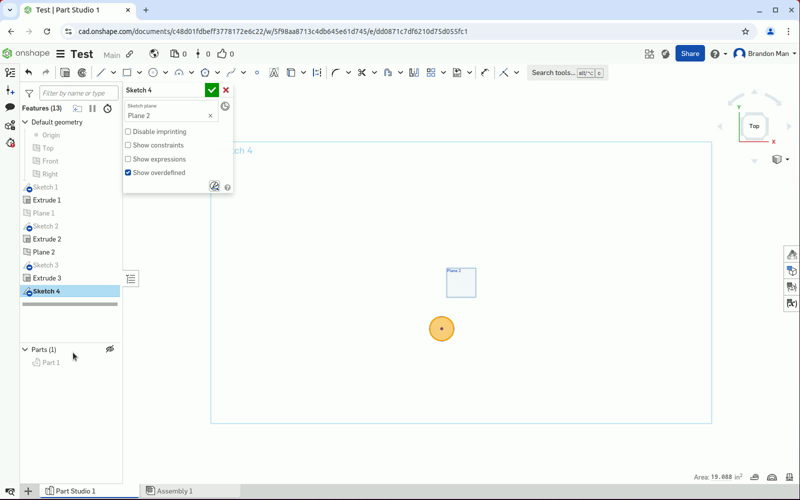
key(shift+e)
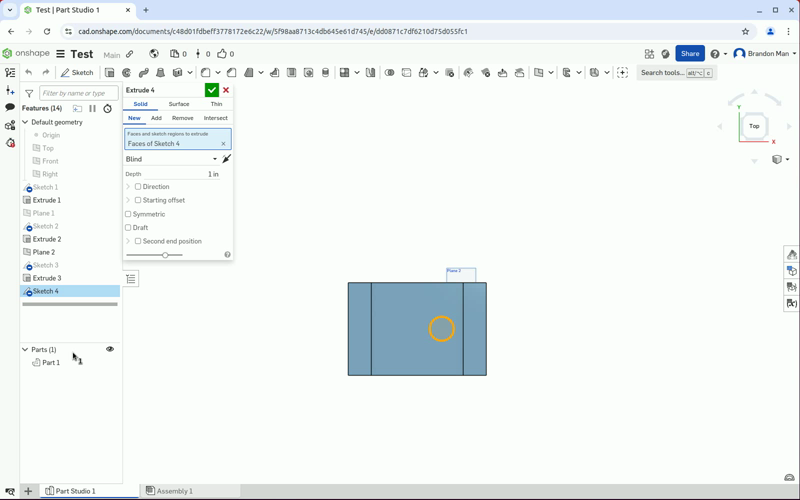
mouse_move(143, 106)
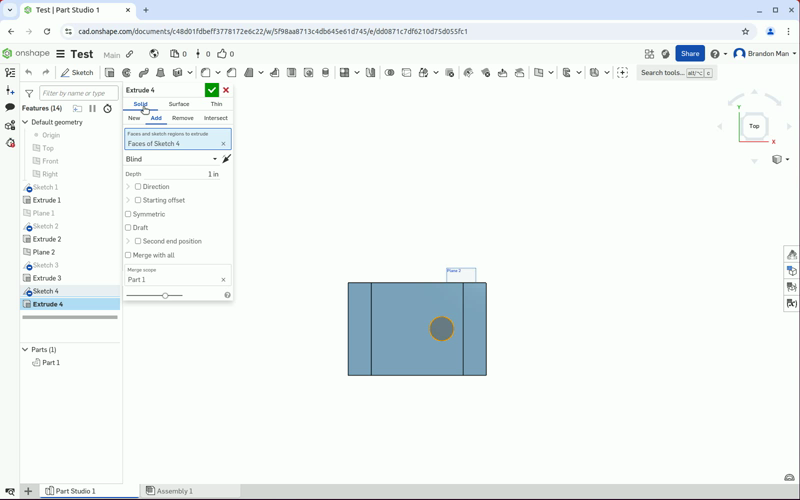
click(143, 106)
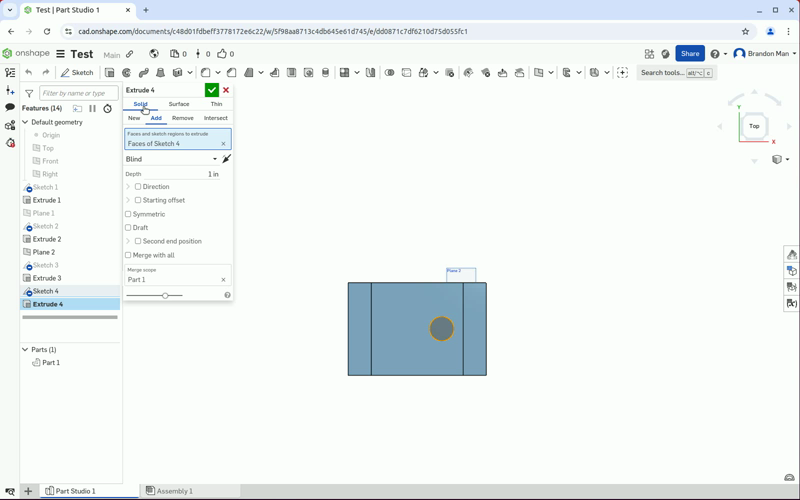
mouse_move(186, 120)
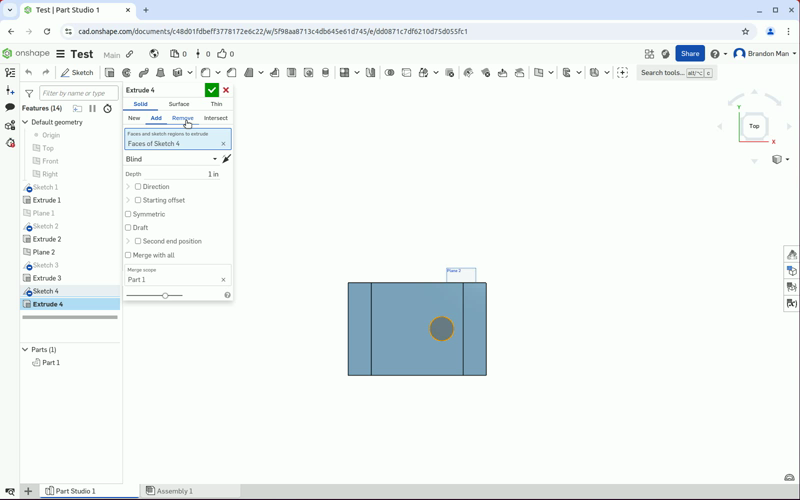
click(186, 120)
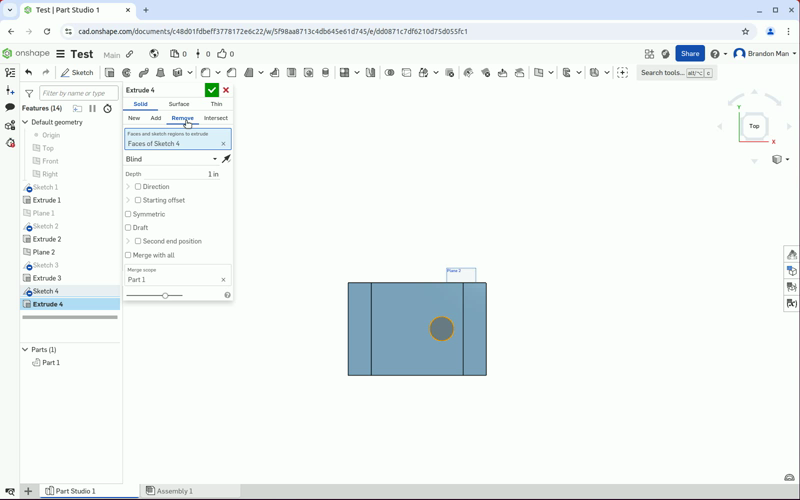
key(tab, 4)
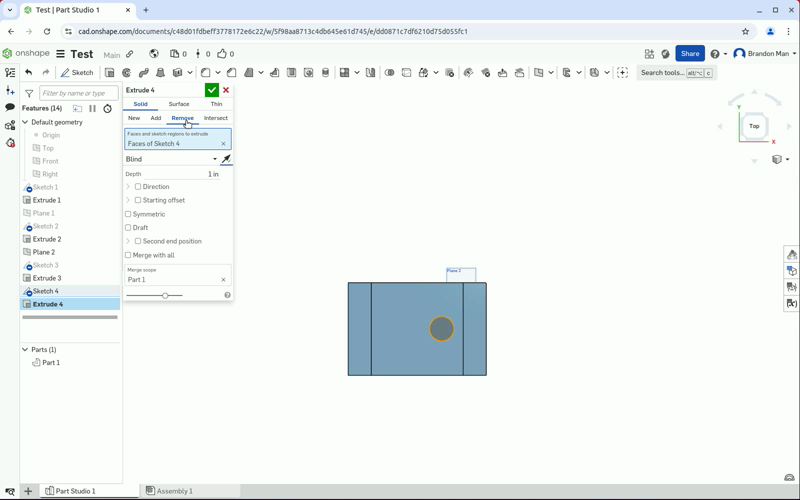
text(23.59)
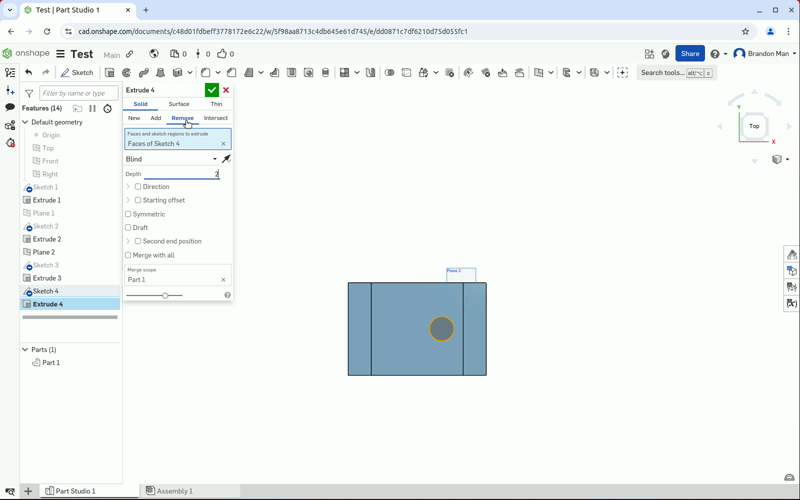
key(tab, 6)
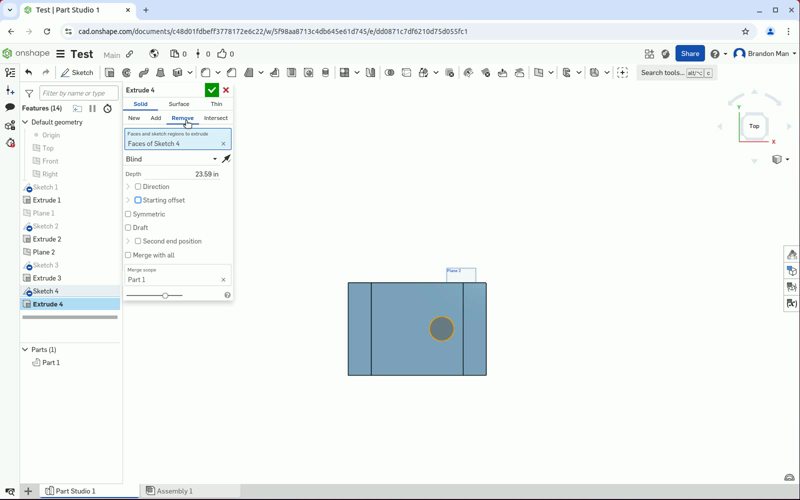
key(space)
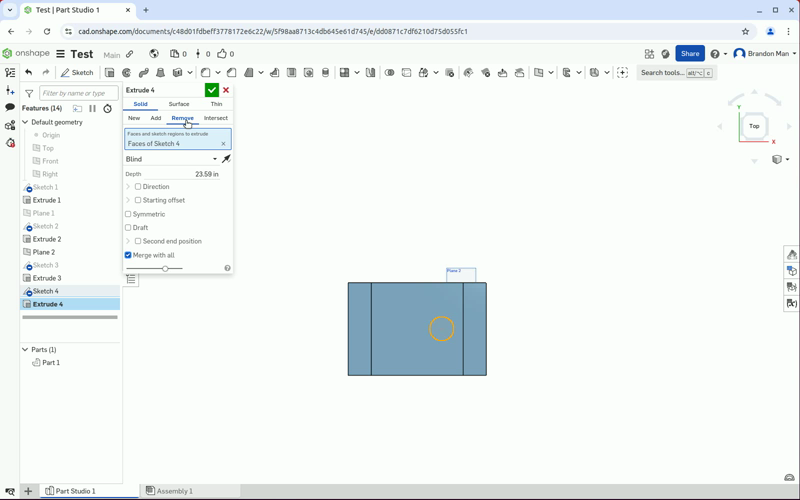
key(enter)
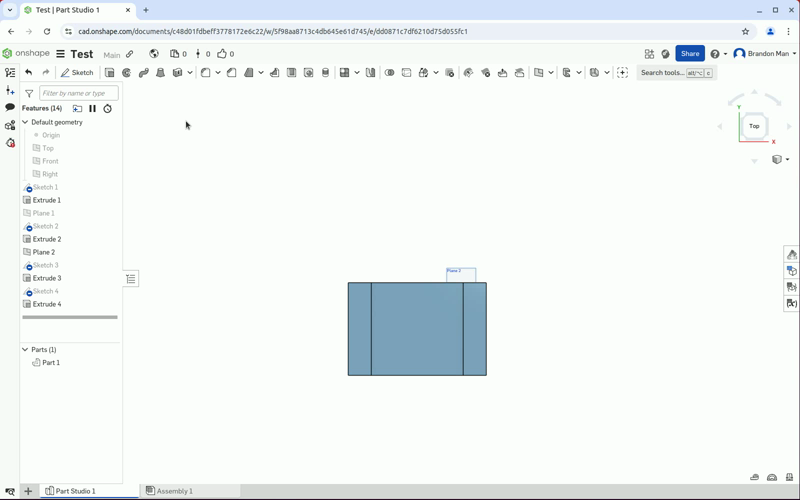
key(shift+h)
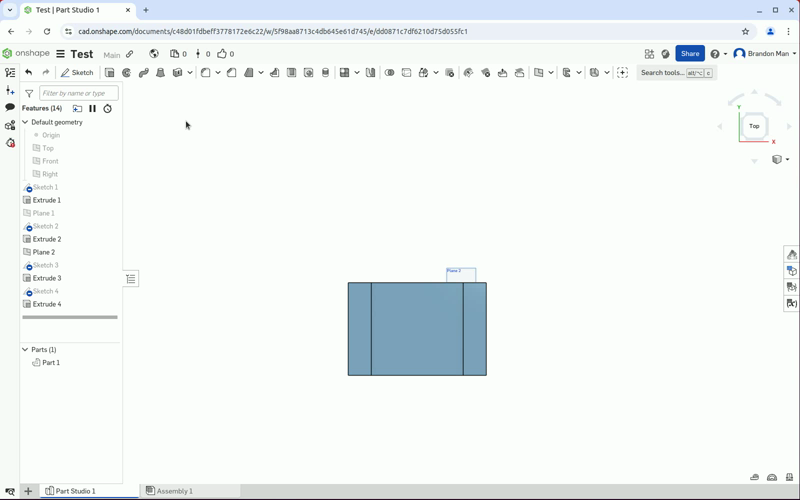
key(shift+h)
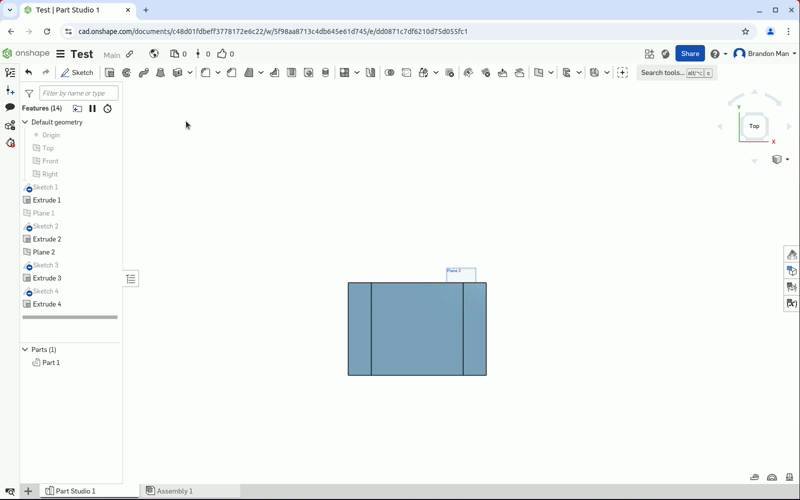
key(shift+7)
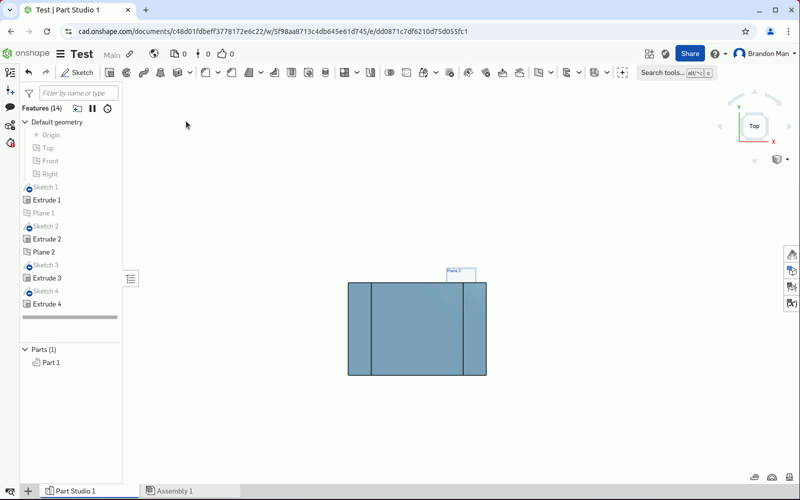
key(up, 3)
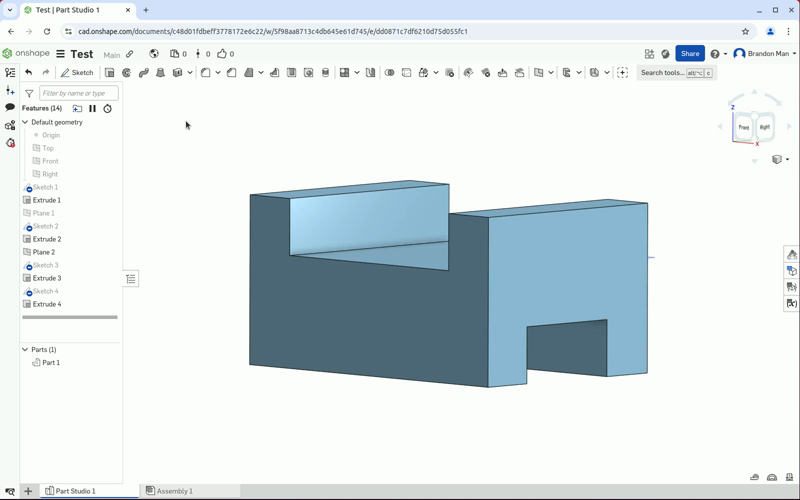
key(left, 3)
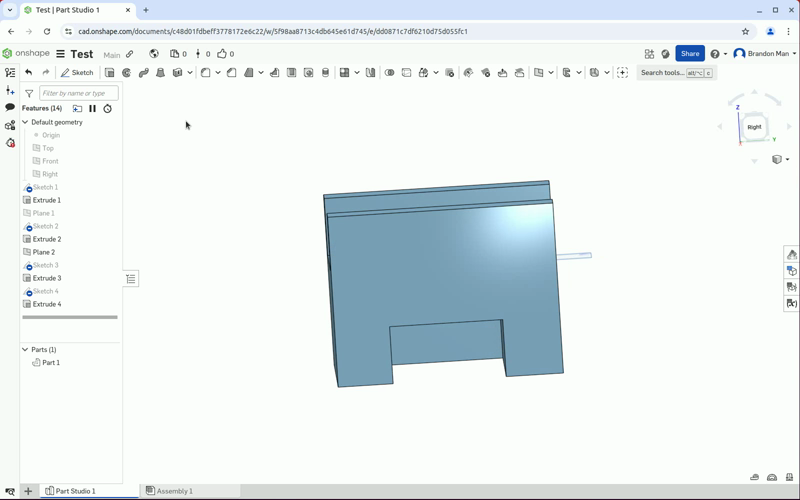
key(right, 3)
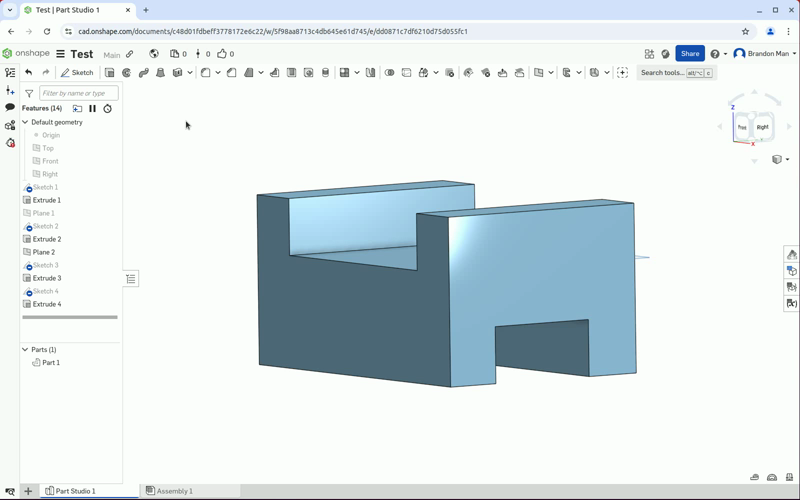
key(down, 3)
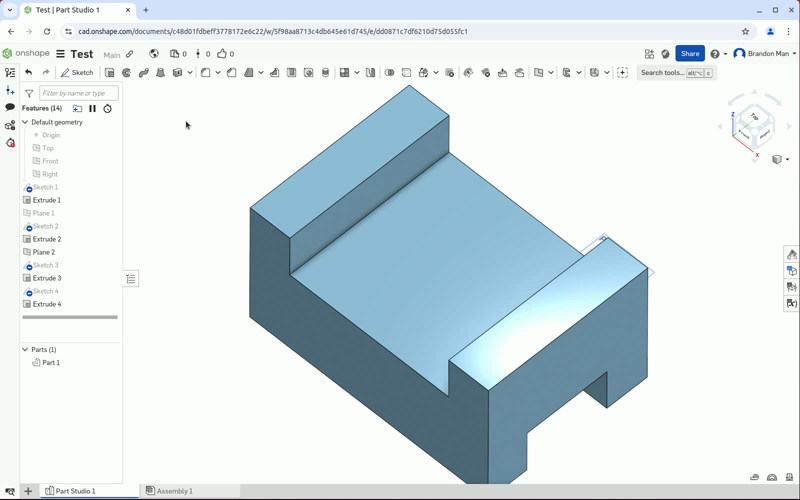
mouse_move(73, 189)
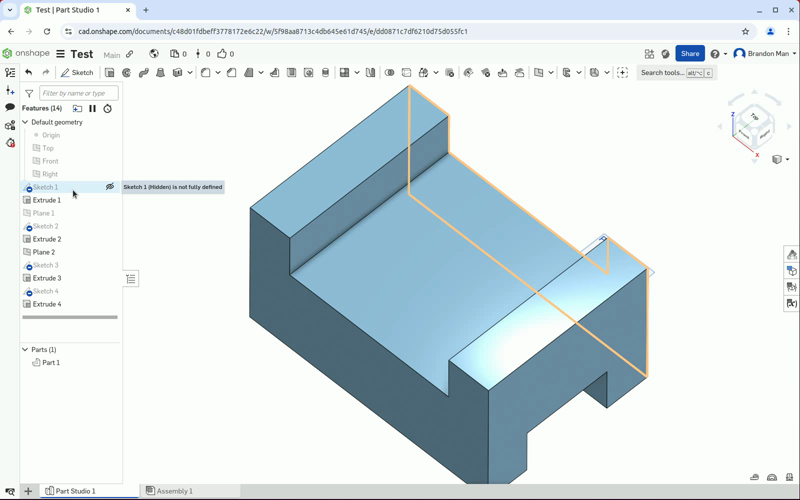
click(73, 189)